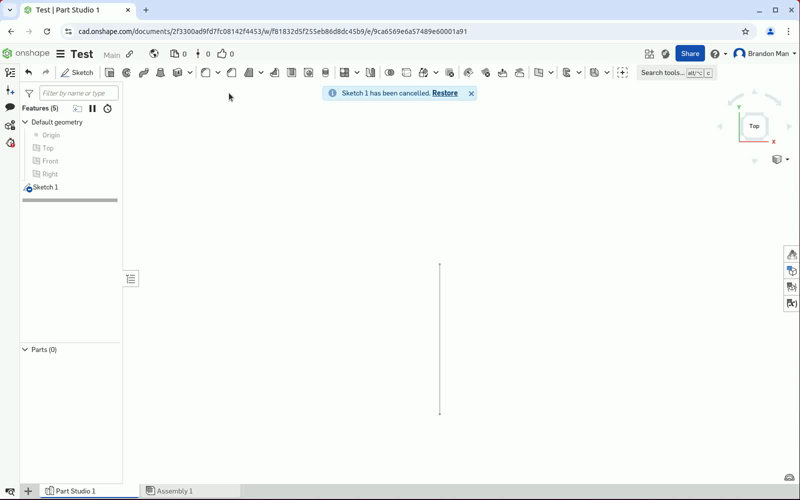
key(shift+h)
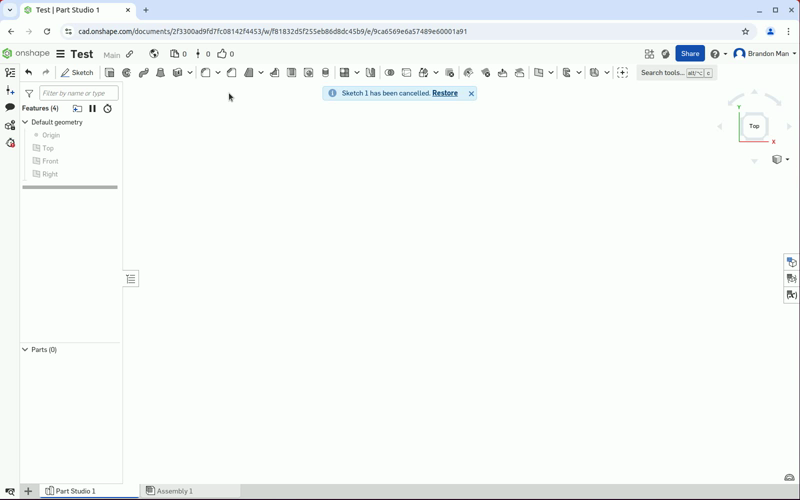
mouse_move(73, 352)
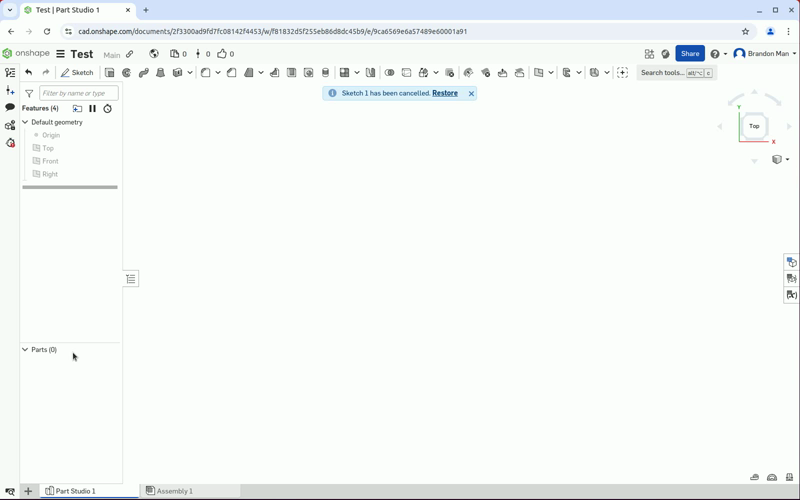
key(y)
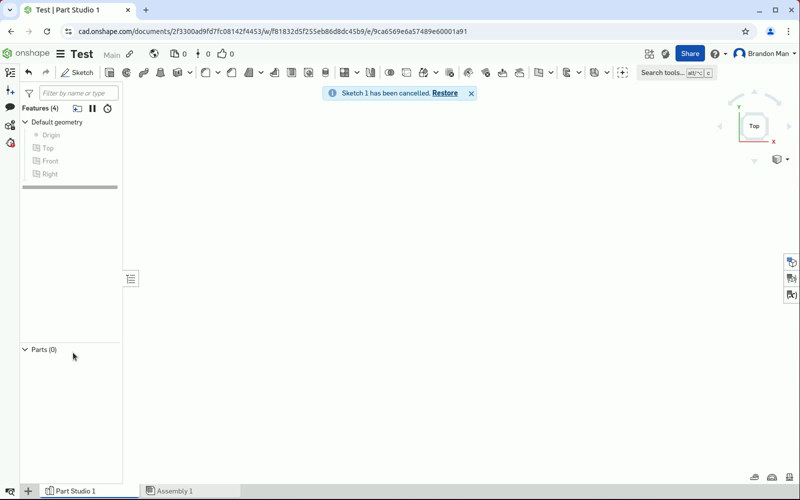
key(shift+p)
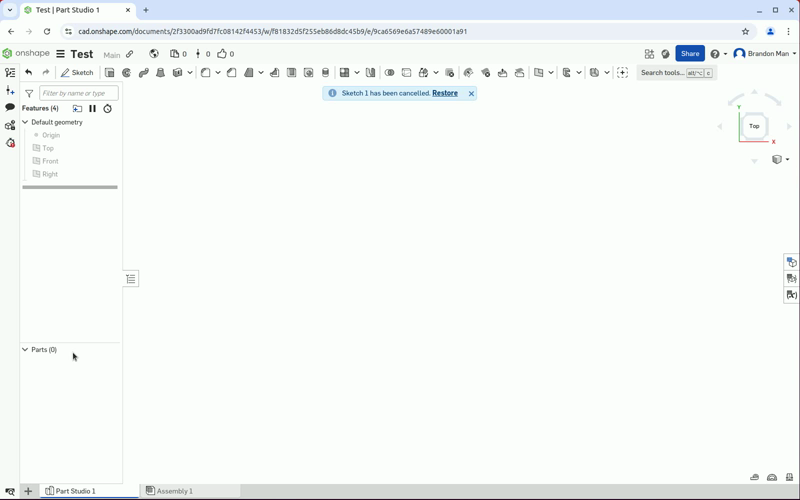
key(space)
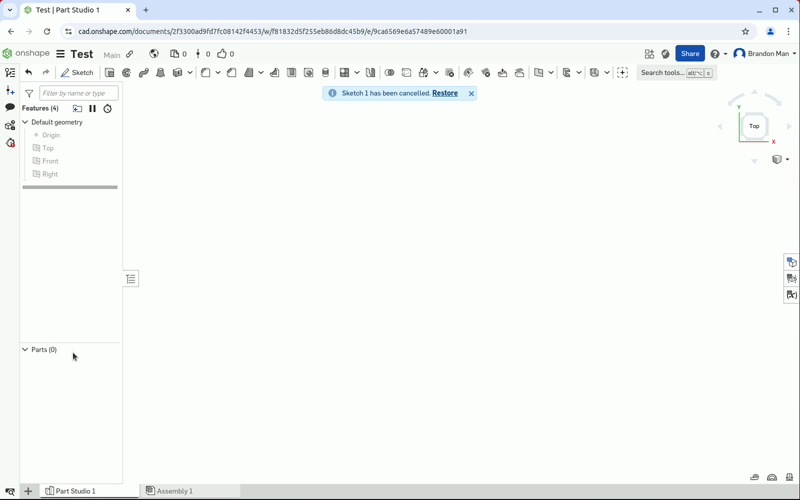
key_down(shift)
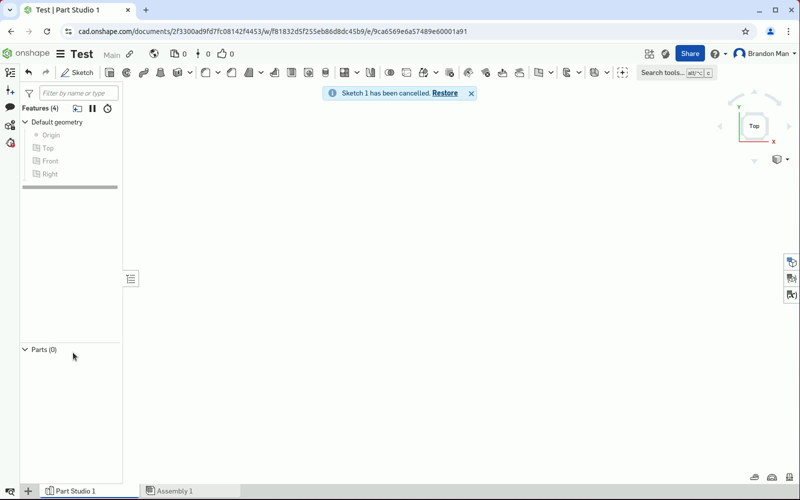
key(up)
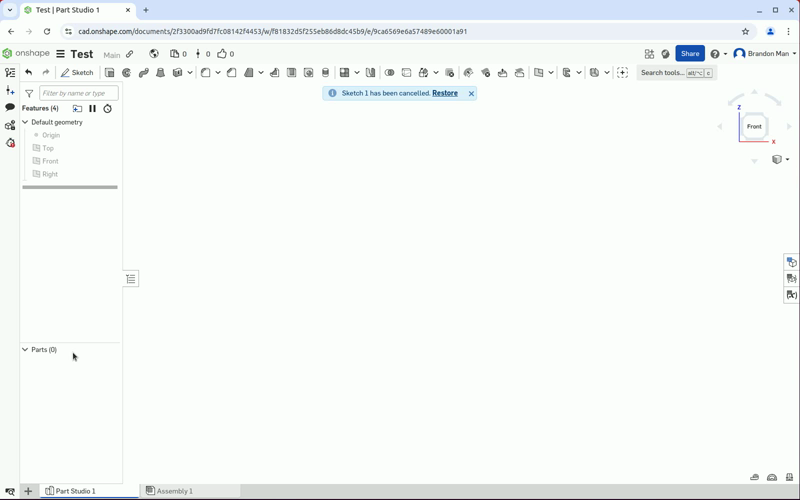
key_up(shift)
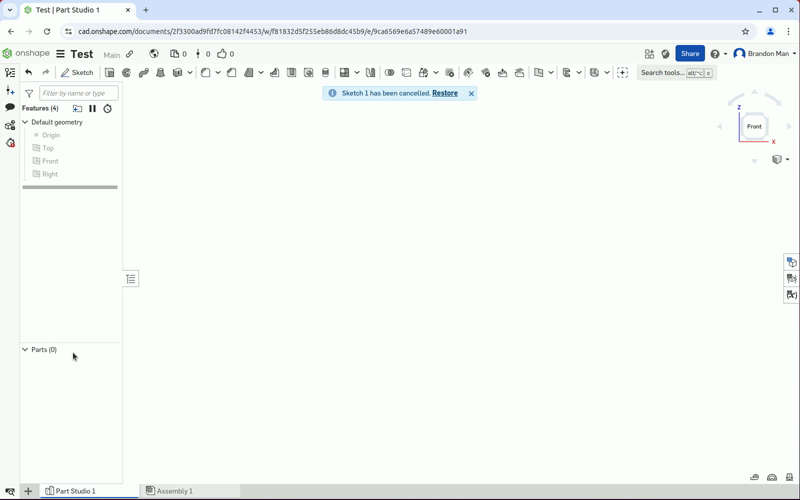
mouse_move(73, 352)
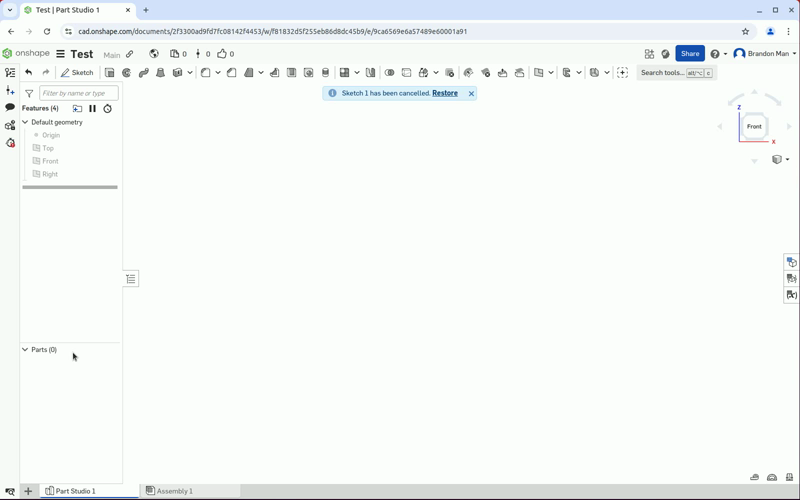
key(shift+y)
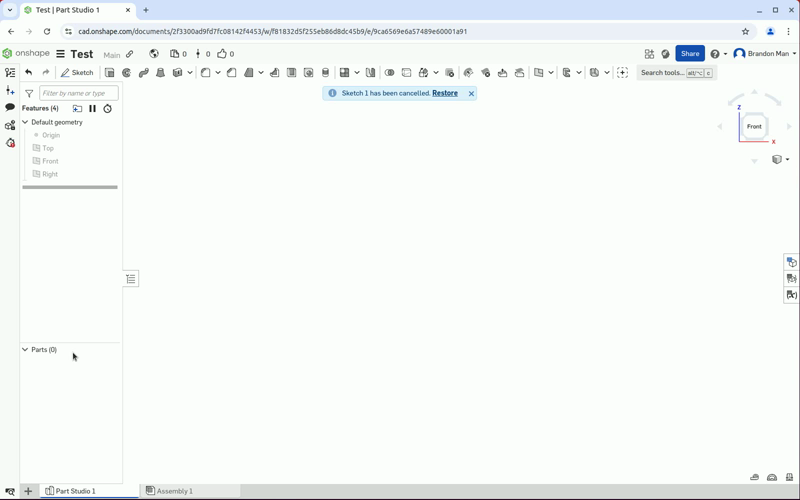
key(shift+s)
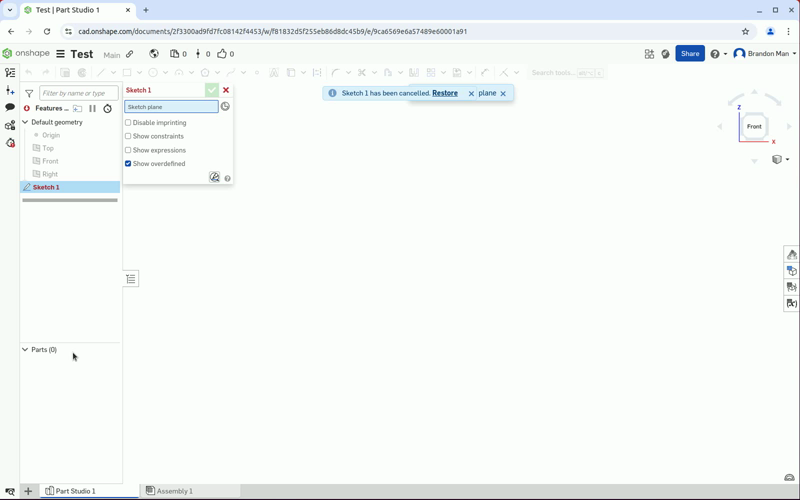
mouse_move(73, 163)
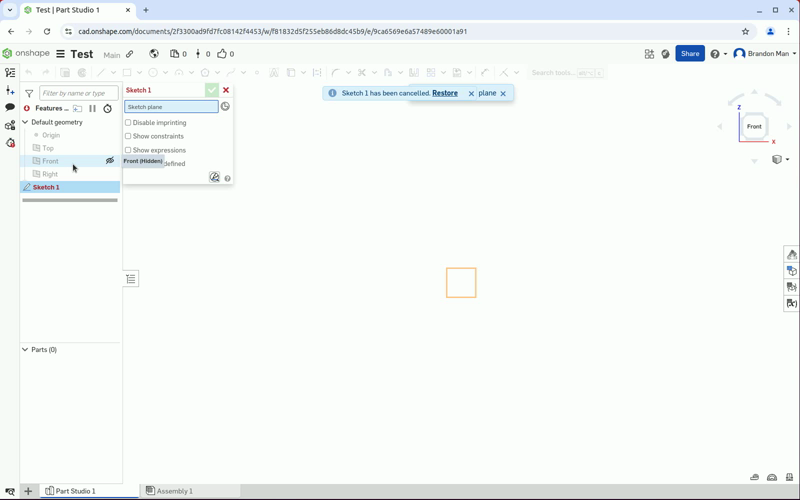
click(73, 163)
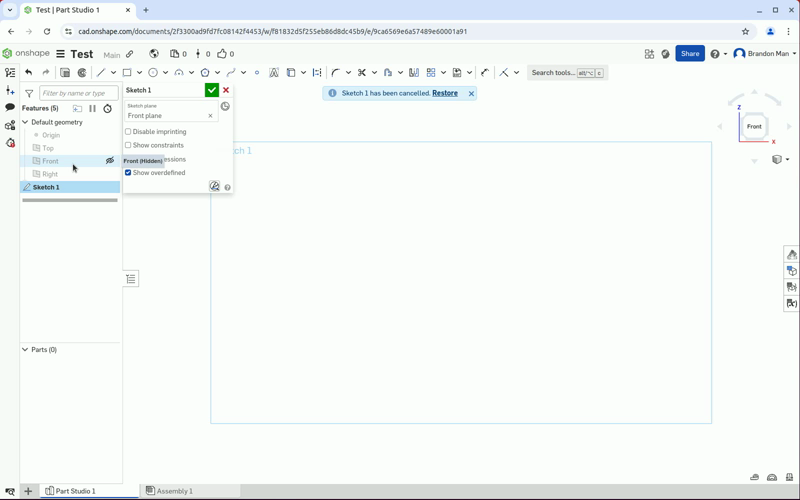
mouse_move(73, 352)
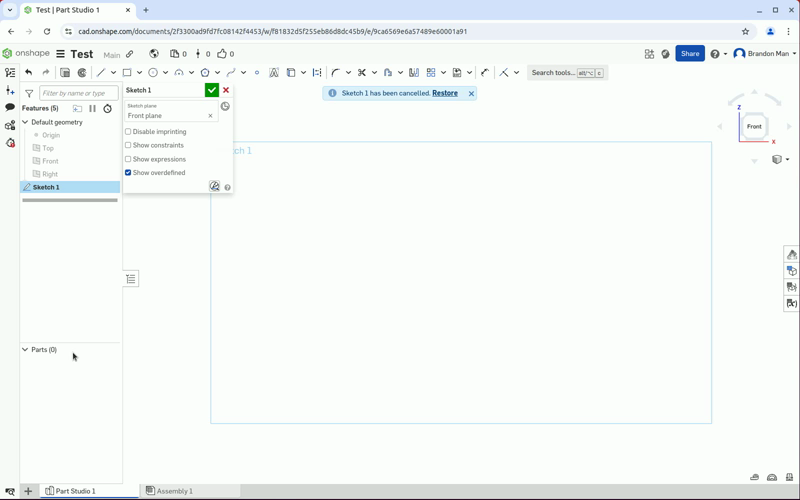
key(y)
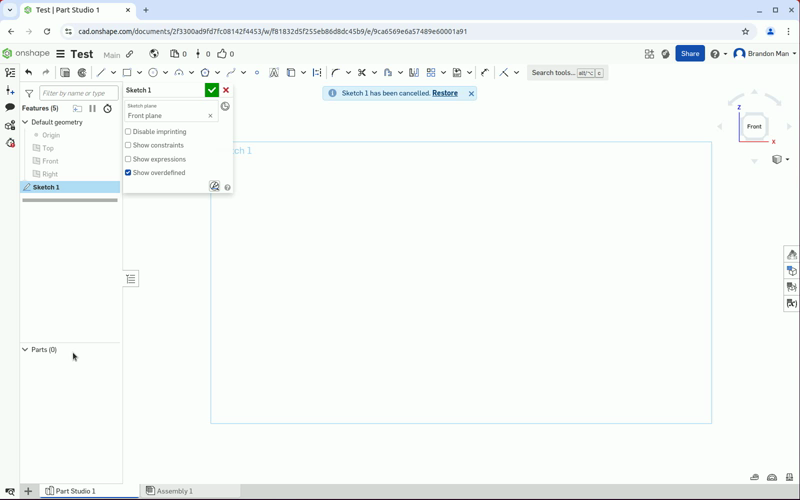
key(l)
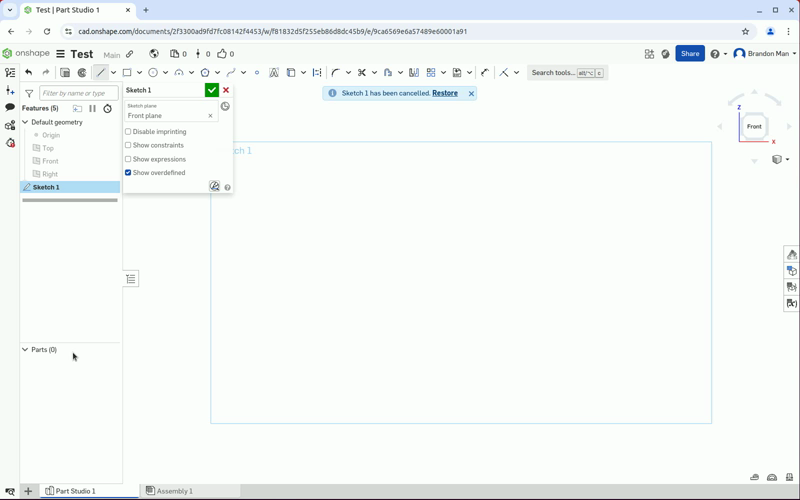
key_down(shift)
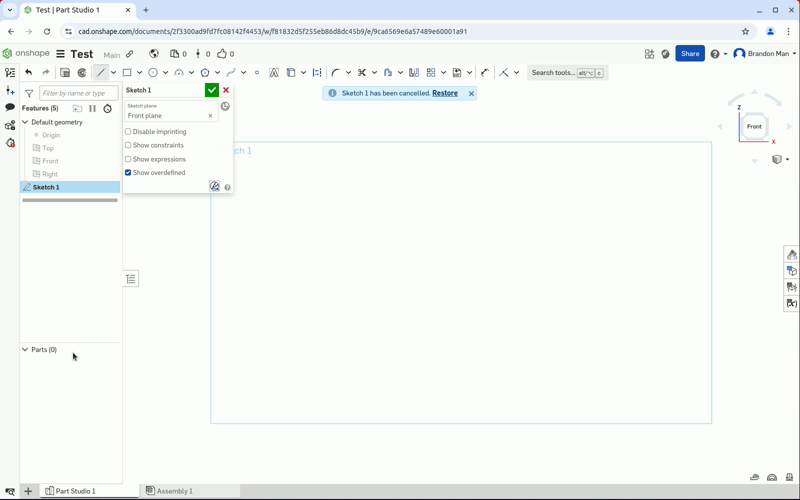
mouse_move(362, 273)
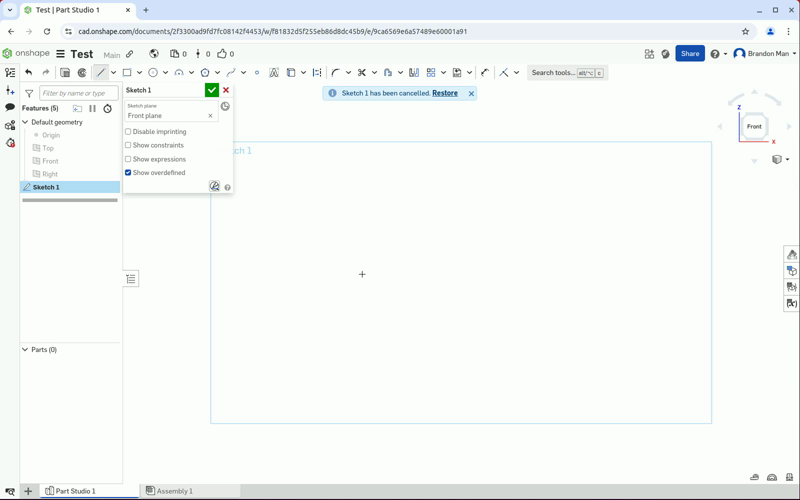
click(362, 273)
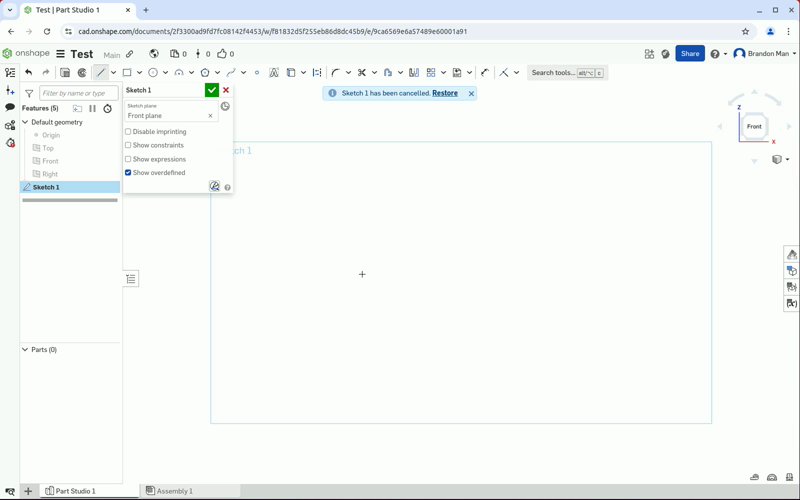
key_up(shift)
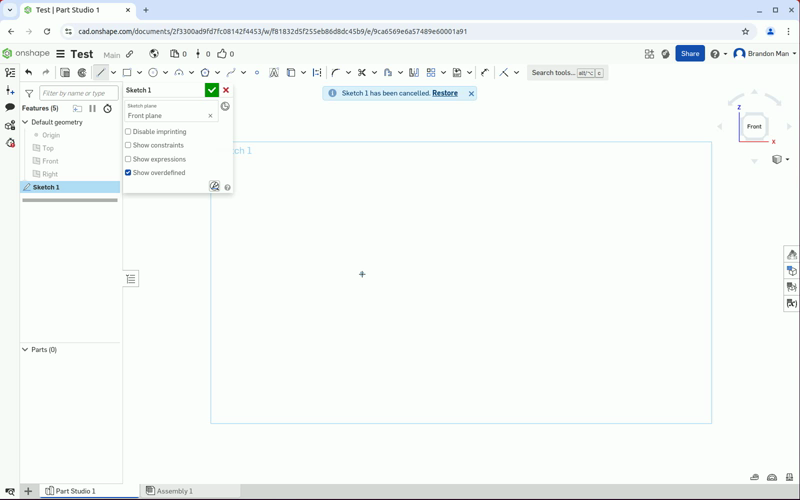
key_down(shift)
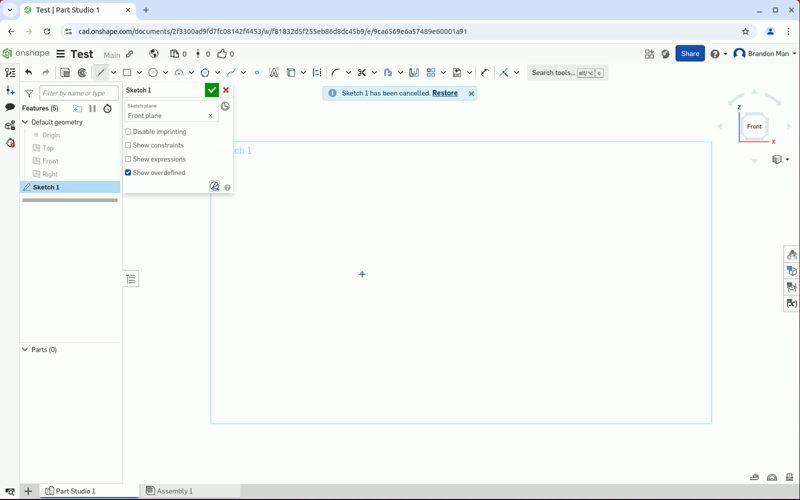
mouse_move(392, 273)
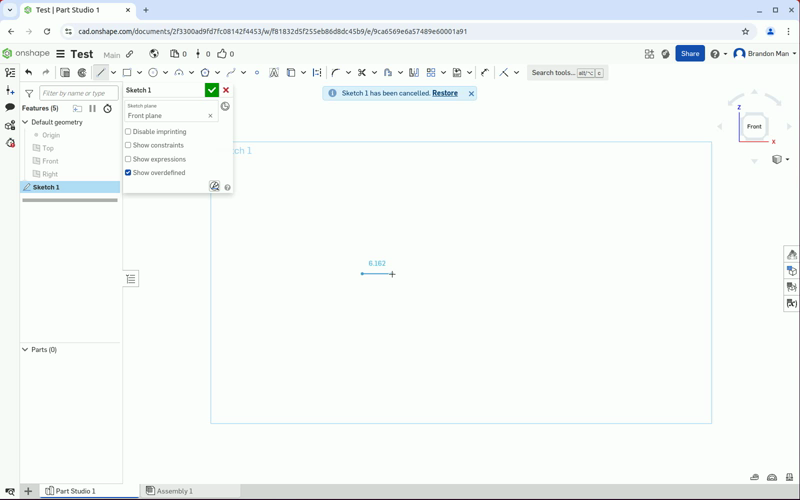
mouse_move(364, 275)
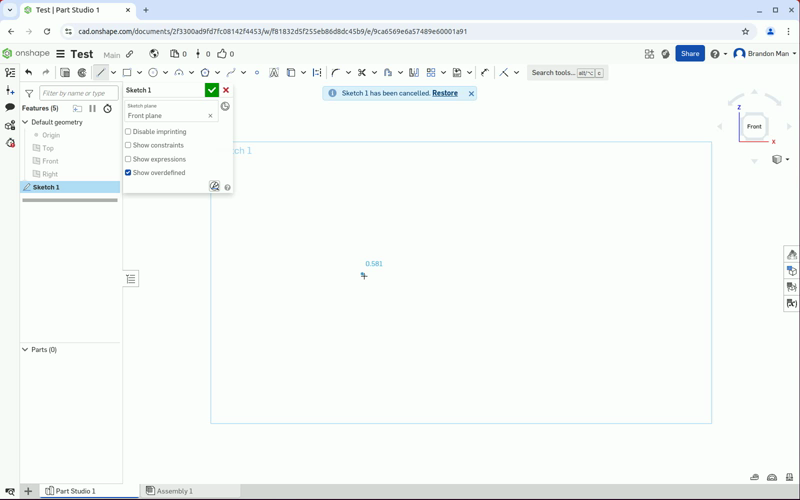
scroll(6)
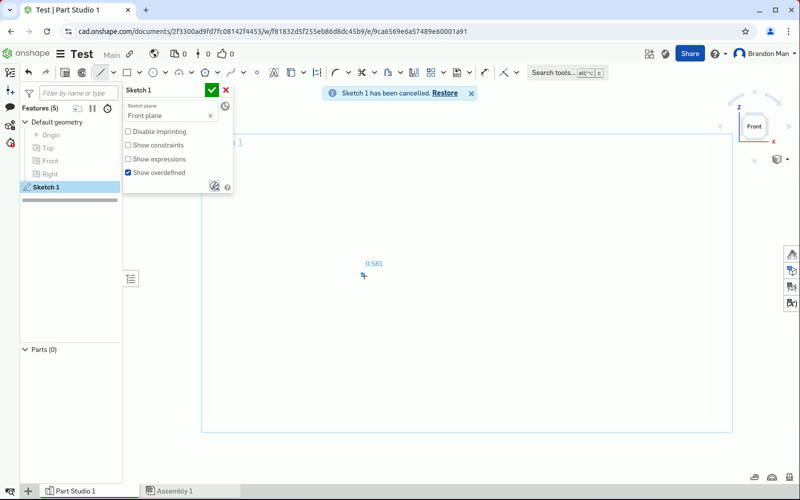
scroll(6)
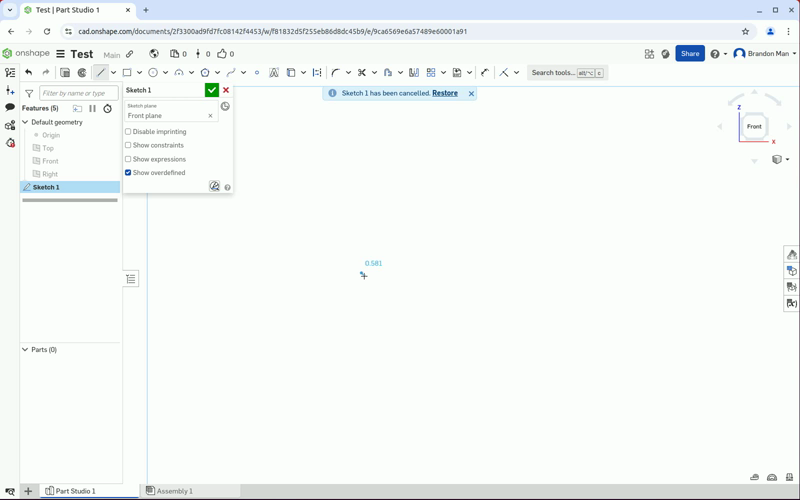
scroll(6)
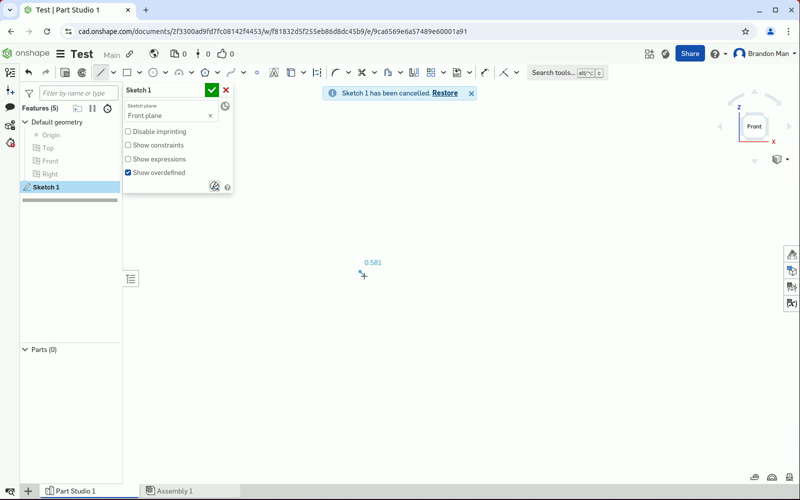
scroll(6)
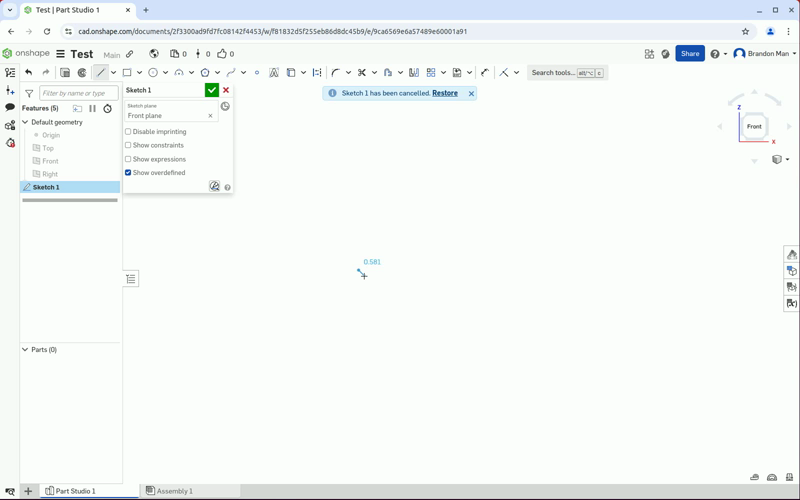
scroll(6)
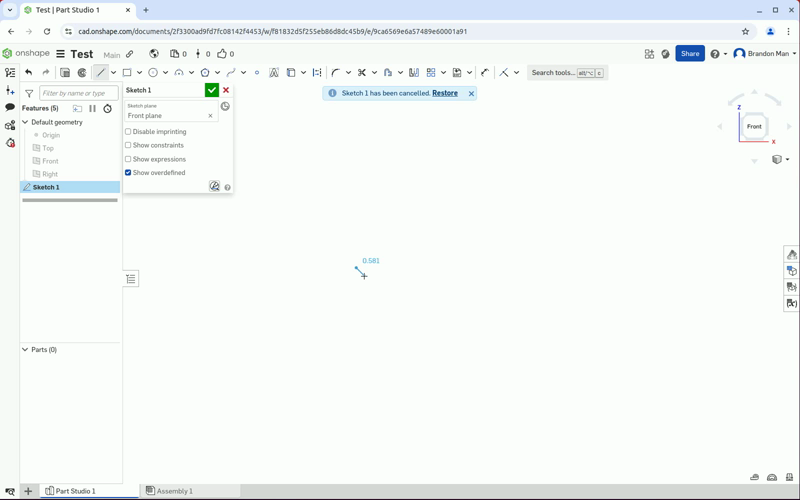
scroll(6)
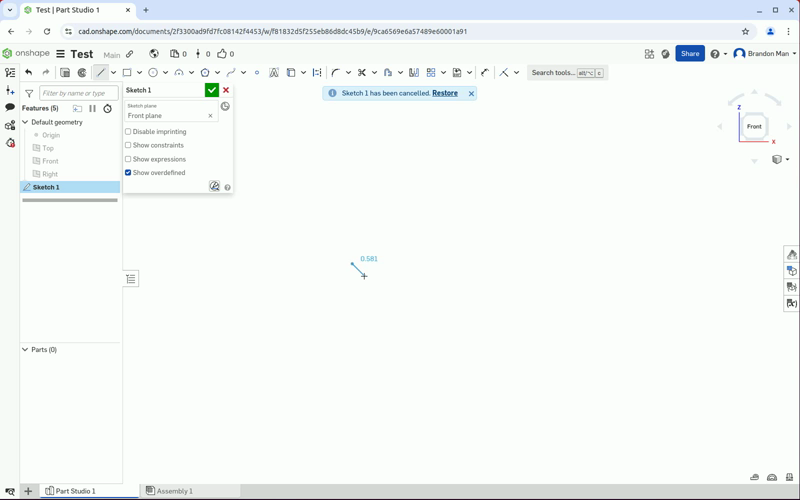
scroll(6)
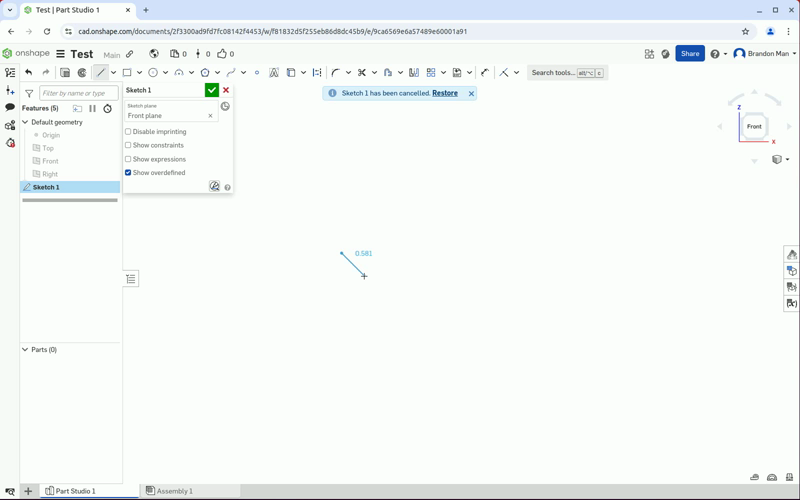
click(364, 275)
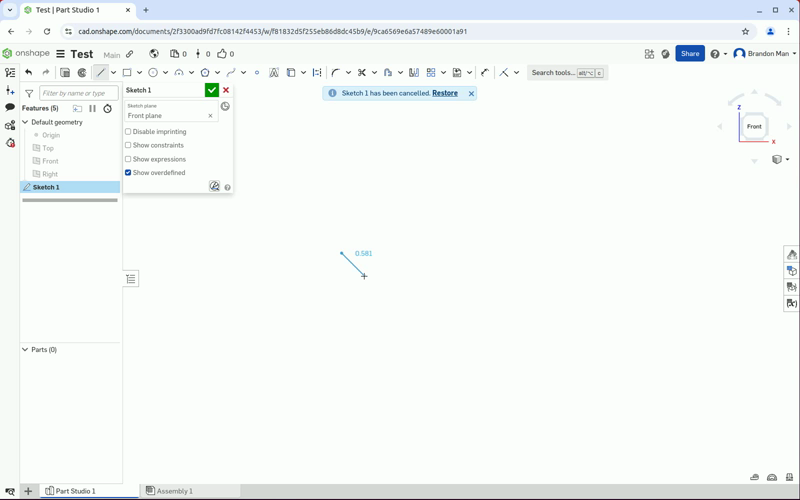
scroll(-6)
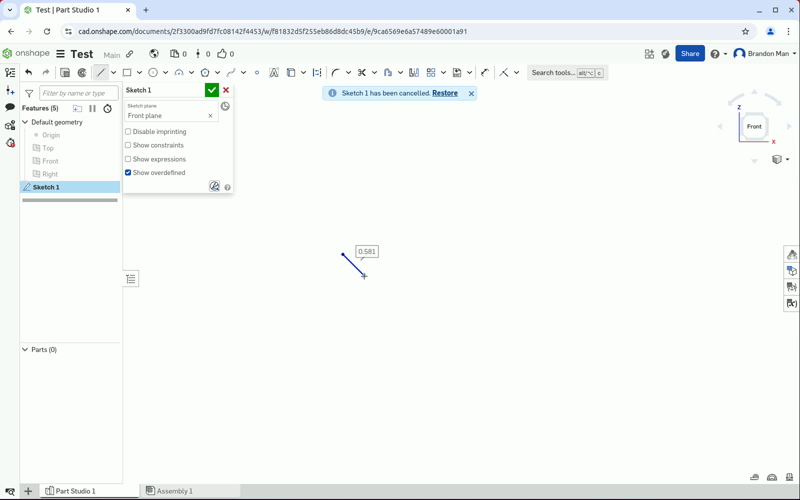
scroll(-6)
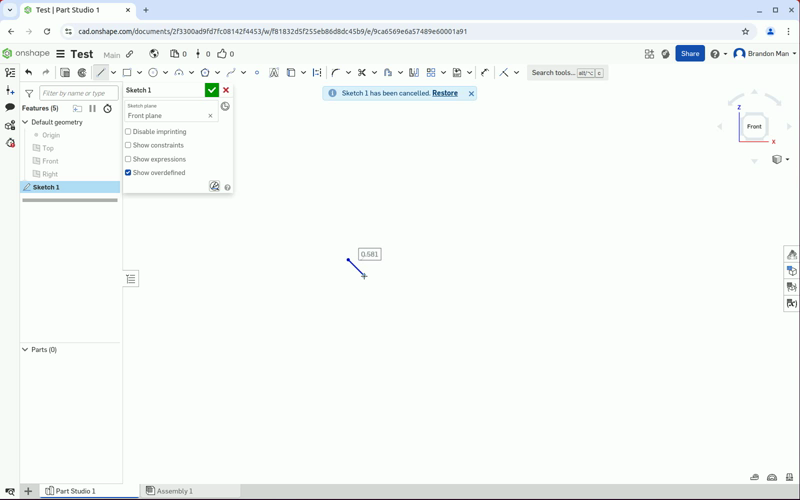
scroll(-6)
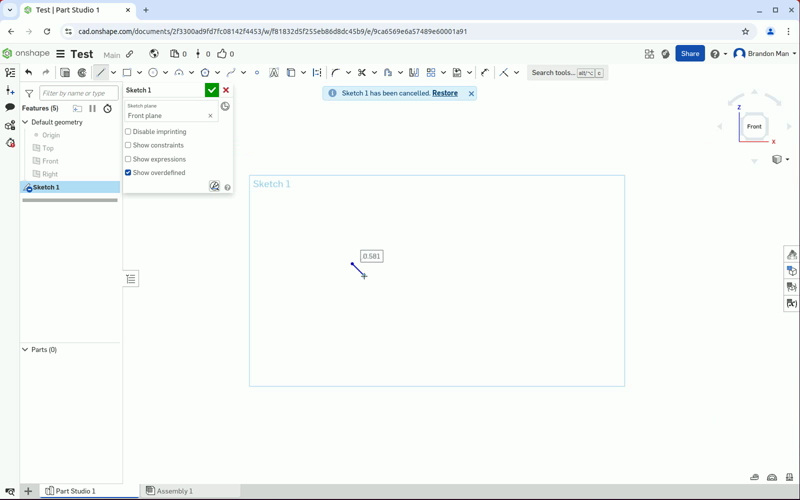
scroll(-6)
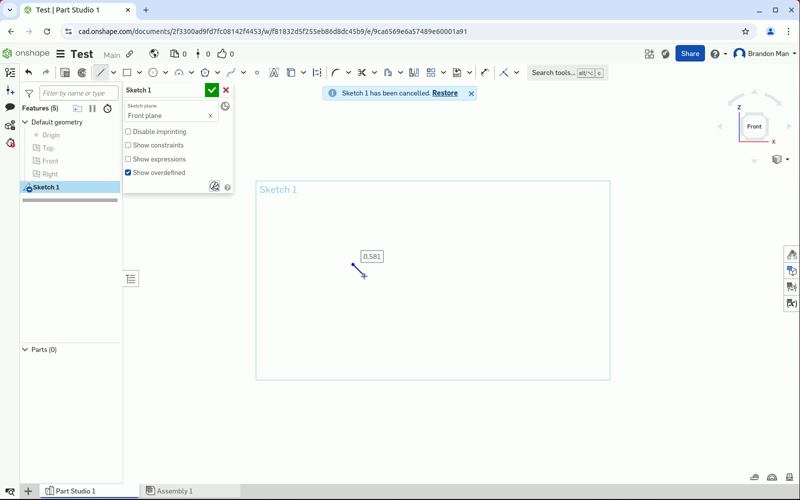
scroll(-6)
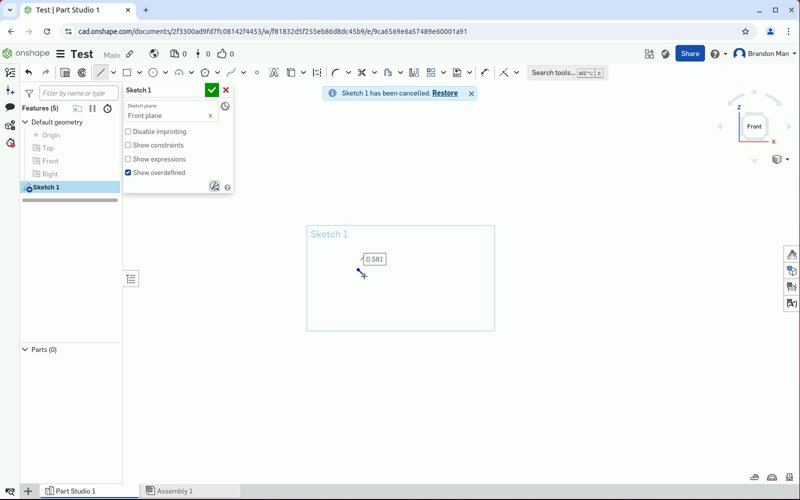
scroll(-6)
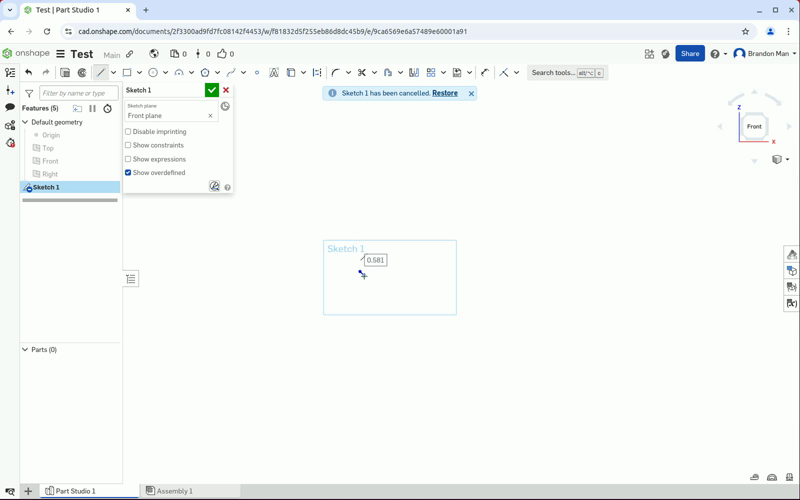
scroll(-6)
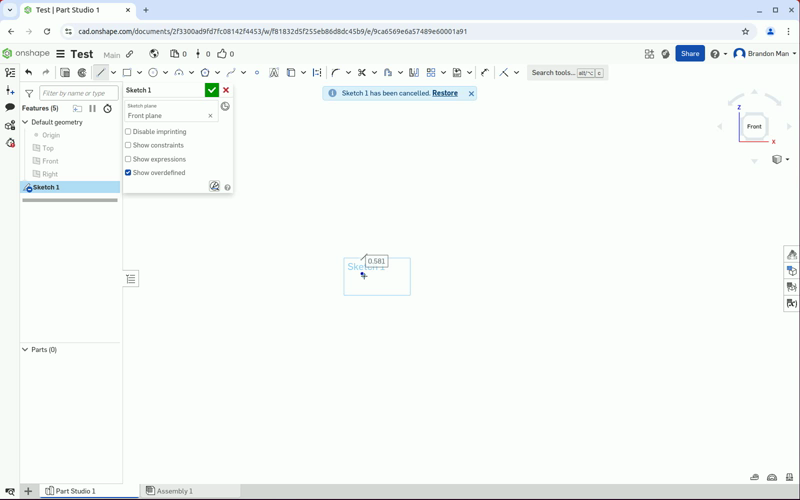
key_up(shift)
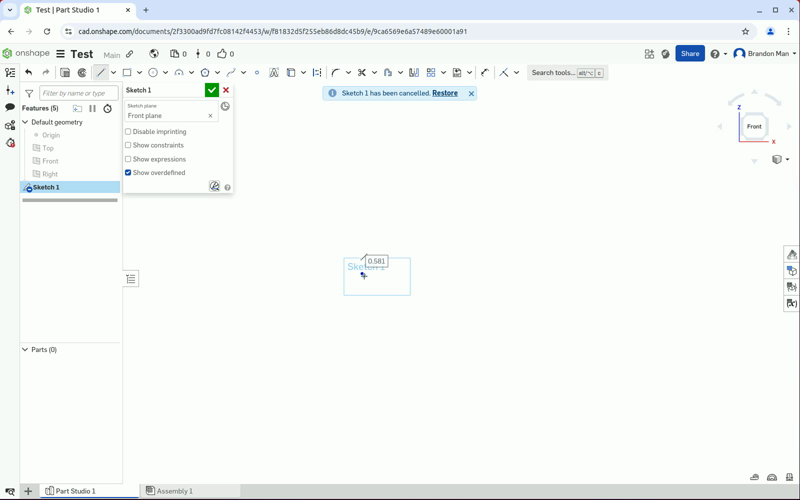
key_down(shift)
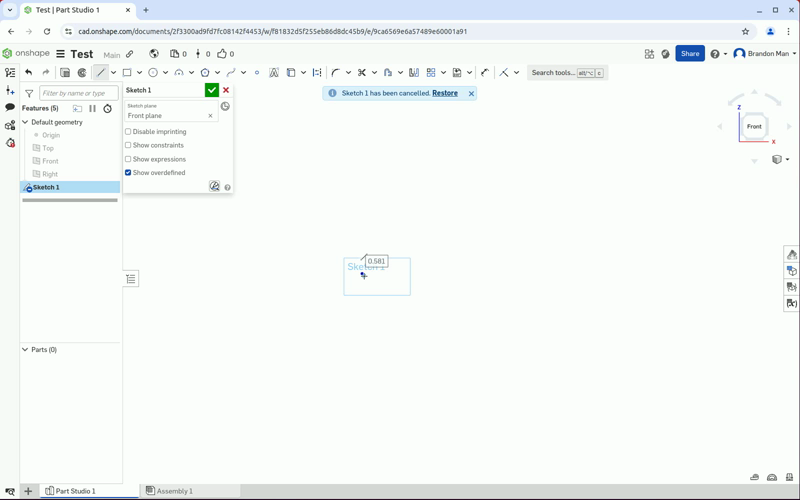
mouse_move(459, 384)
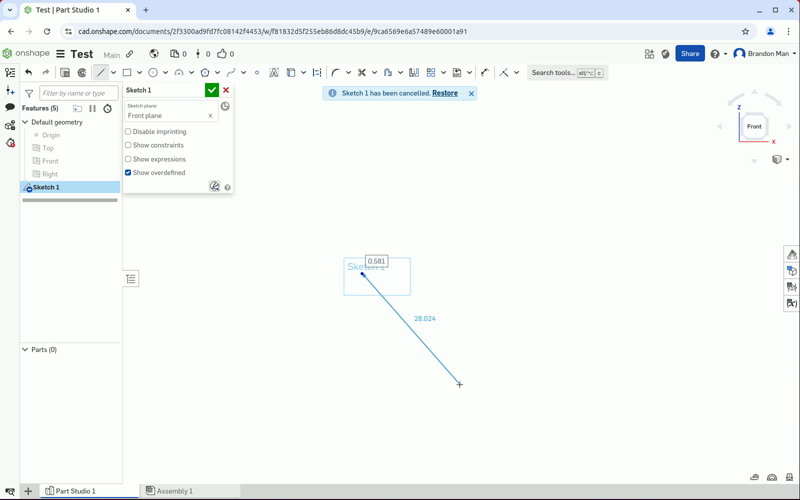
click(459, 384)
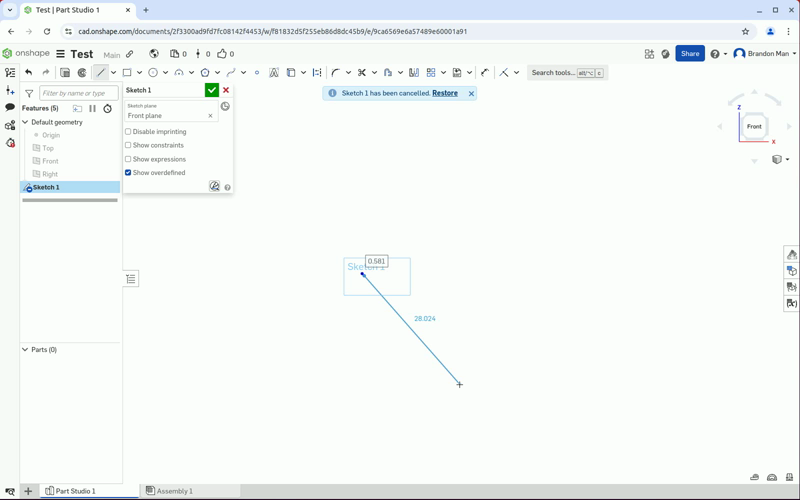
key_up(shift)
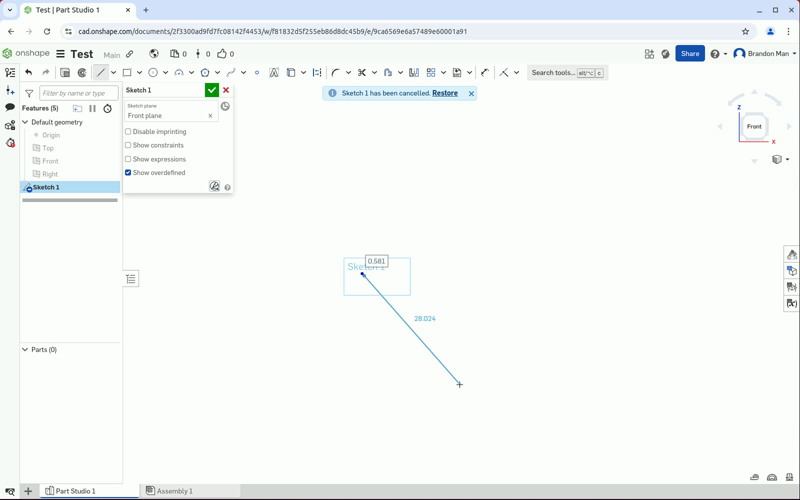
key_down(shift)
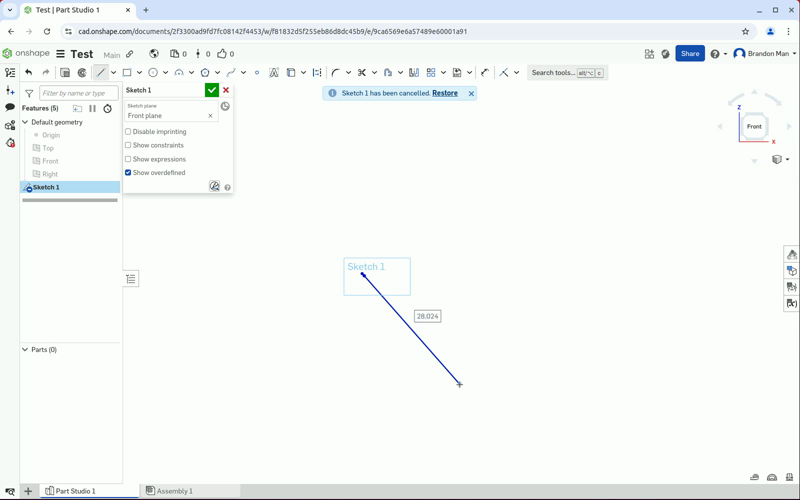
mouse_move(556, 275)
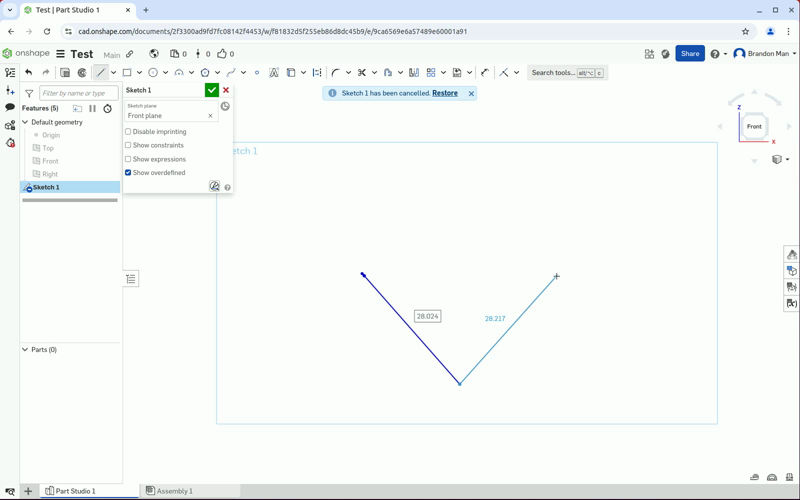
click(556, 275)
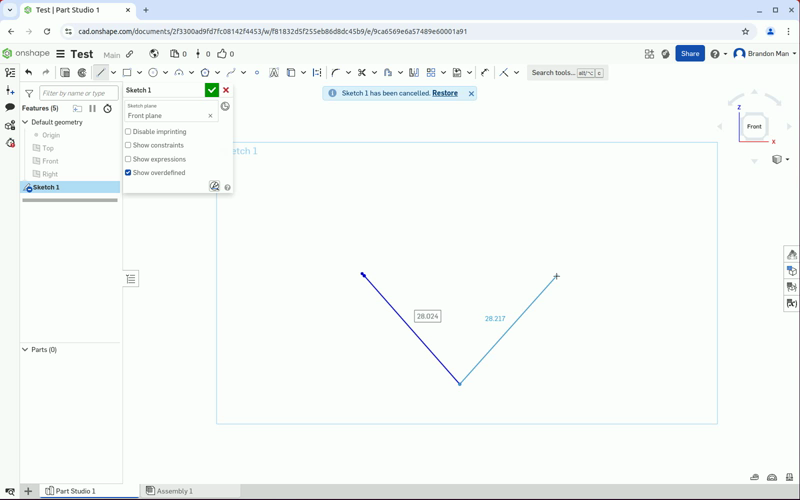
key_up(shift)
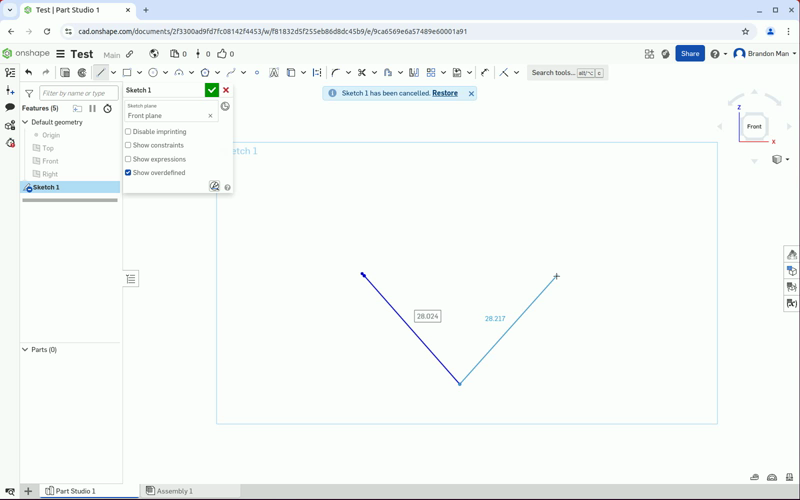
key(esc)
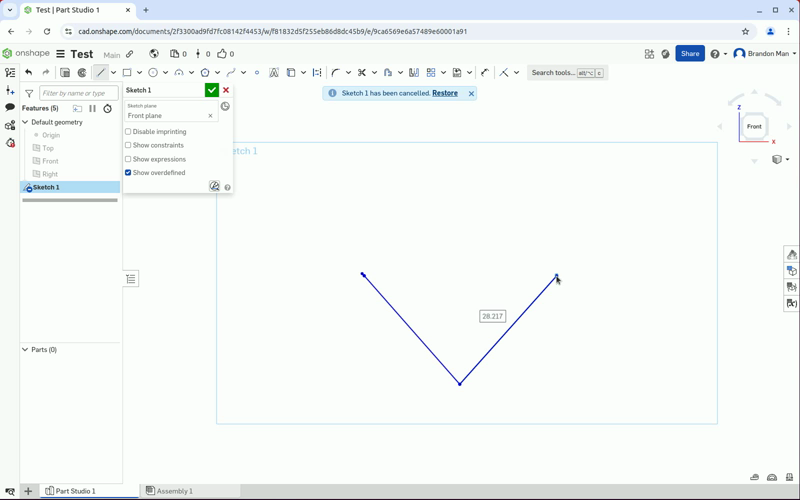
key(a)
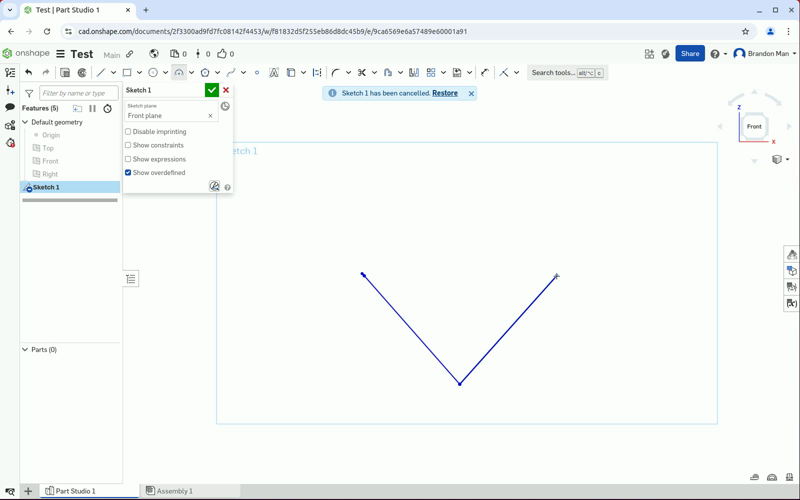
mouse_move(556, 275)
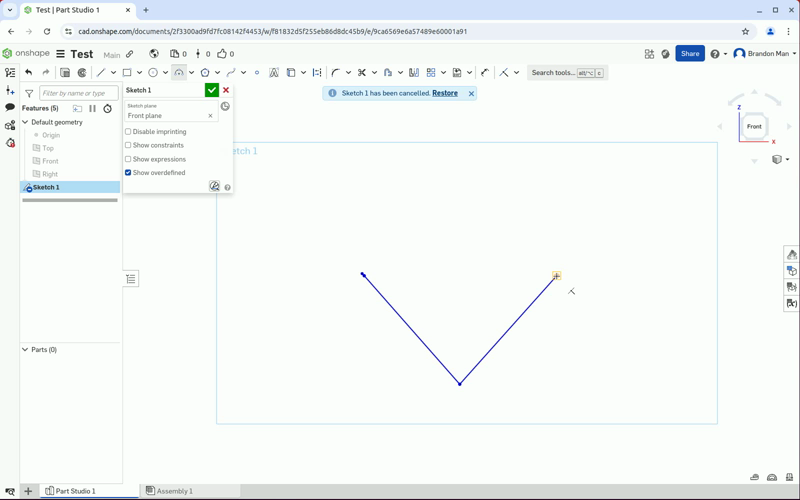
click(556, 275)
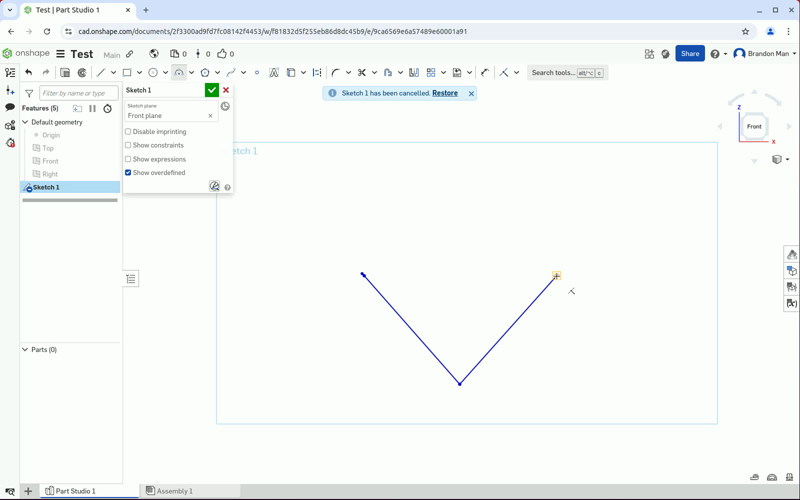
key_down(shift)
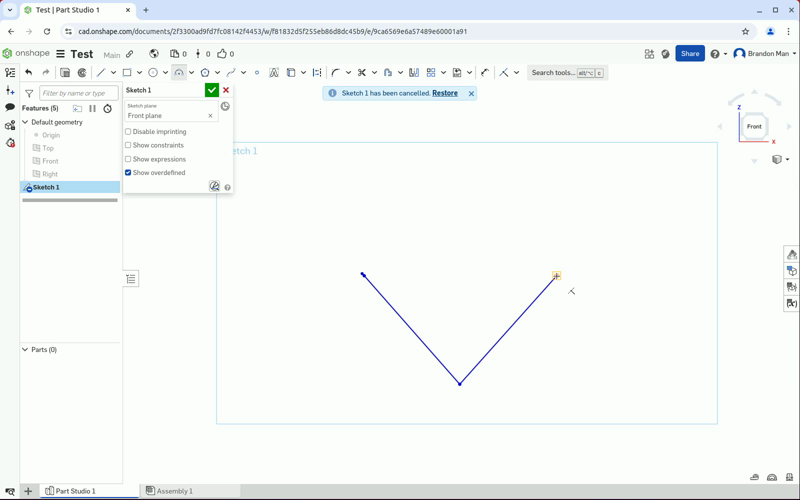
mouse_move(459, 200)
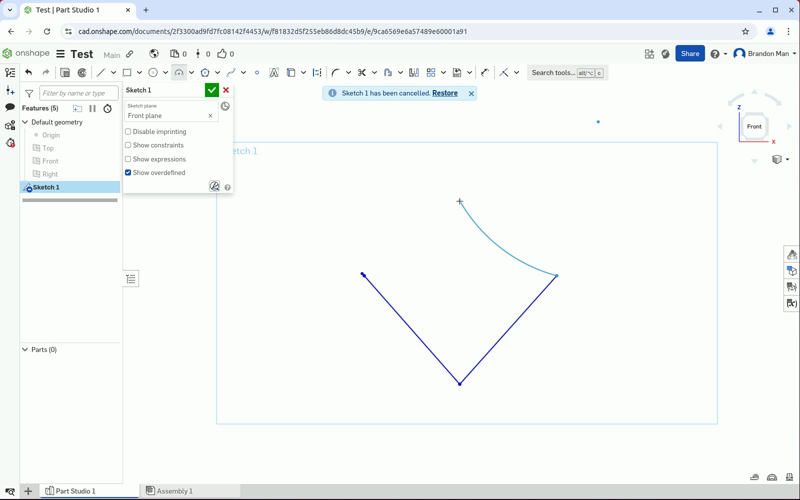
click(459, 200)
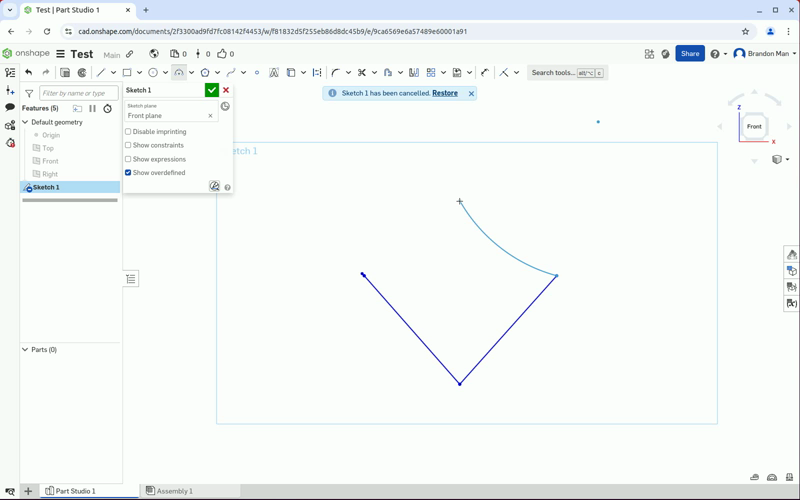
mouse_move(548, 186)
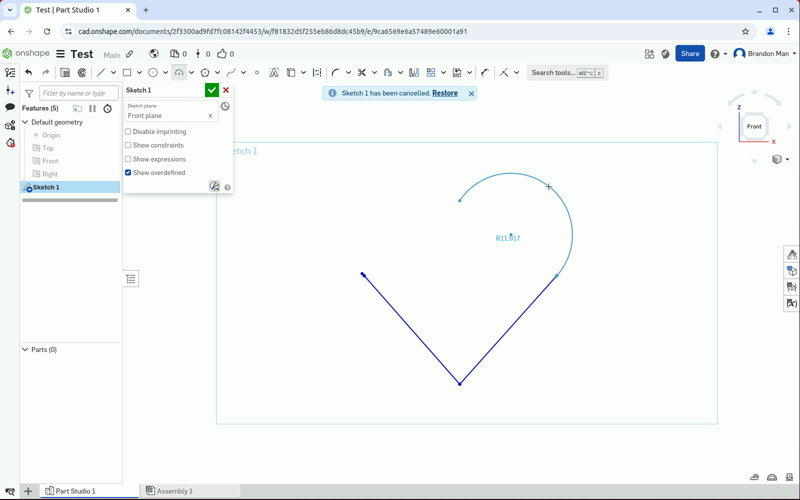
click(548, 186)
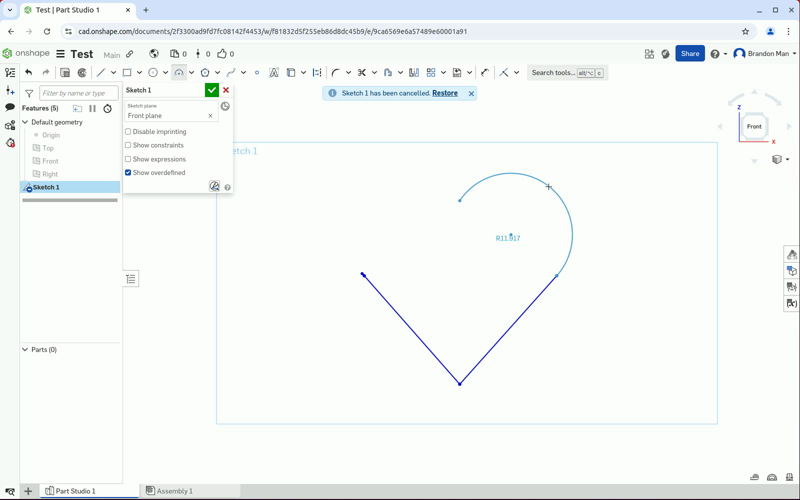
key_up(shift)
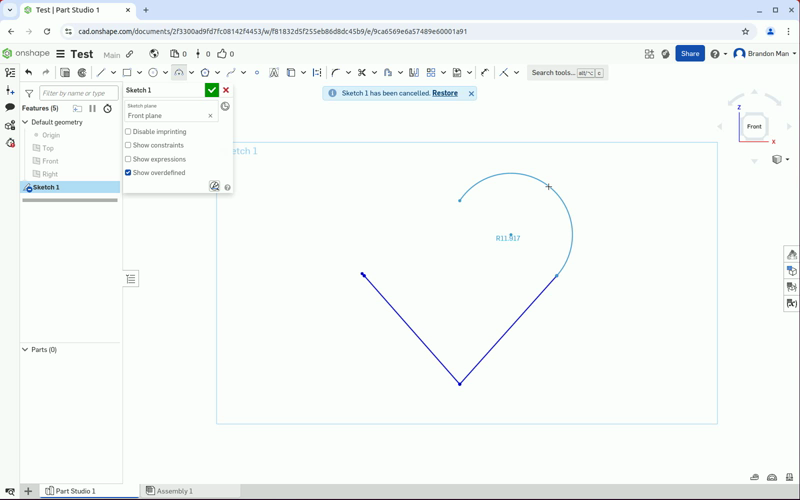
mouse_move(459, 200)
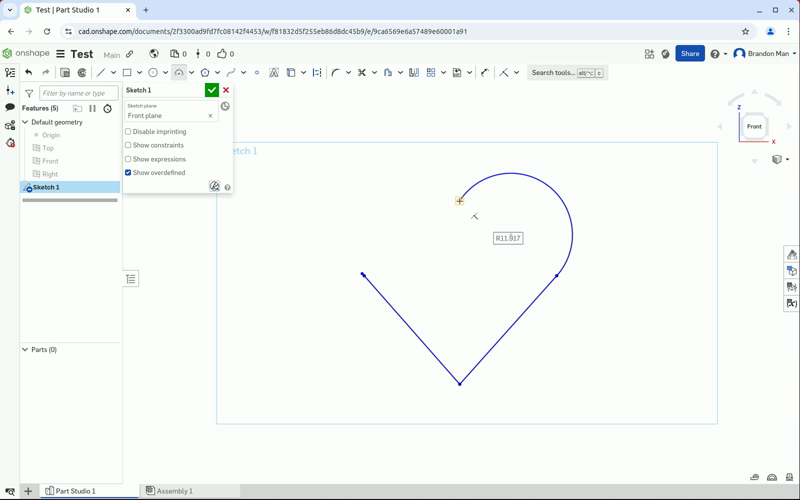
click(459, 200)
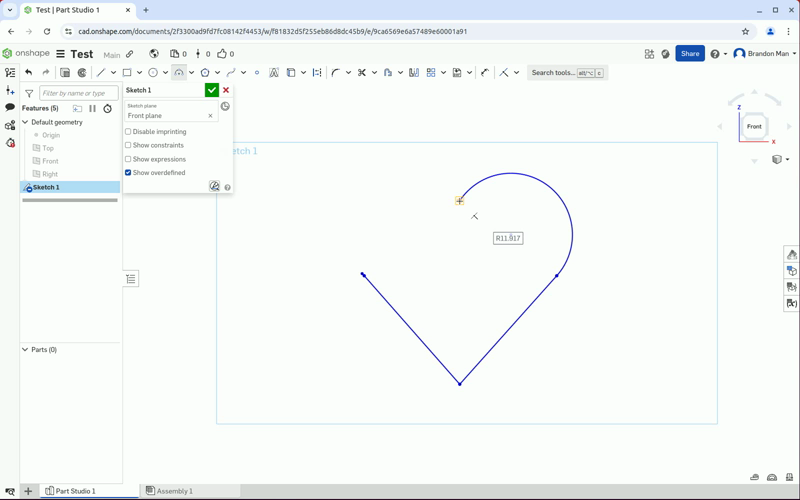
mouse_move(362, 273)
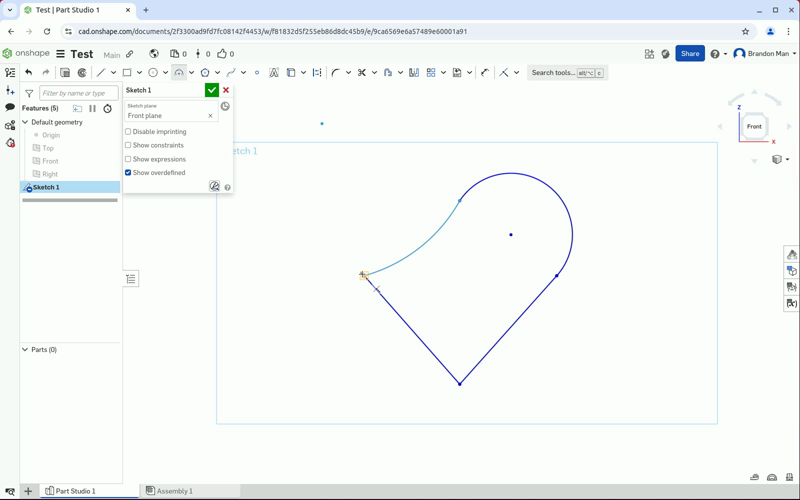
scroll(6)
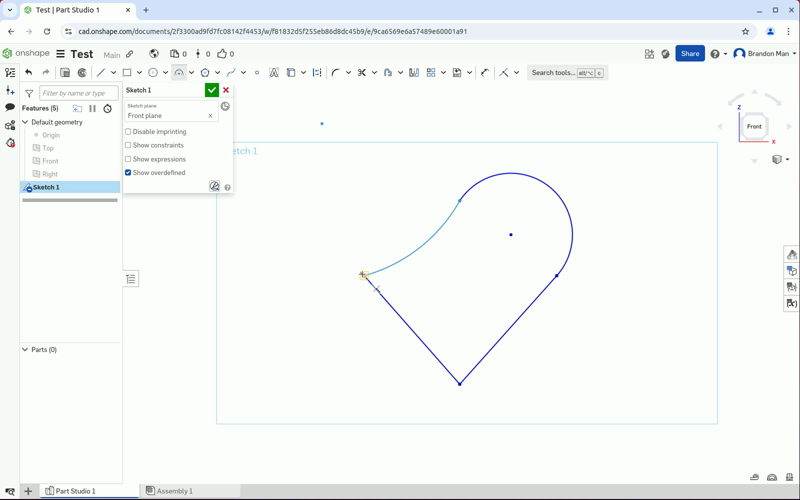
scroll(6)
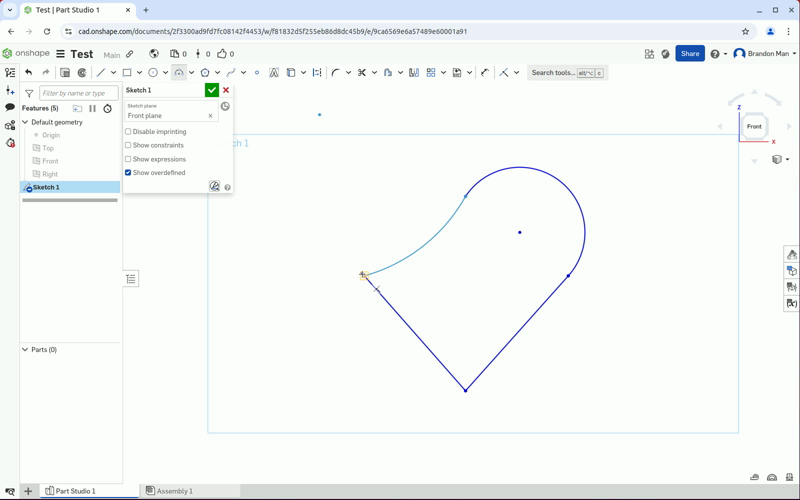
scroll(6)
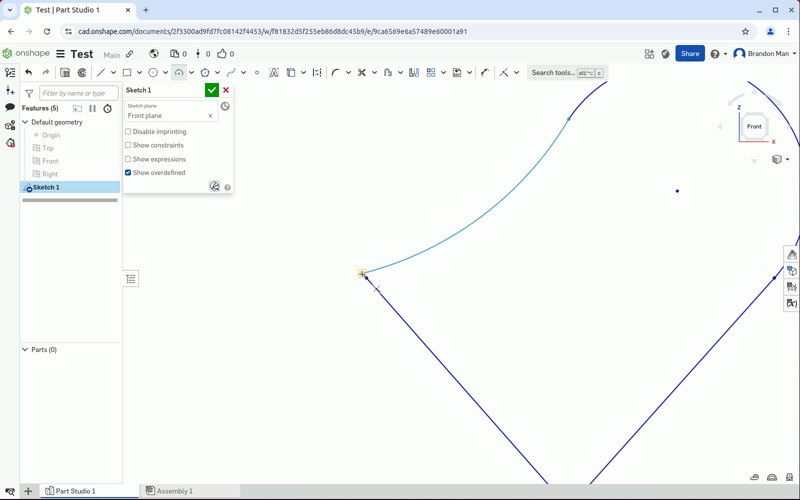
scroll(6)
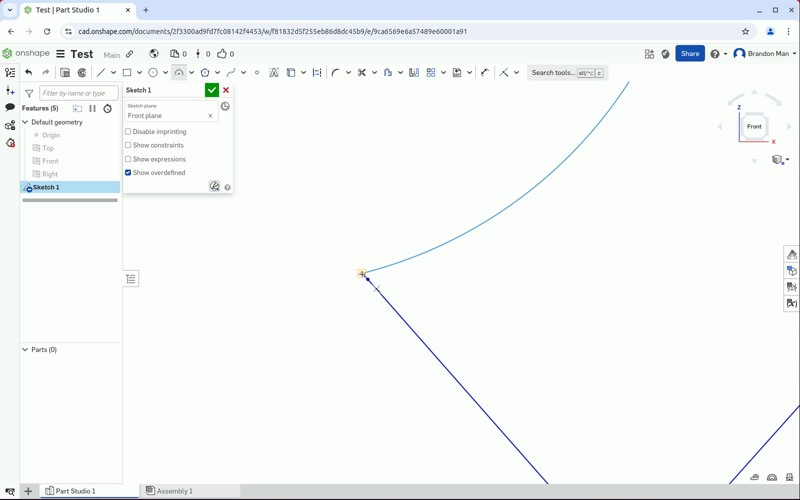
scroll(6)
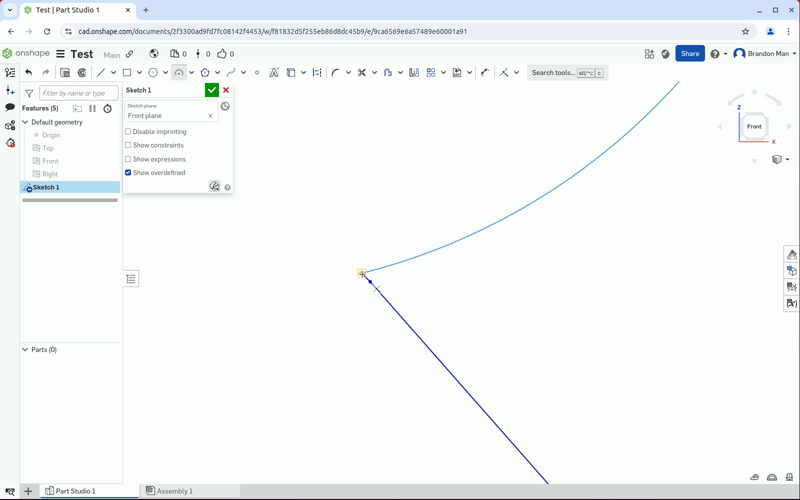
scroll(6)
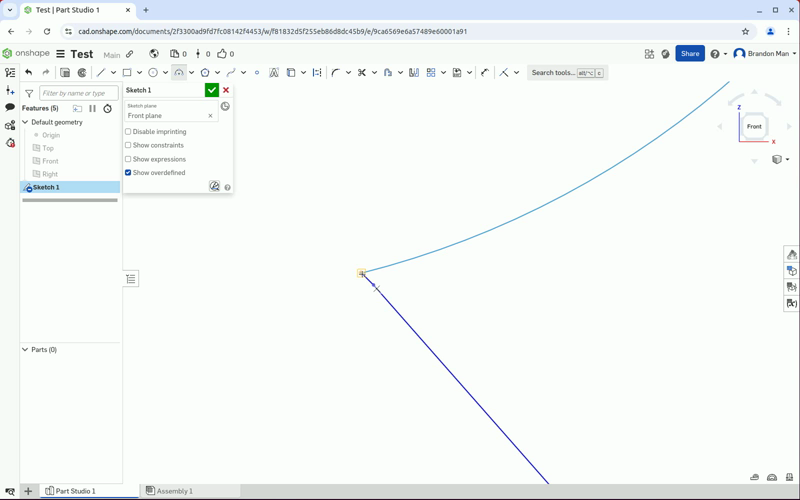
scroll(6)
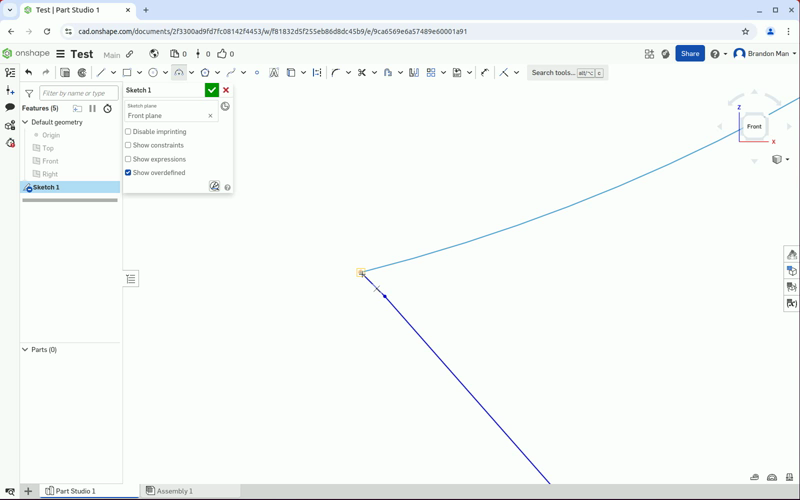
click(362, 273)
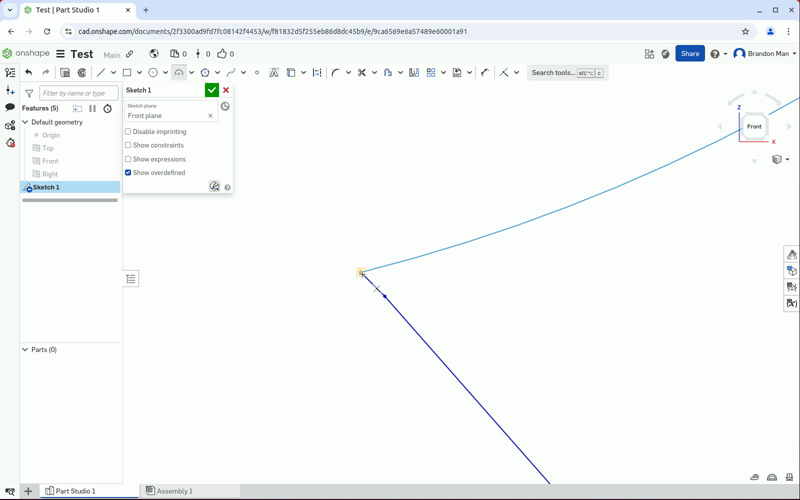
scroll(-6)
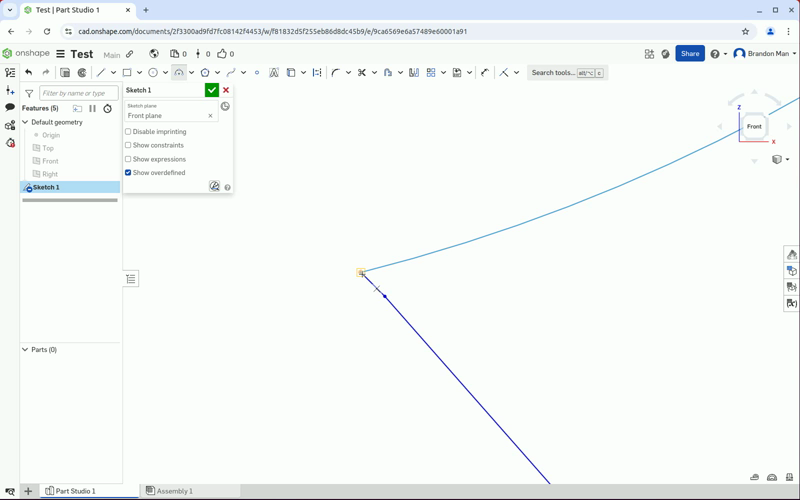
scroll(-6)
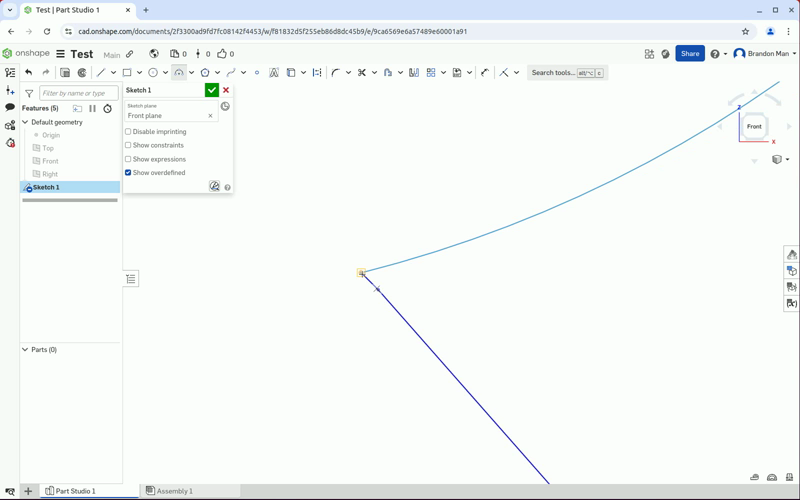
scroll(-6)
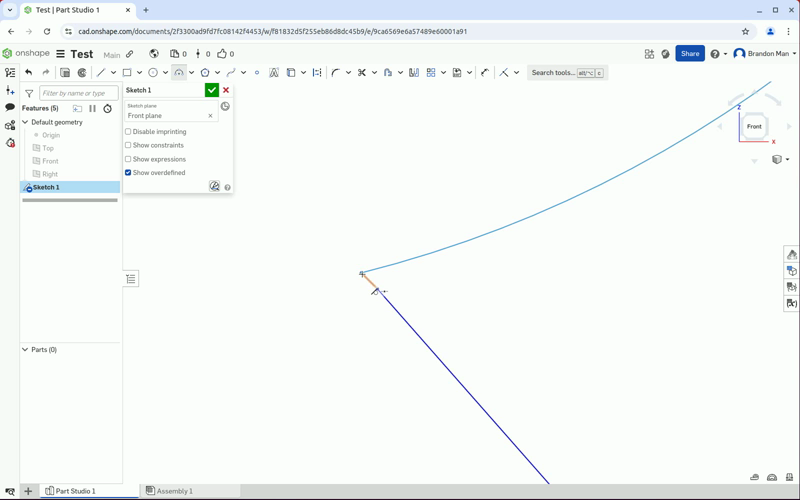
scroll(-6)
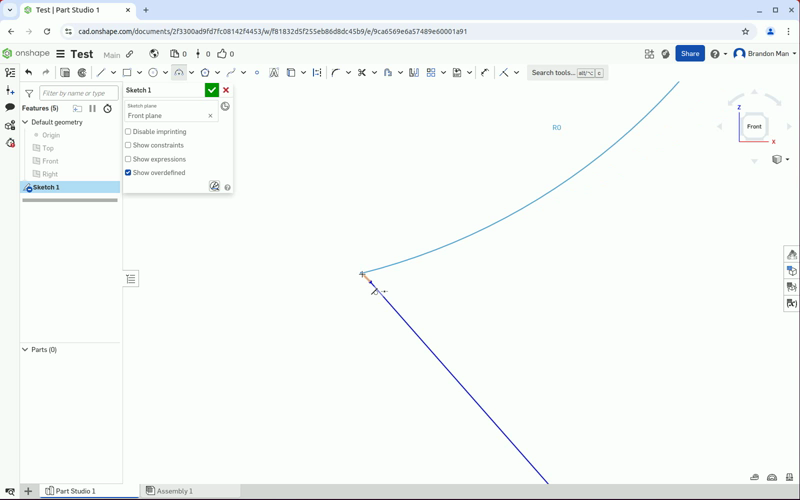
scroll(-6)
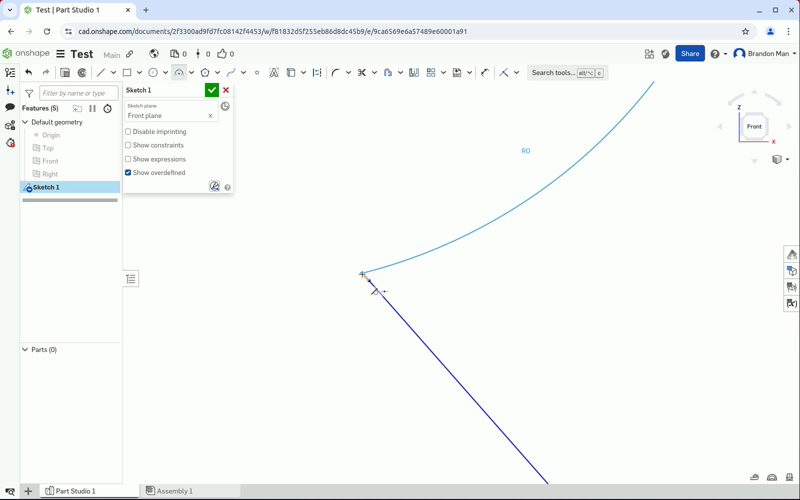
scroll(-6)
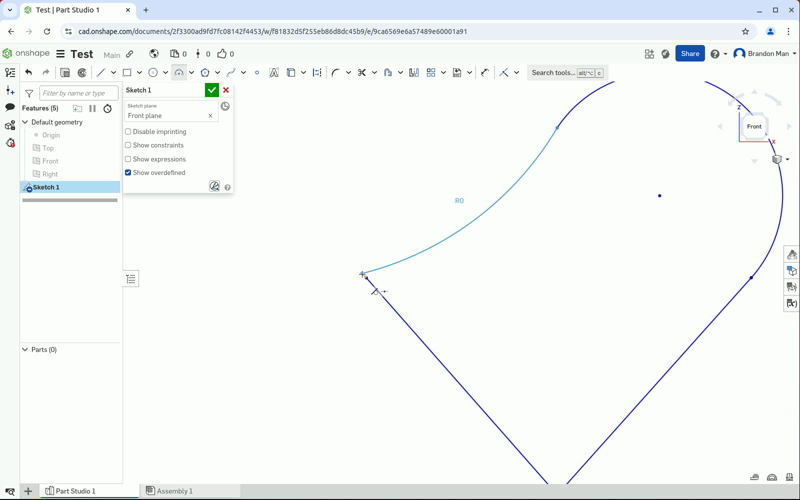
scroll(-6)
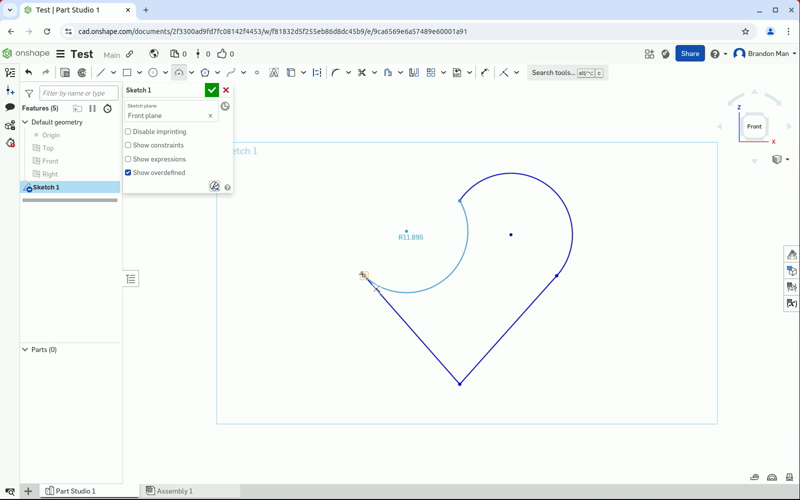
key_down(shift)
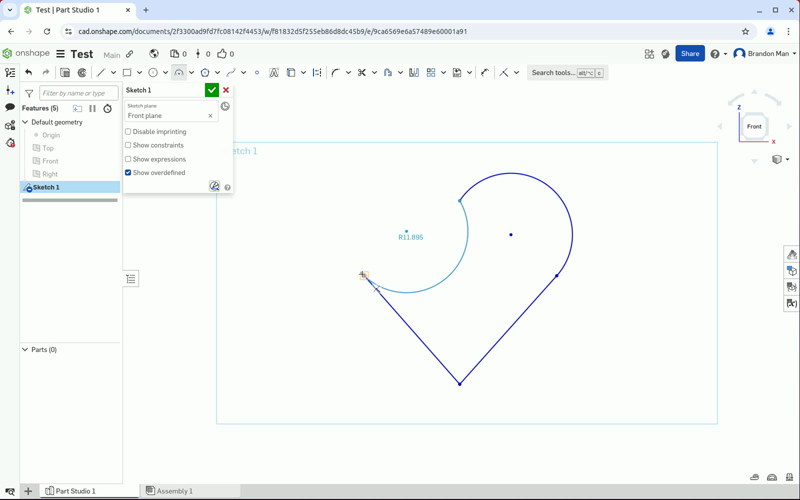
mouse_move(372, 186)
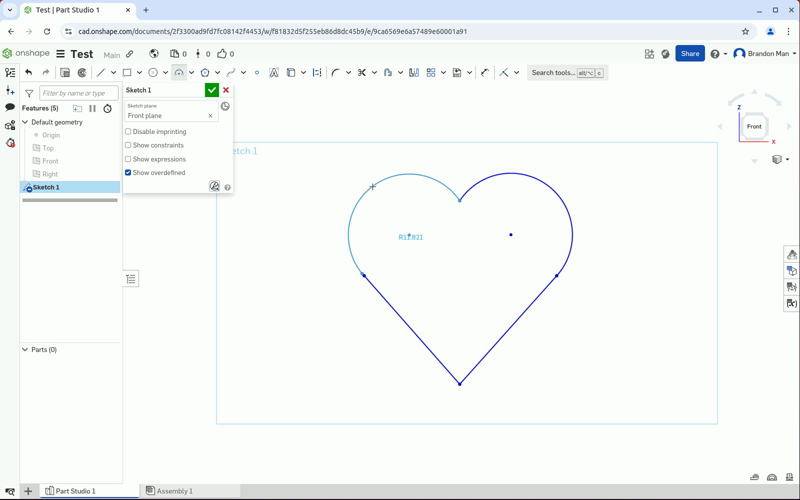
click(372, 186)
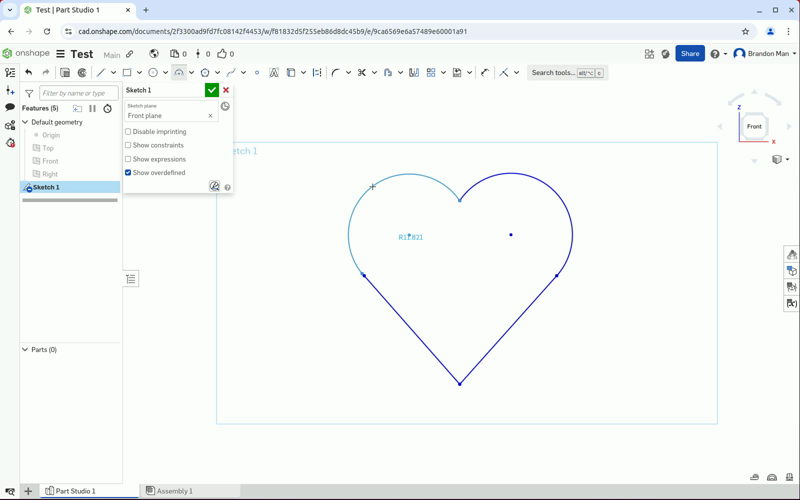
key_up(shift)
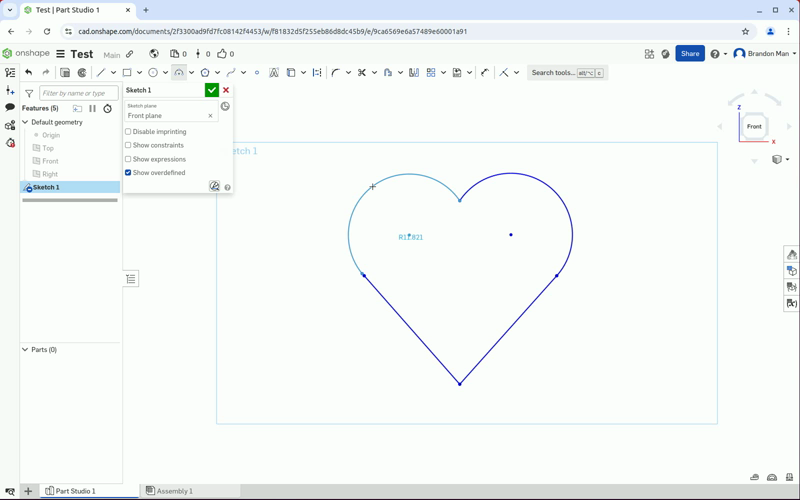
key(esc)
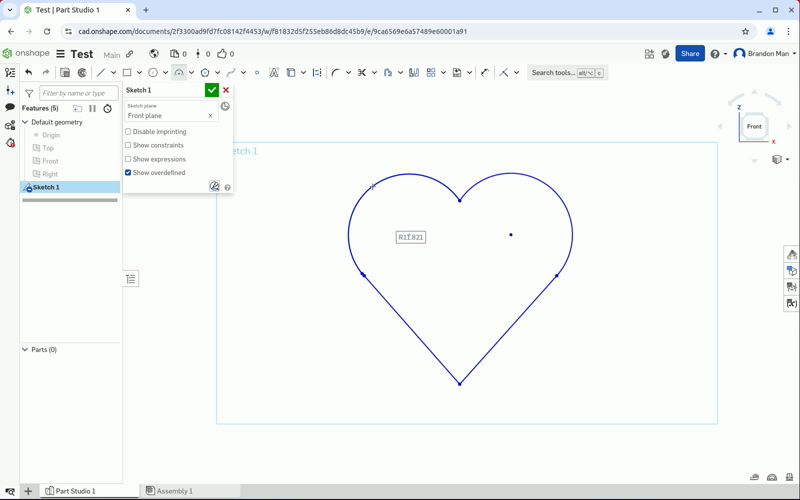
mouse_move(507, 273)
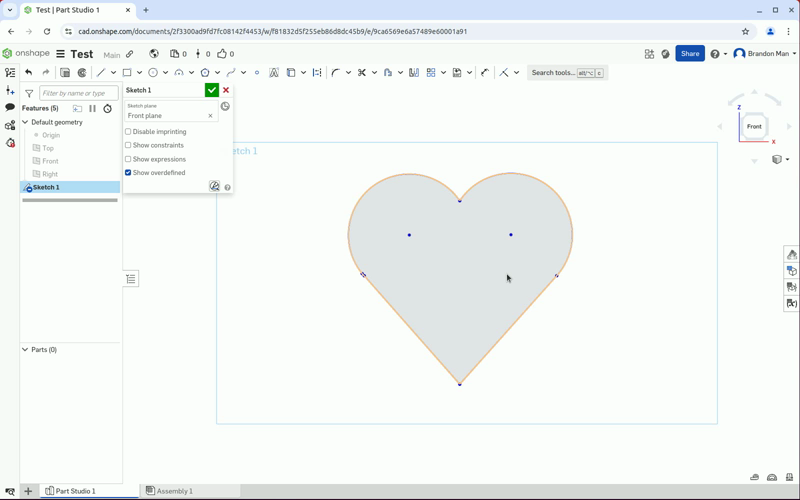
click(507, 273)
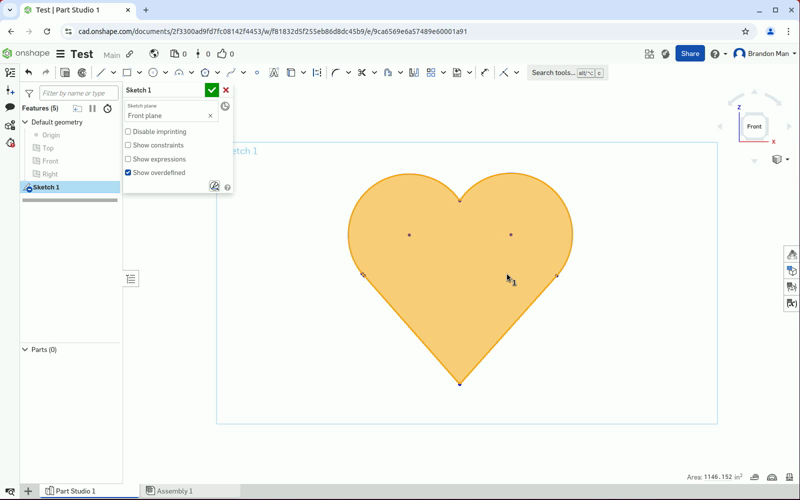
mouse_move(73, 352)
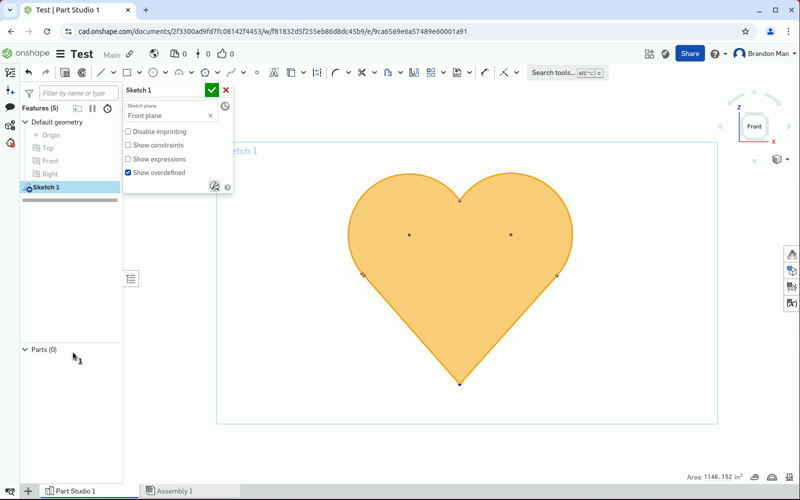
key(shift+y)
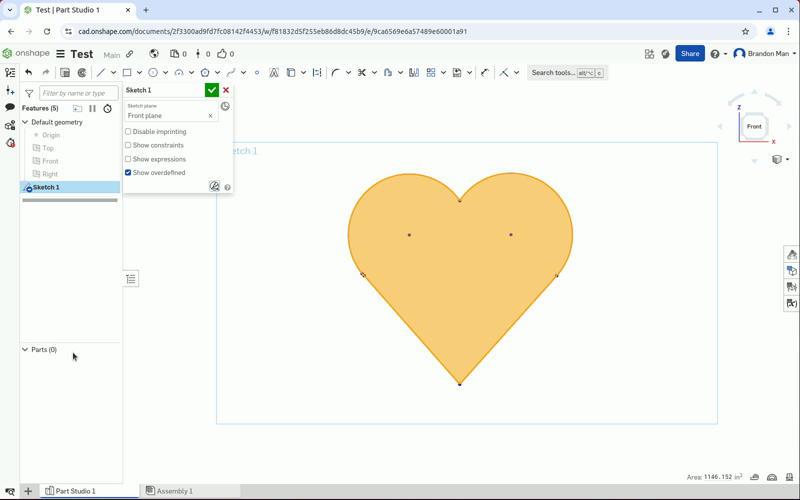
key(shift+e)
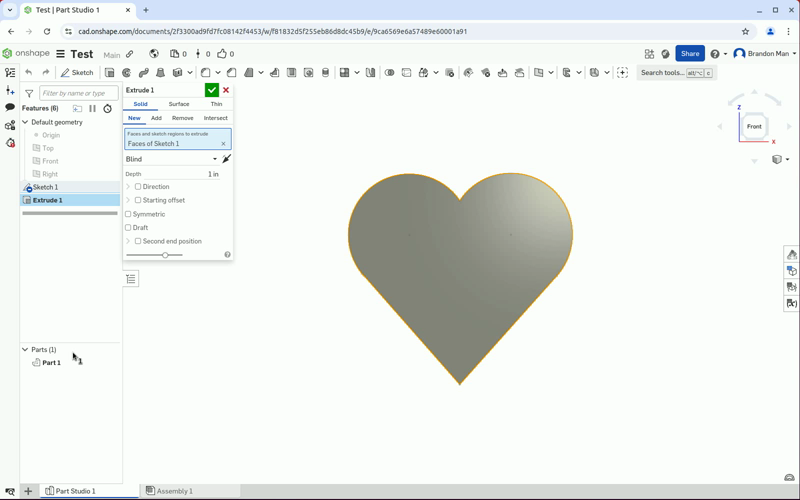
mouse_move(143, 106)
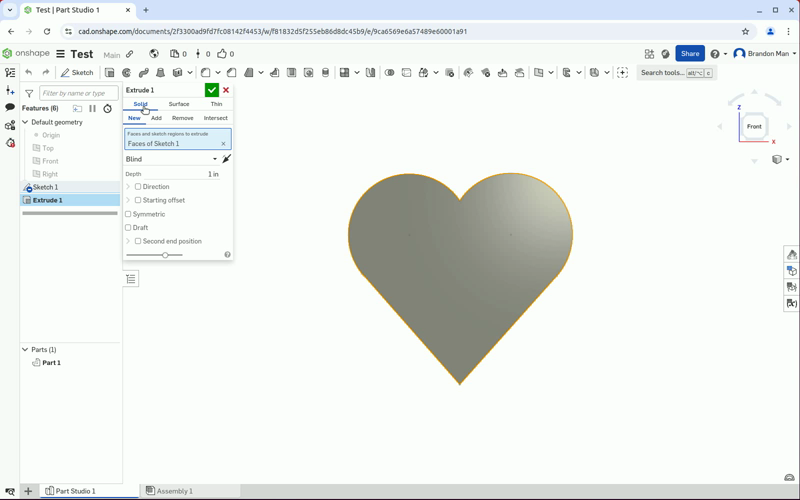
click(143, 106)
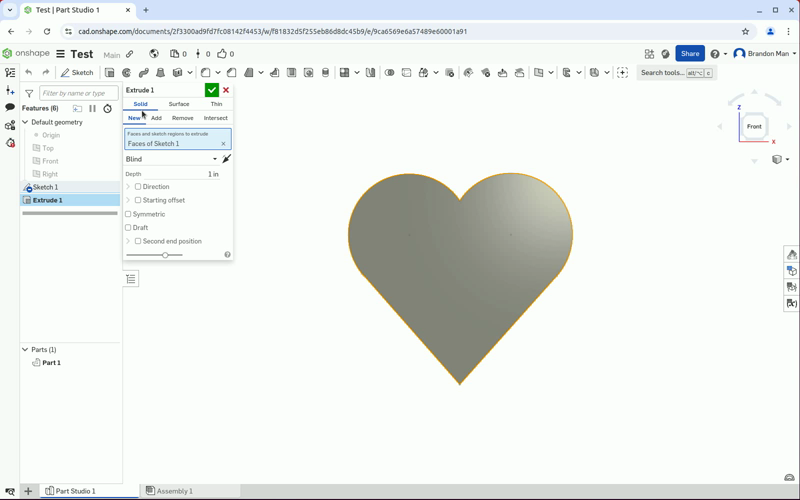
mouse_move(137, 120)
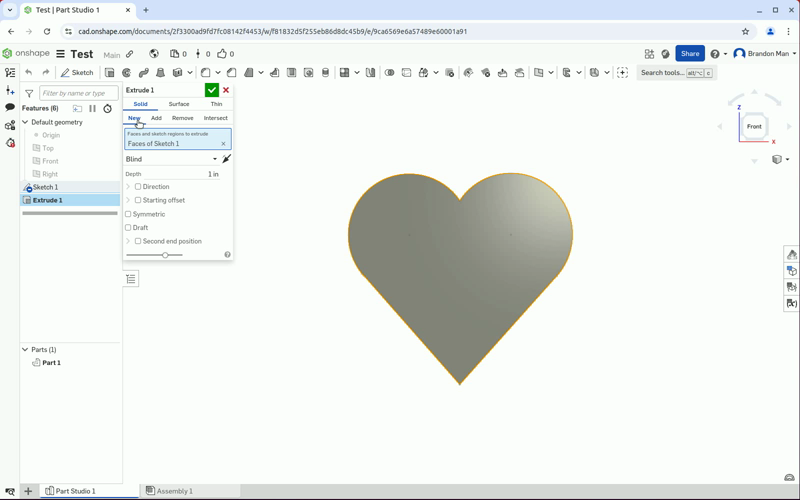
click(137, 120)
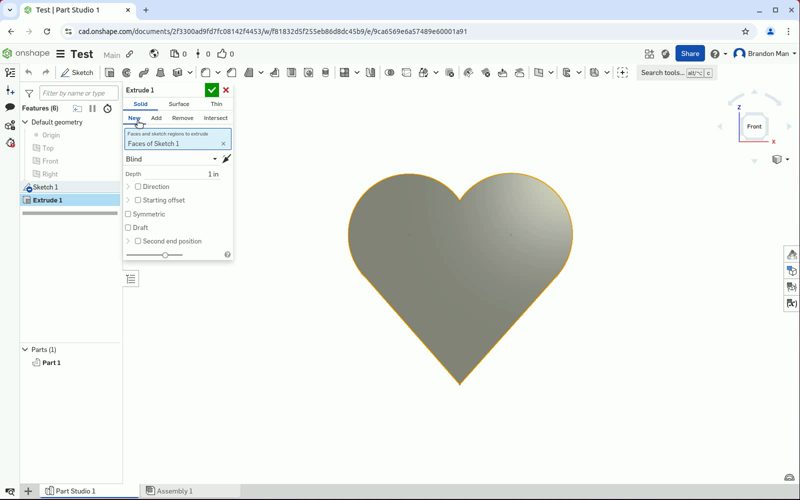
key(tab, 4)
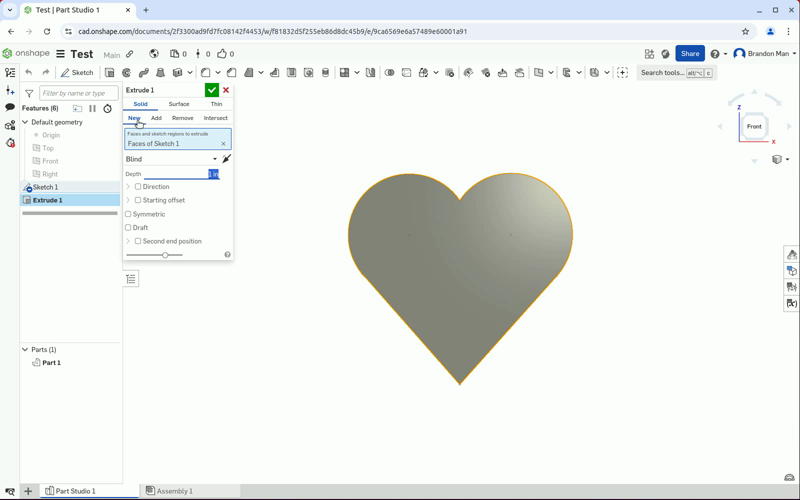
text(10.591)
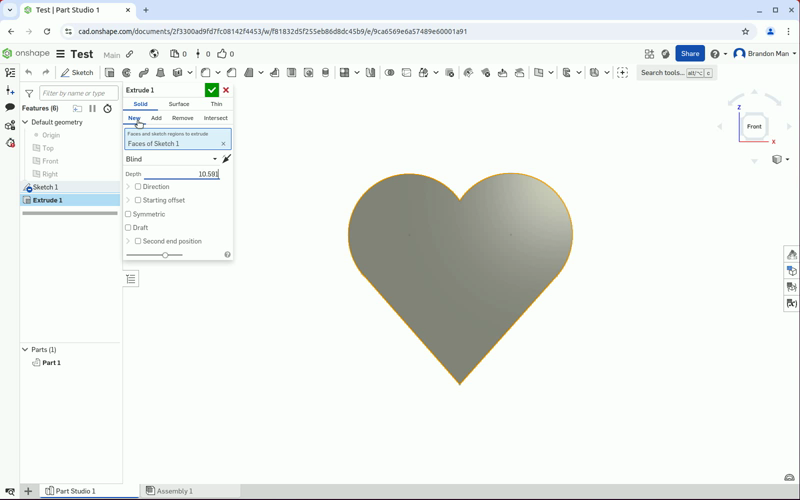
key(enter)
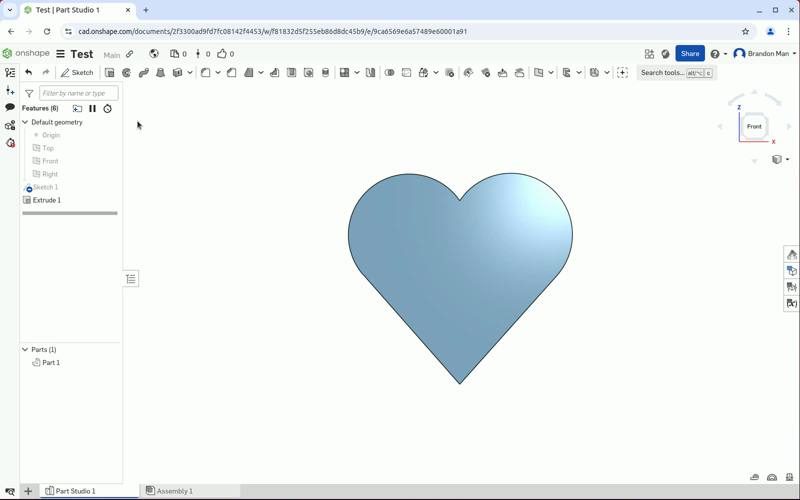
key(shift+h)
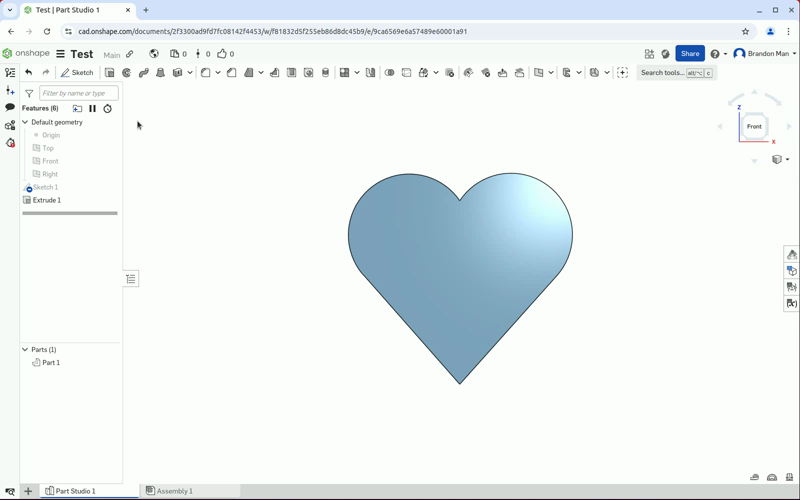
key(shift+h)
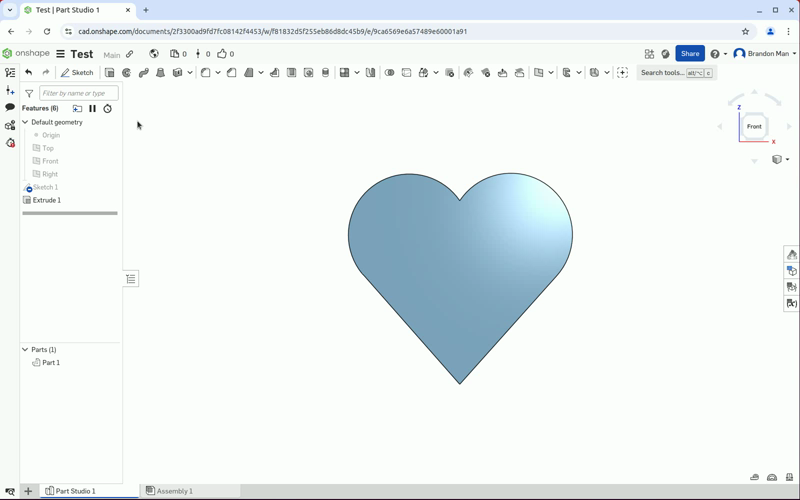
mouse_move(73, 189)
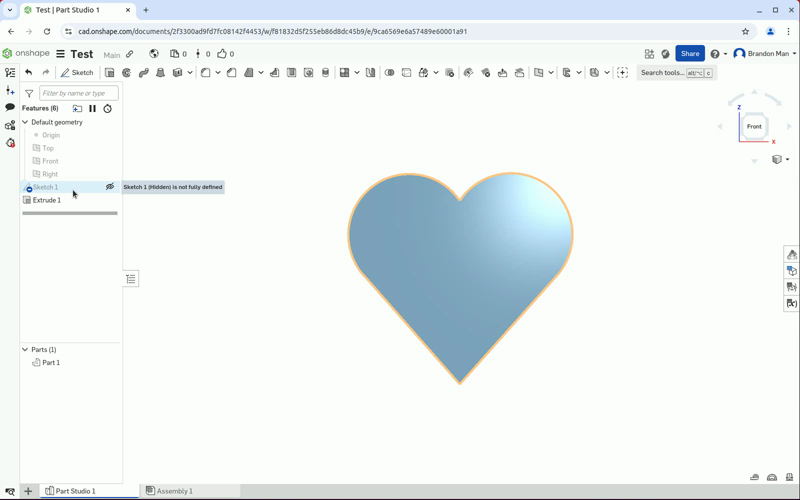
click(73, 189)
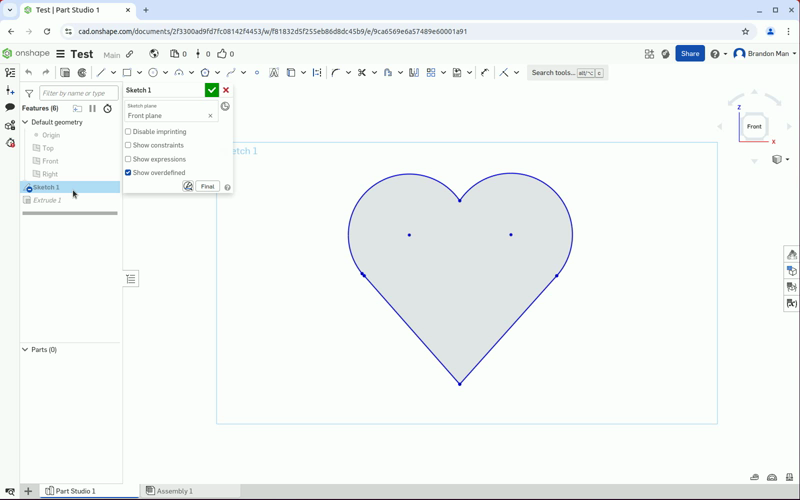
mouse_move(229, 92)
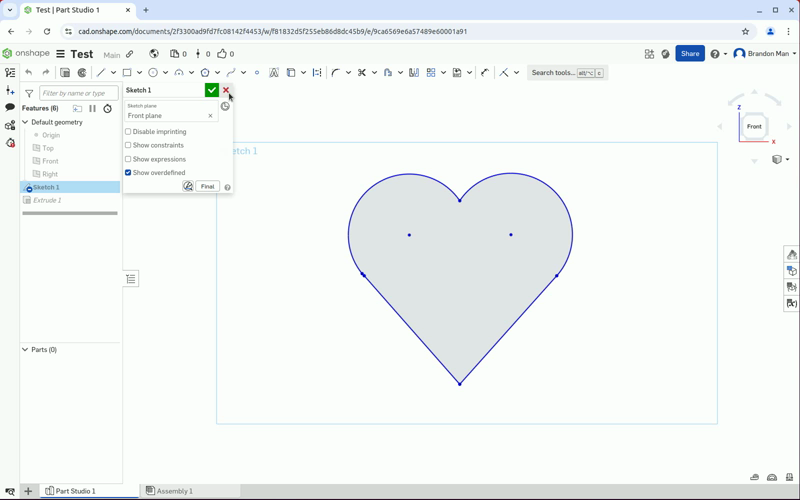
click(229, 92)
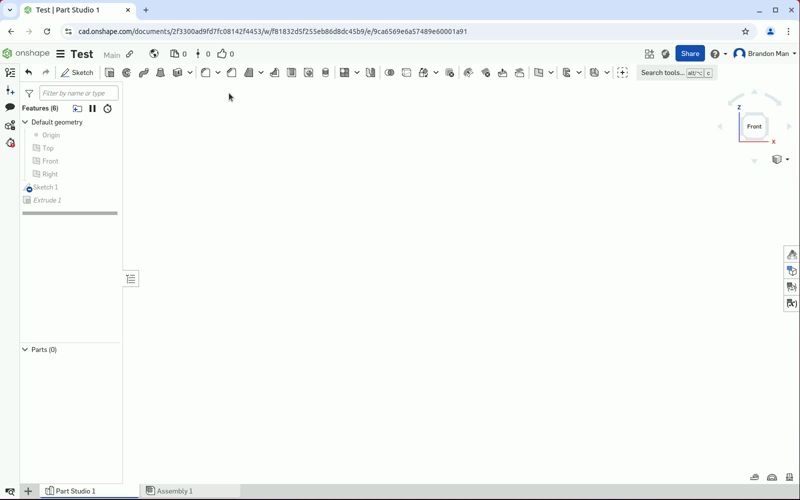
mouse_move(541, 75)
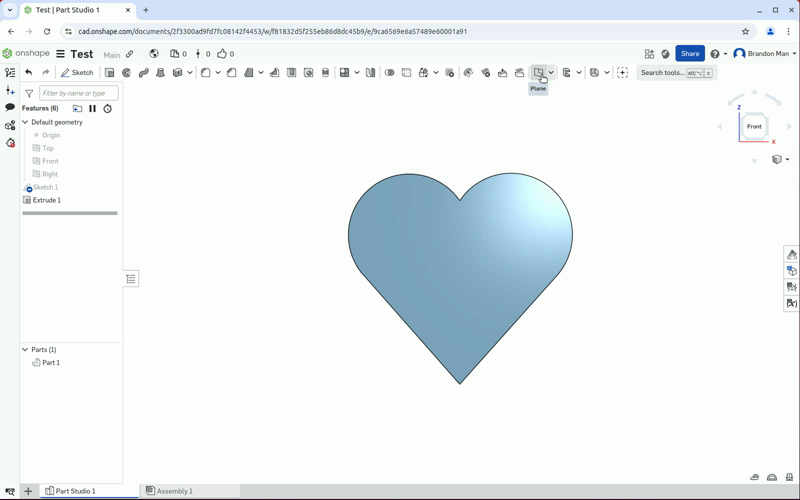
click(541, 75)
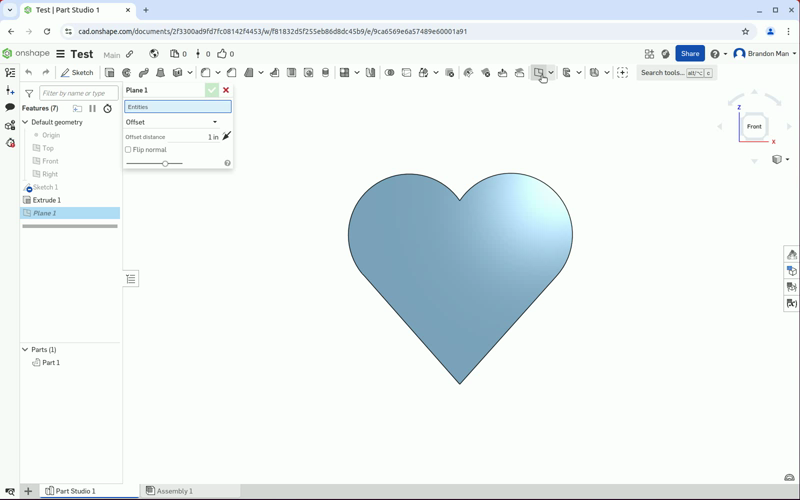
mouse_move(73, 163)
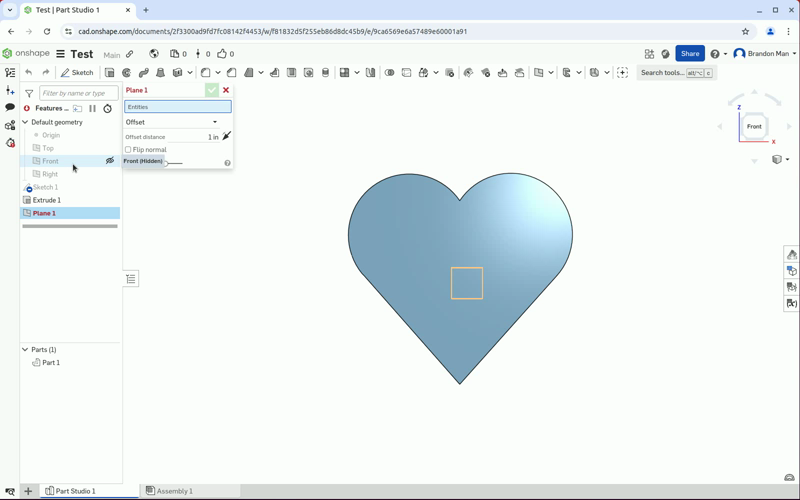
click(73, 163)
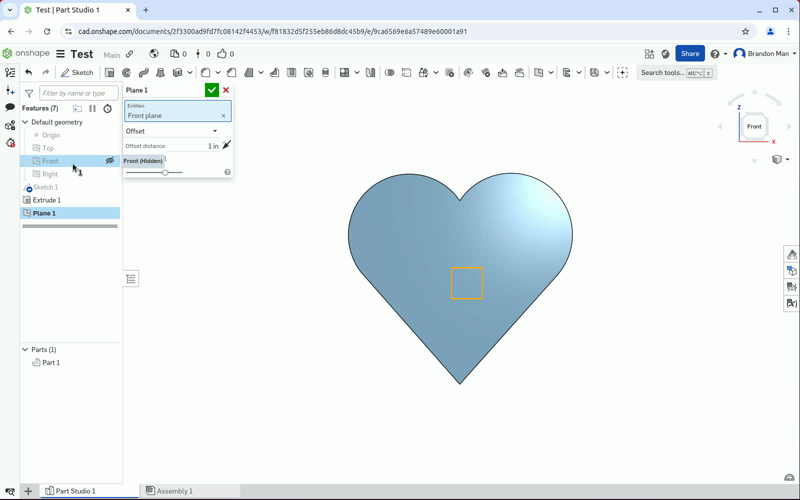
key(tab, 2)
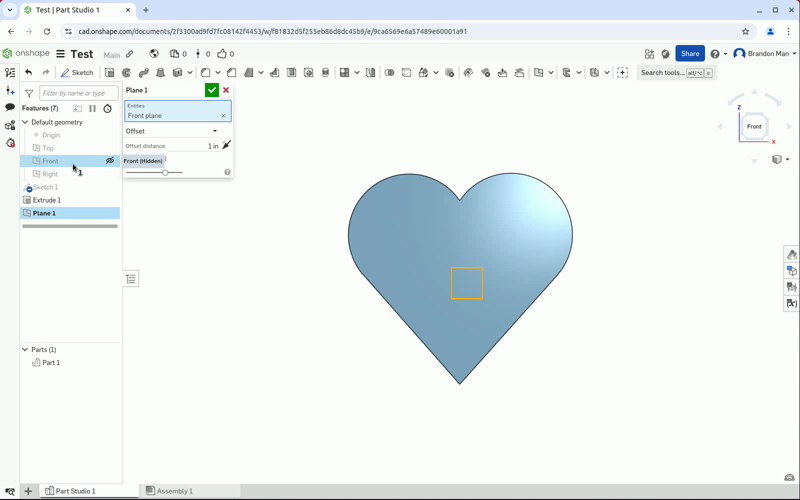
text(10.599)
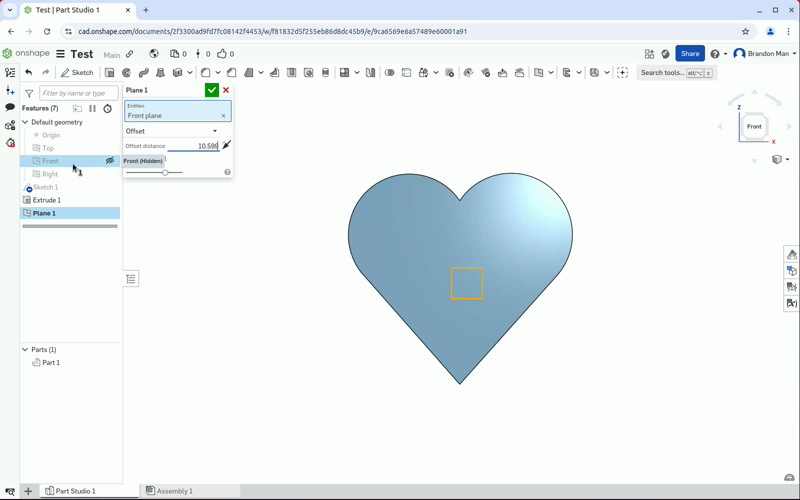
key(enter, 2)
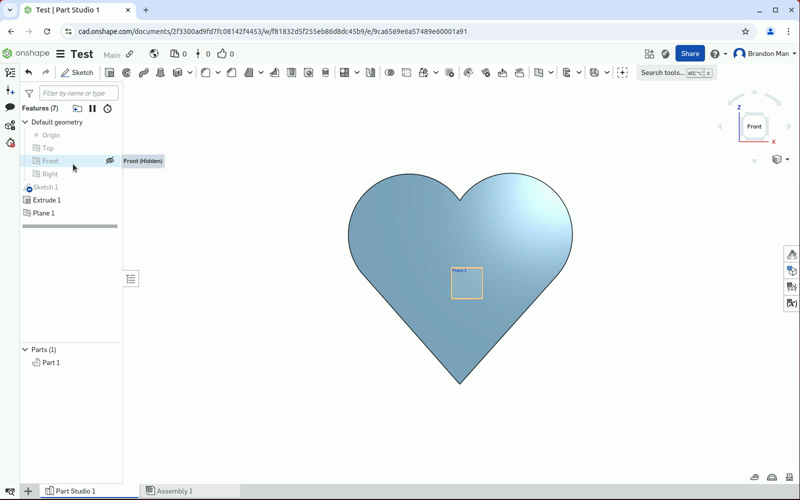
key(shift+s)
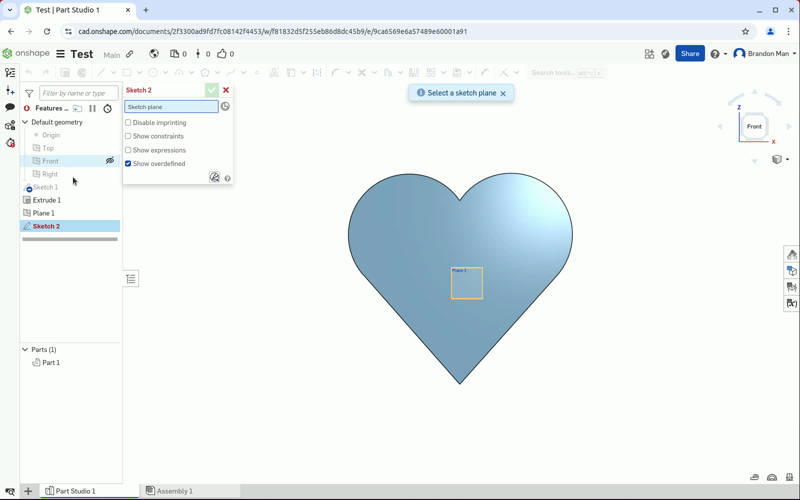
mouse_move(73, 215)
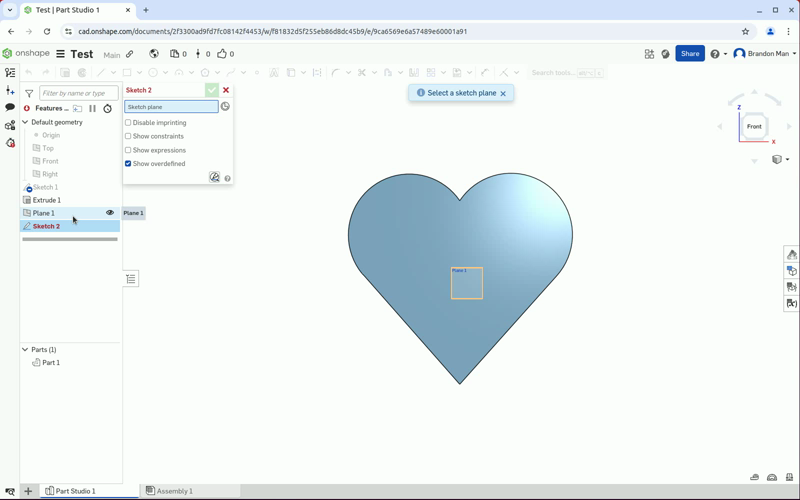
click(73, 215)
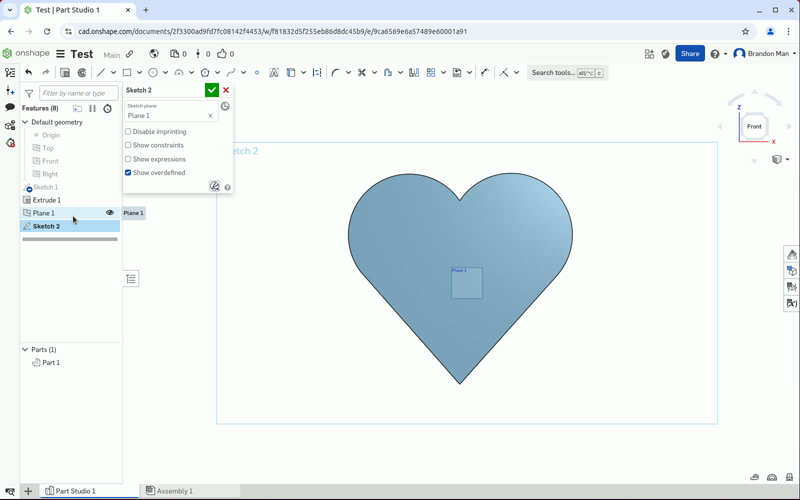
mouse_move(73, 352)
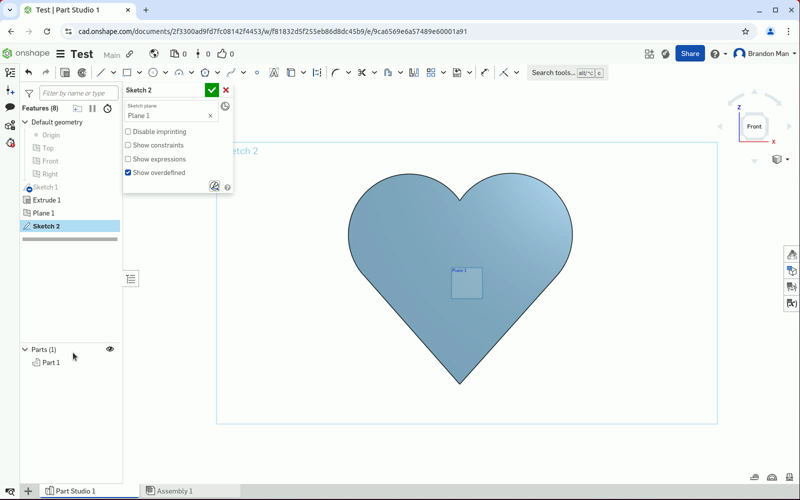
key(y)
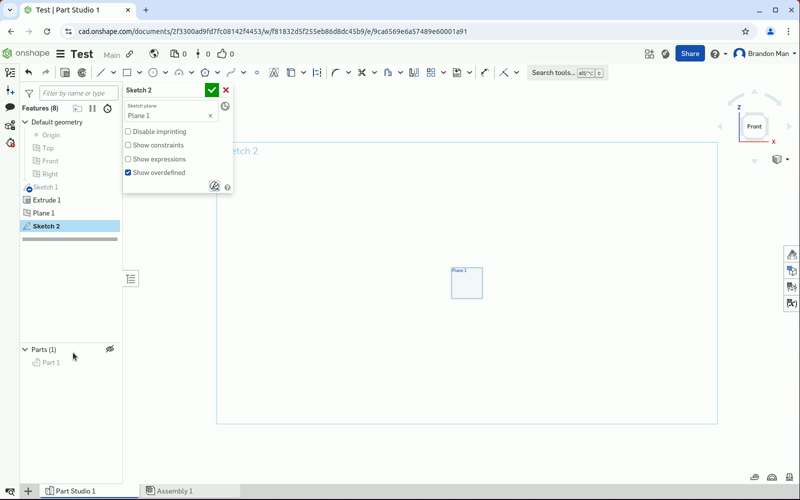
key(l)
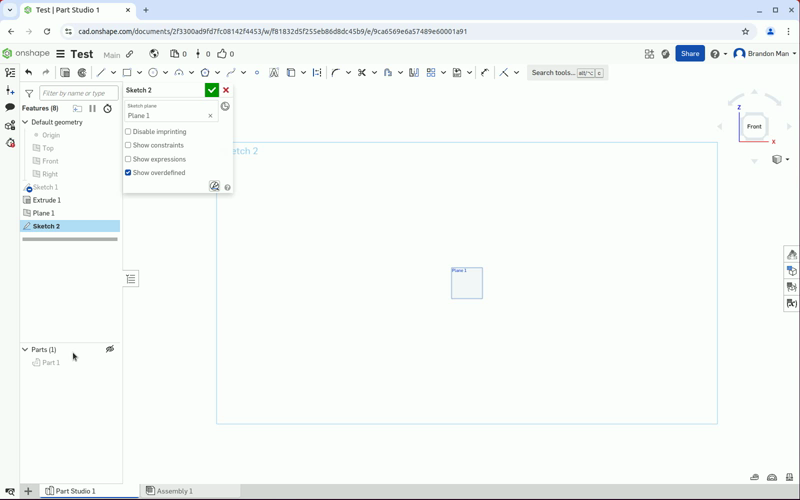
key_down(shift)
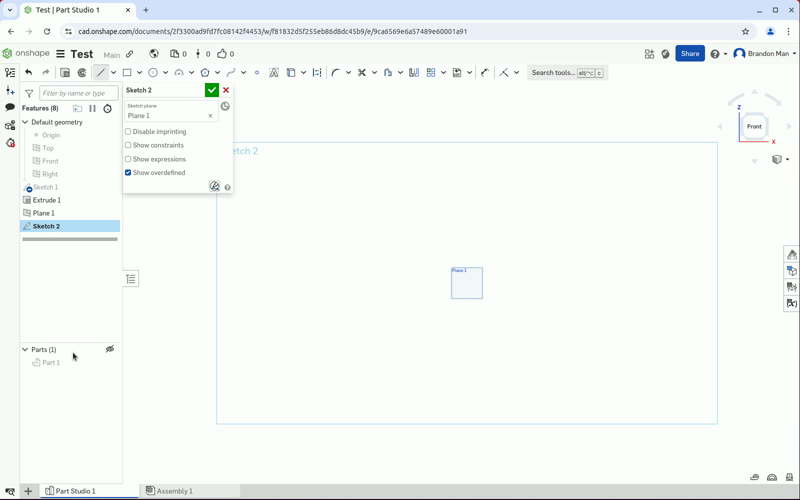
mouse_move(423, 282)
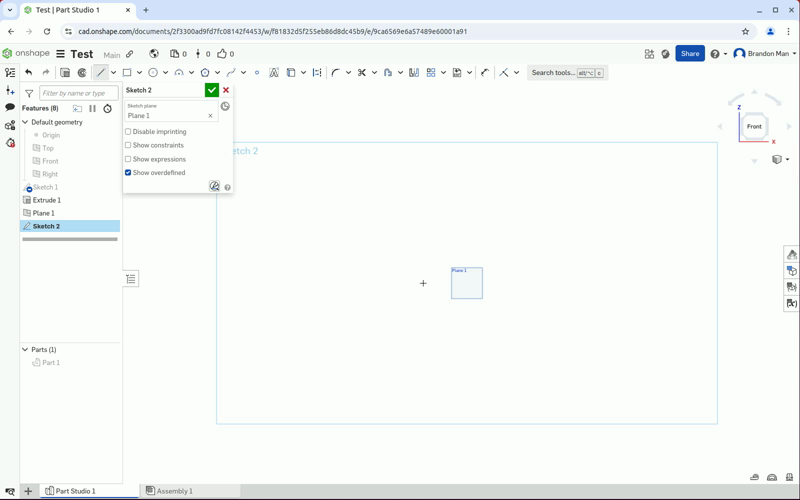
click(423, 282)
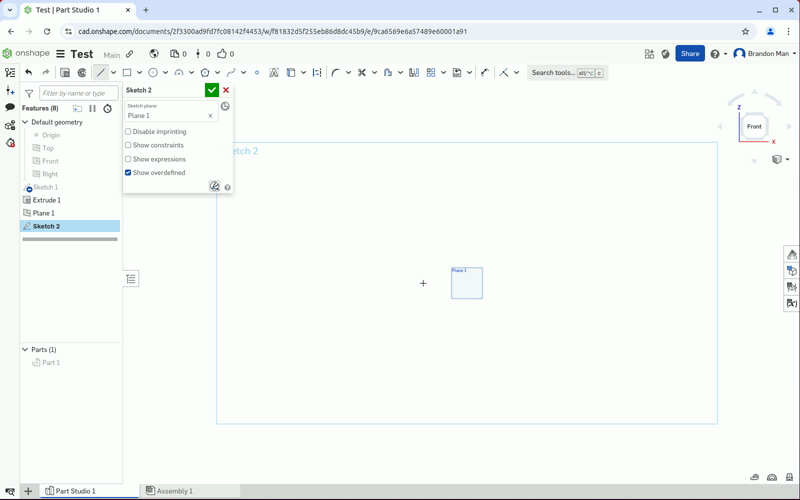
key_up(shift)
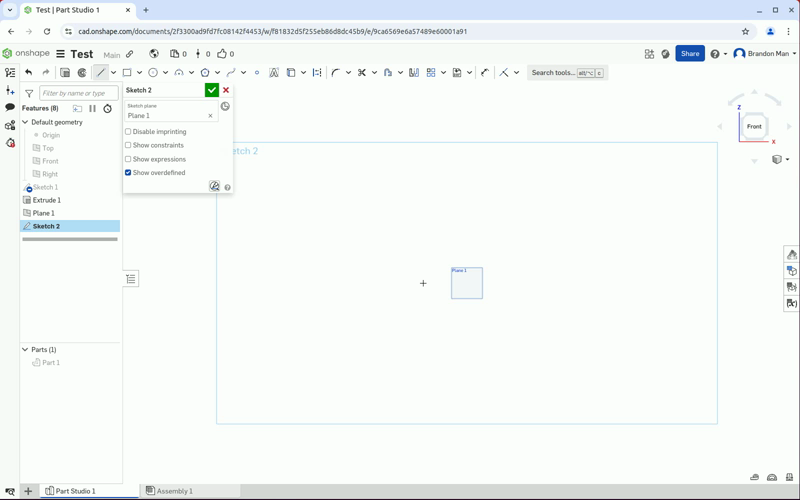
key_down(shift)
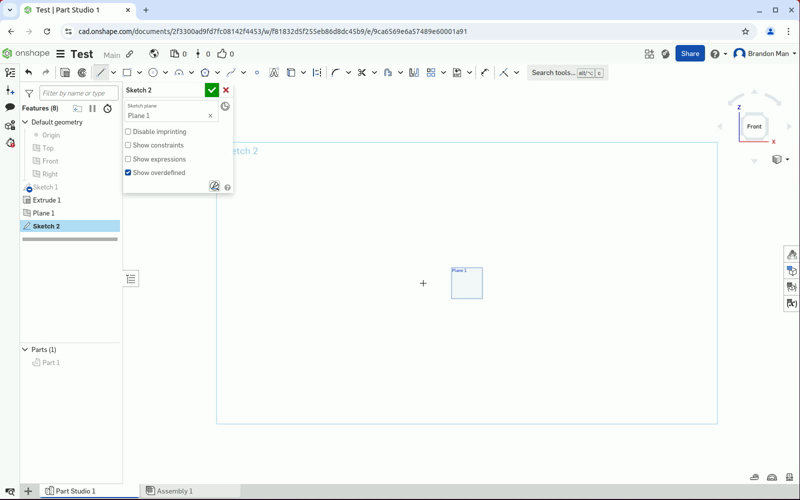
mouse_move(453, 282)
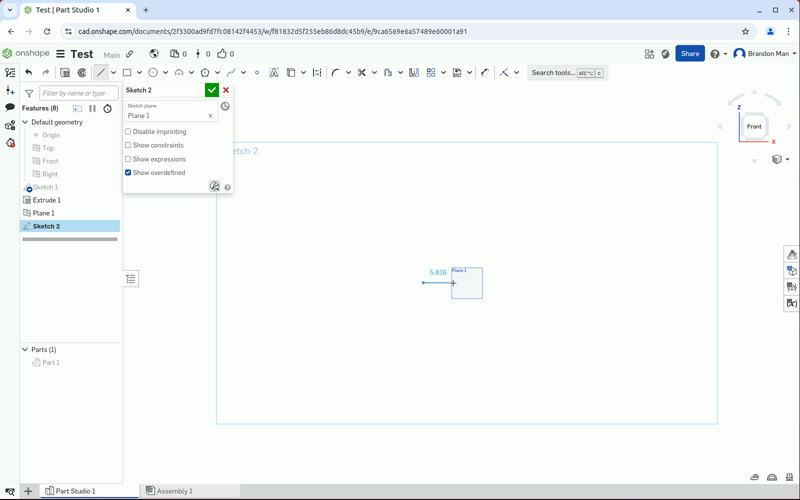
mouse_move(445, 282)
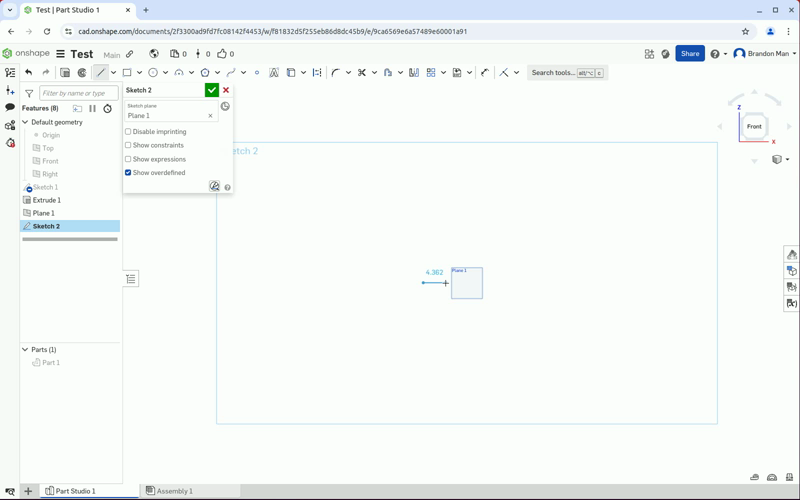
click(445, 282)
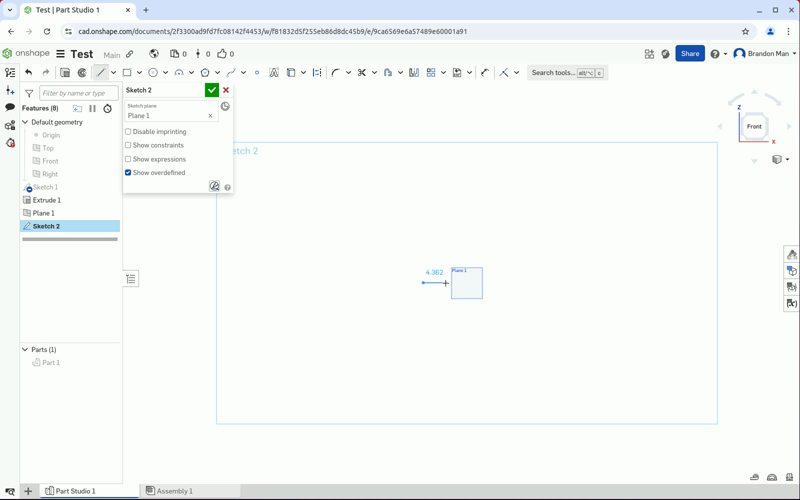
key_up(shift)
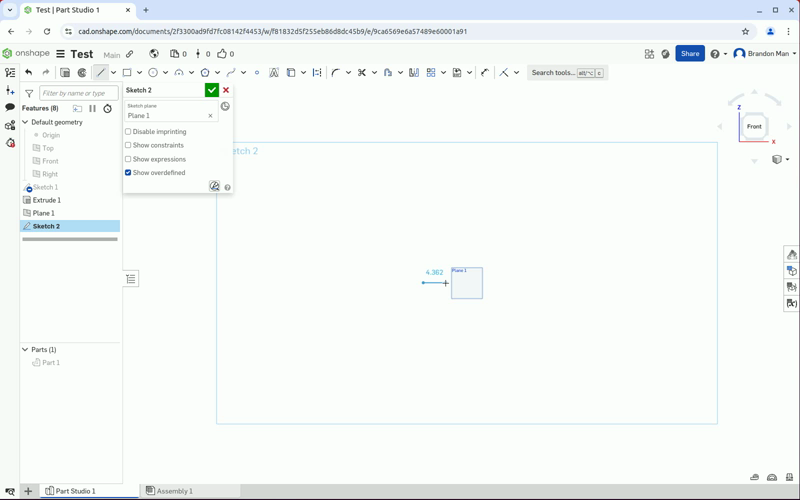
key_down(shift)
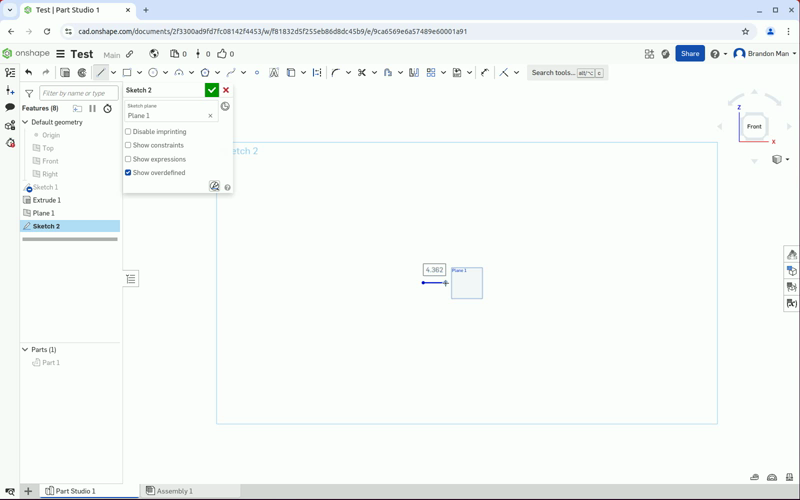
mouse_move(445, 221)
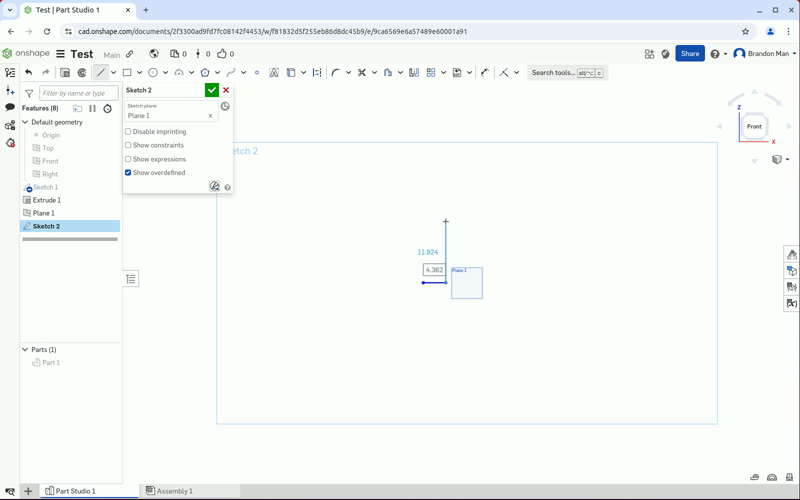
click(445, 221)
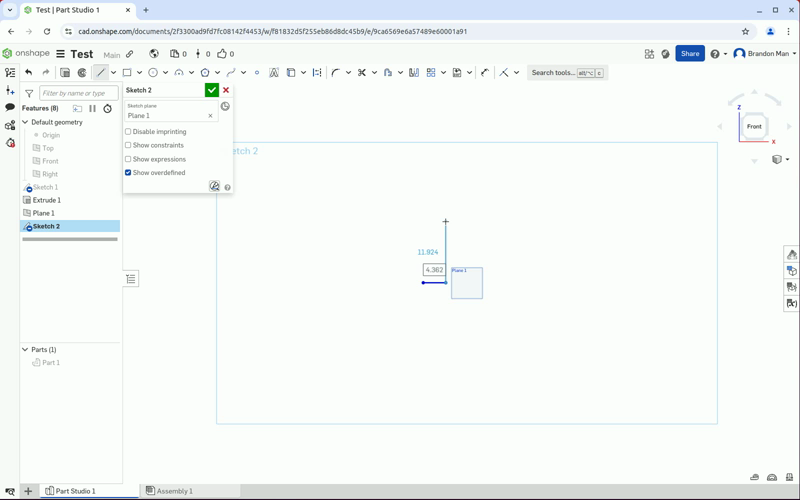
key_up(shift)
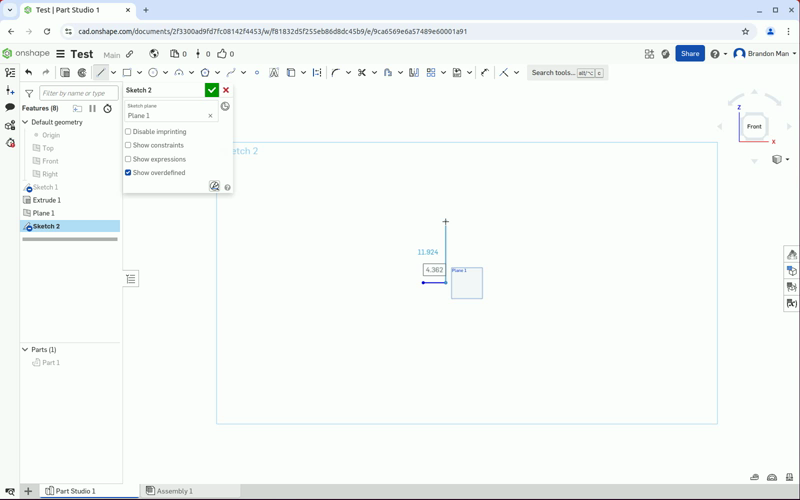
key_down(shift)
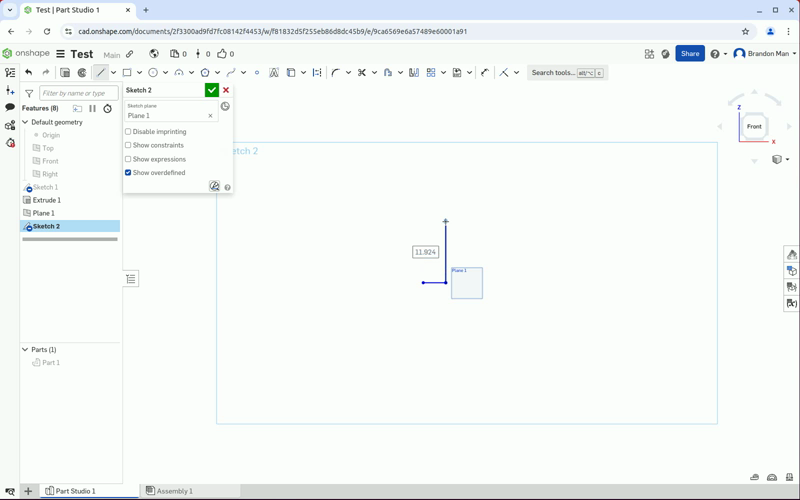
mouse_move(475, 221)
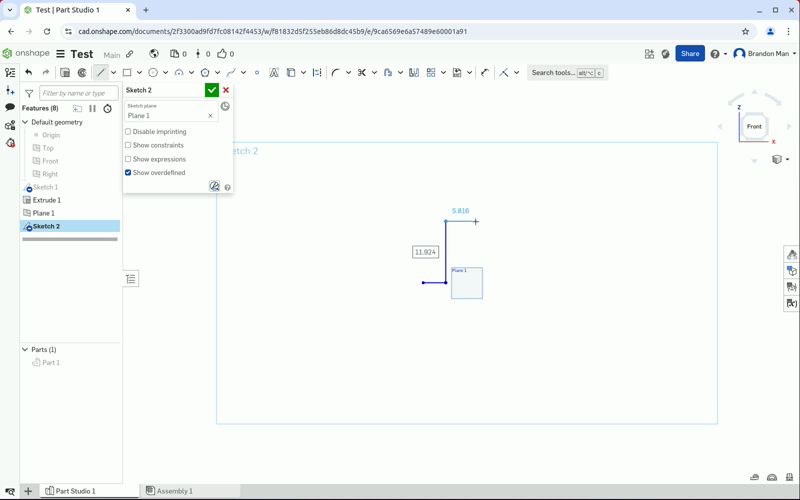
mouse_move(423, 221)
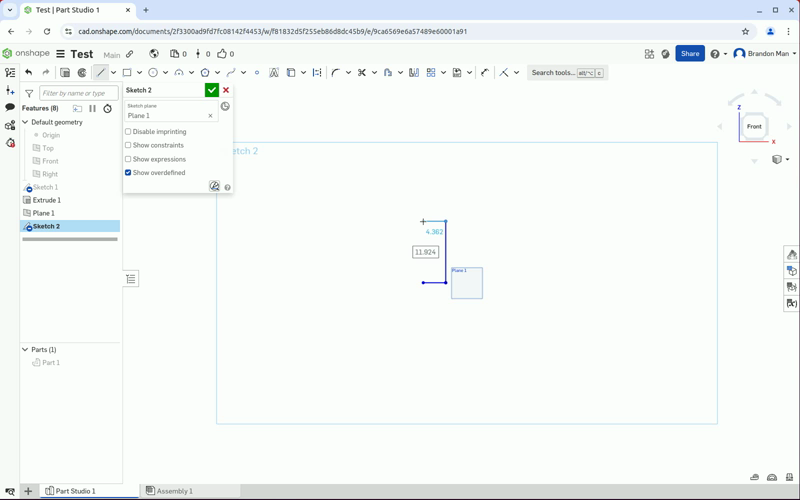
click(423, 221)
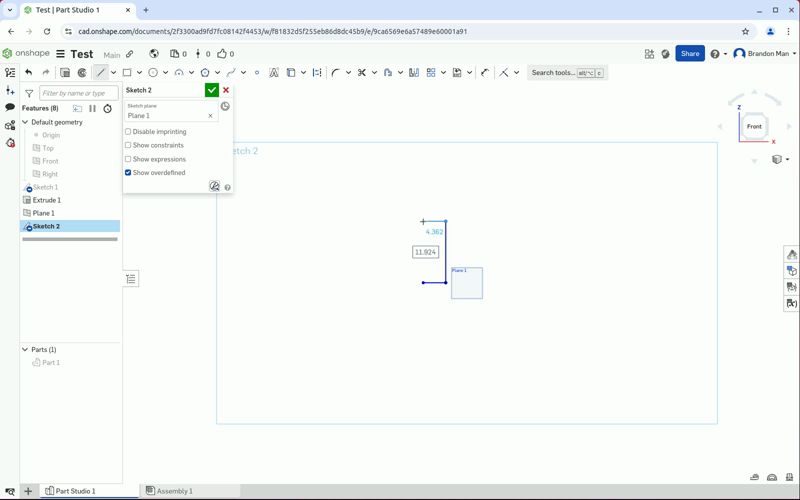
key_up(shift)
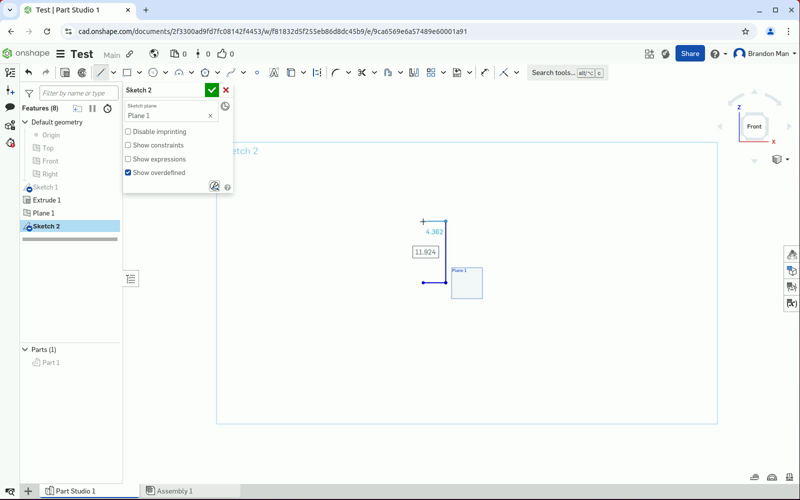
key_down(shift)
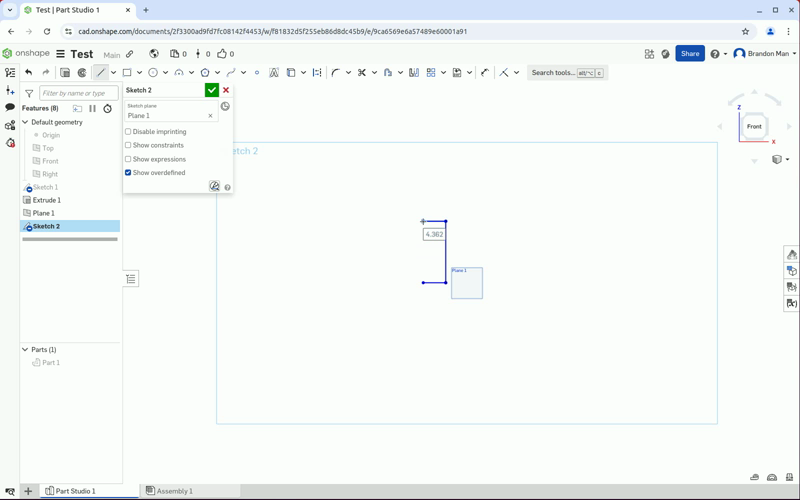
mouse_move(423, 282)
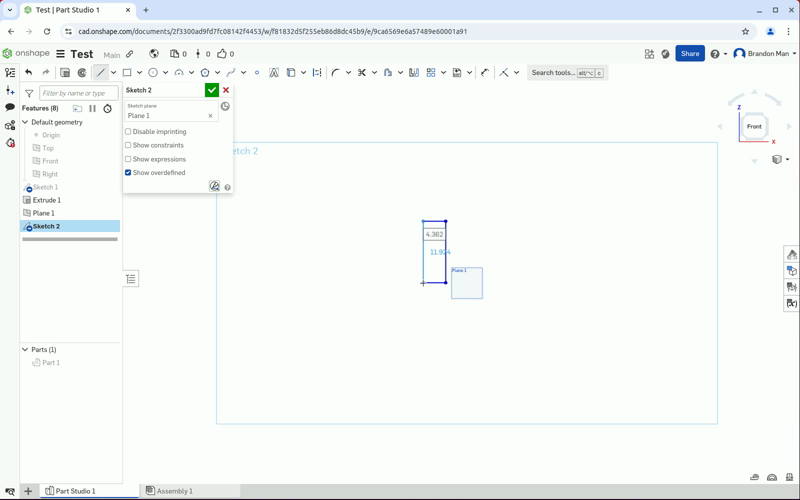
key_up(shift)
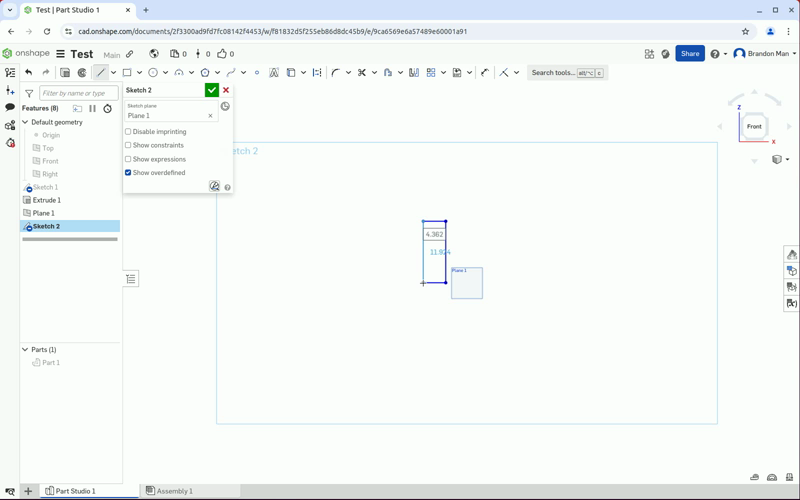
click(423, 282)
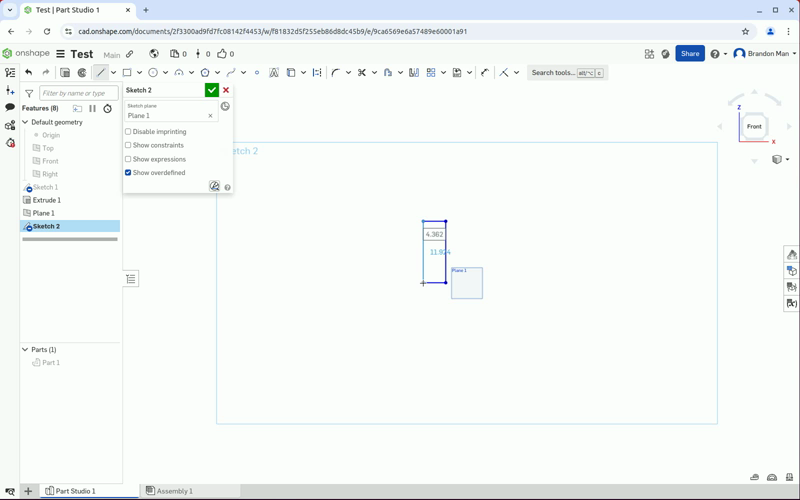
key(esc)
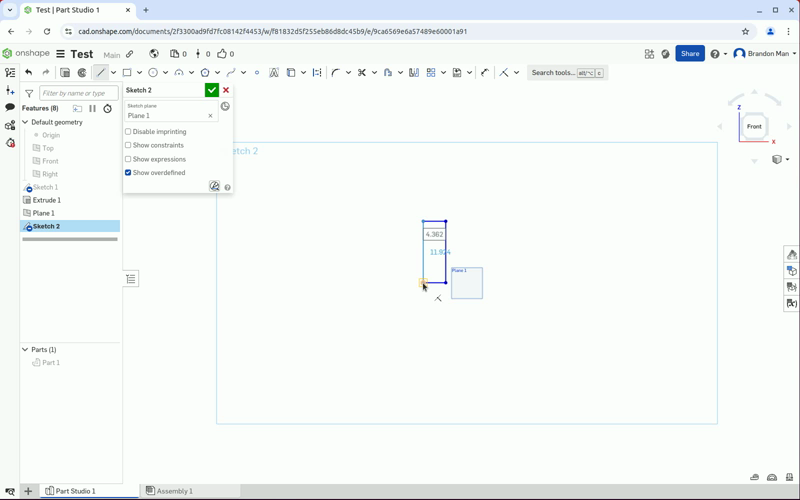
mouse_move(424, 277)
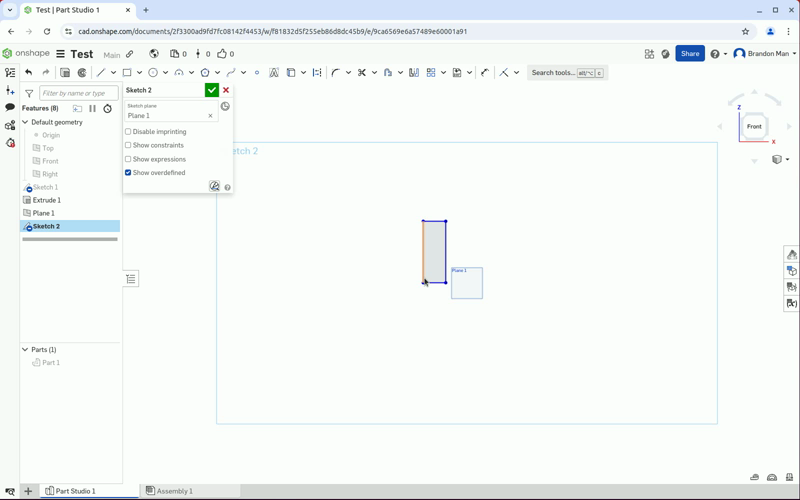
scroll(6)
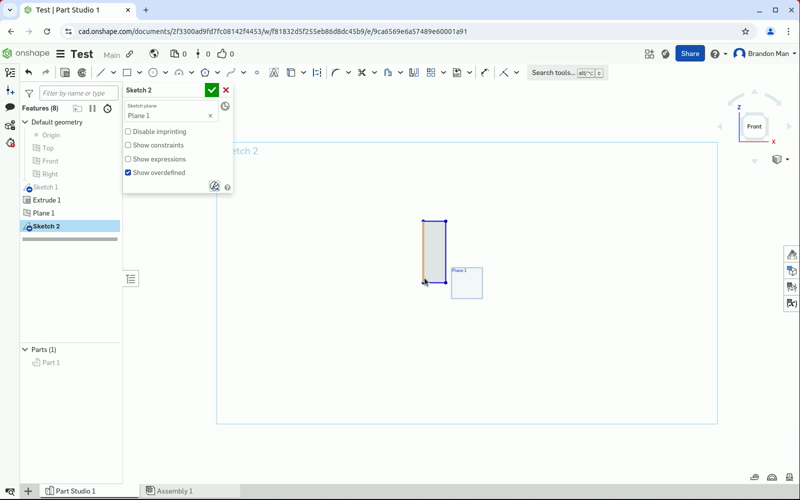
scroll(6)
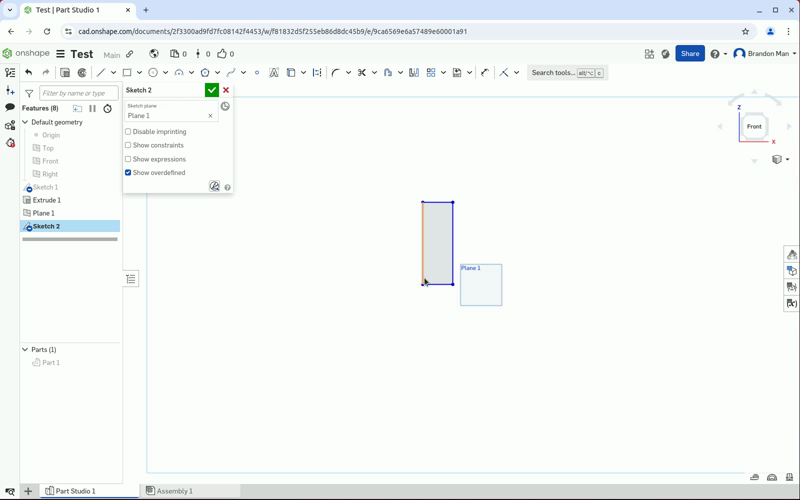
scroll(6)
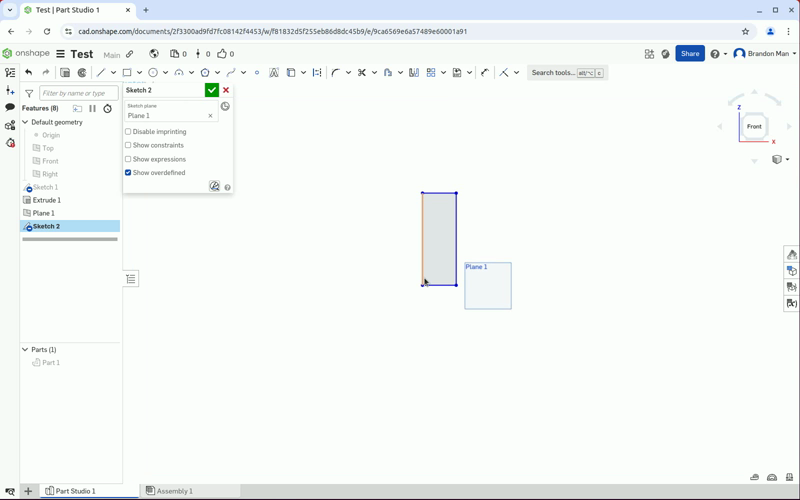
scroll(6)
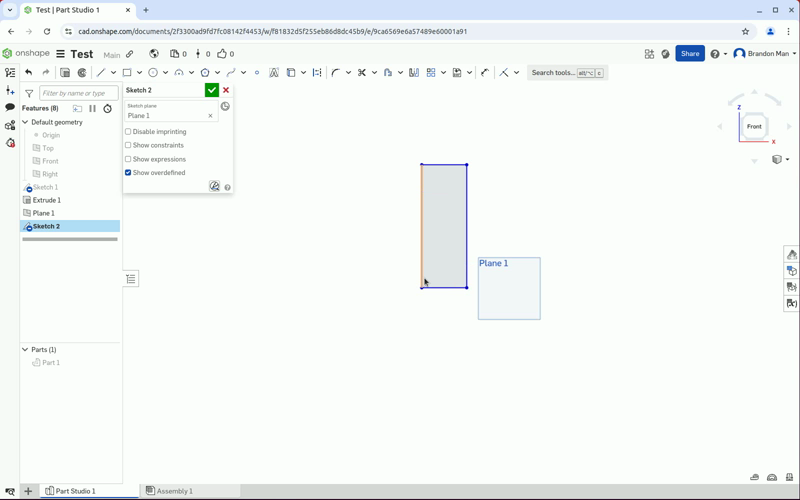
scroll(6)
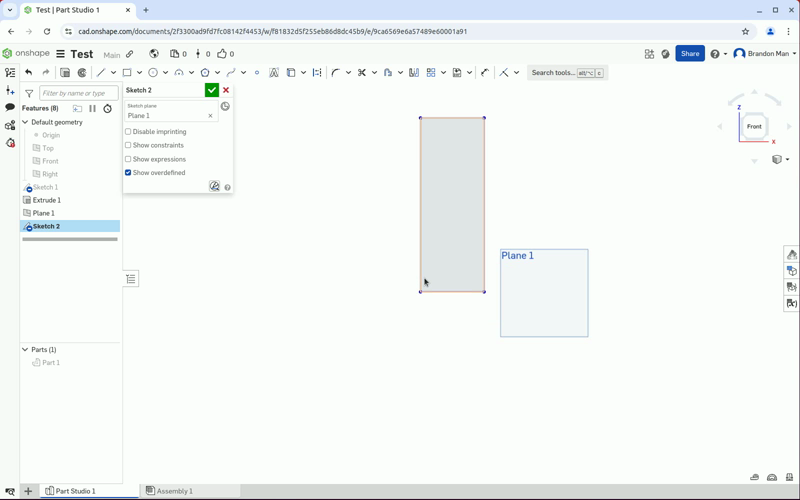
scroll(6)
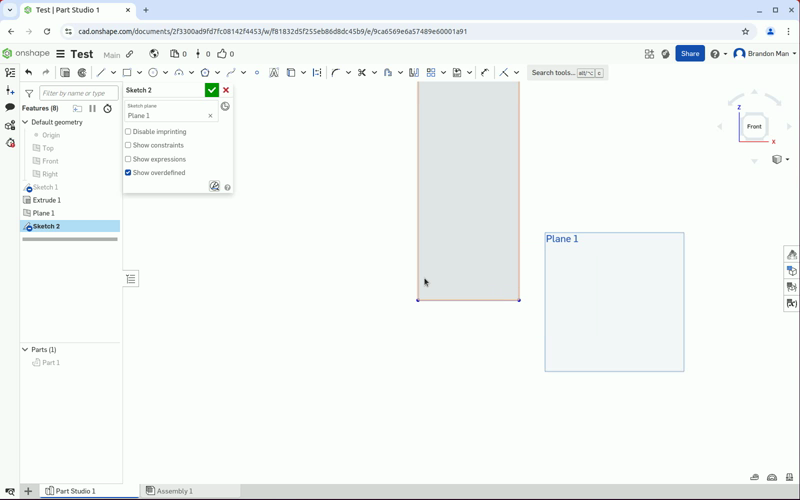
scroll(6)
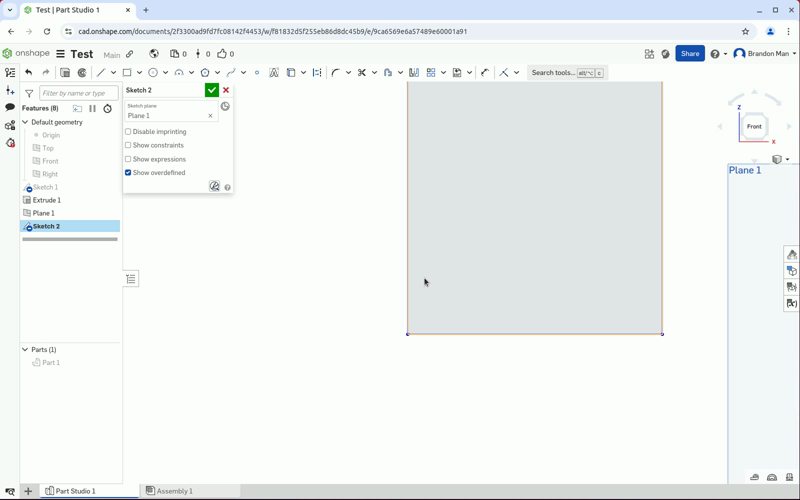
click(424, 277)
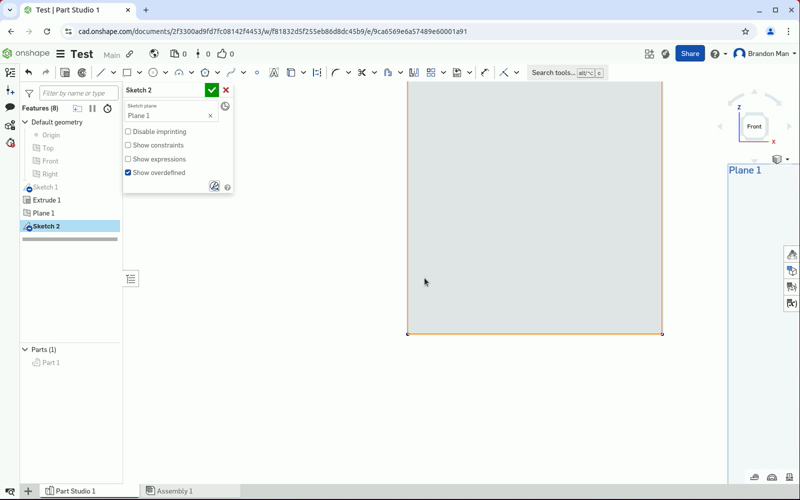
scroll(-6)
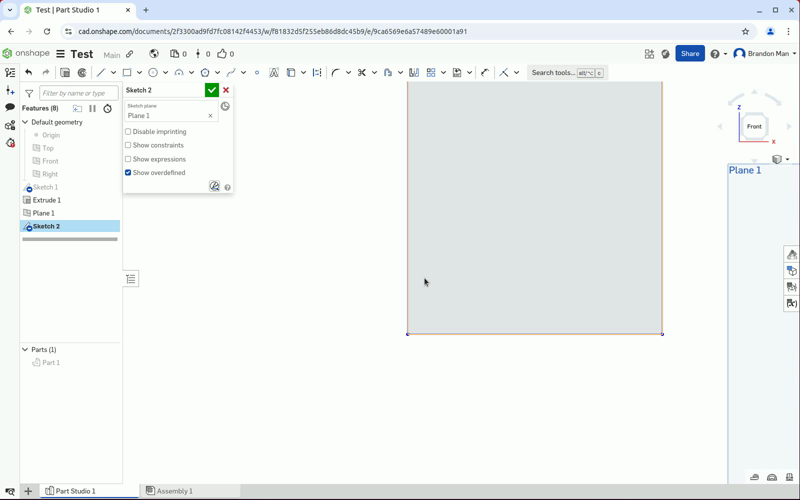
scroll(-6)
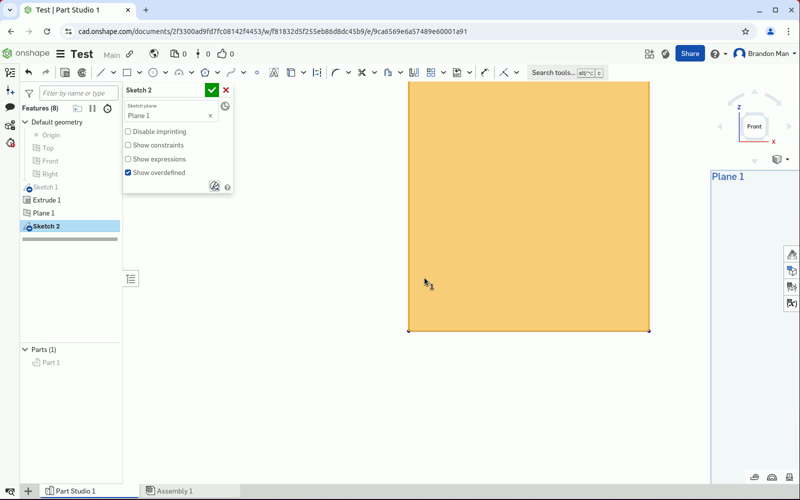
scroll(-6)
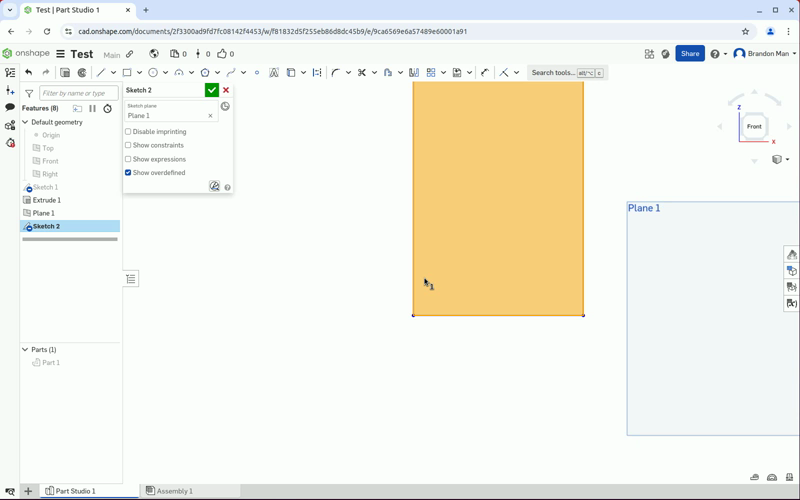
scroll(-6)
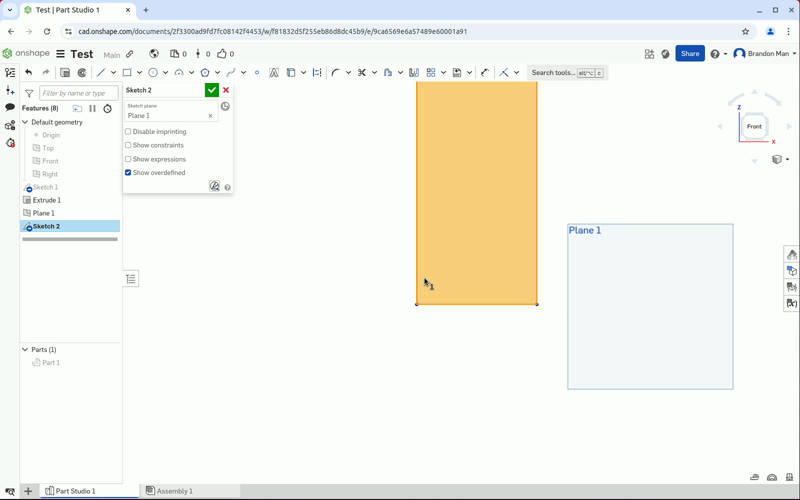
scroll(-6)
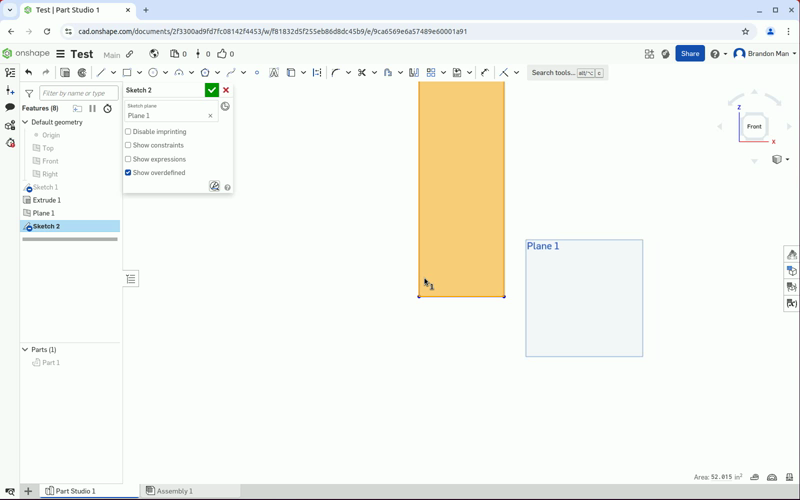
scroll(-6)
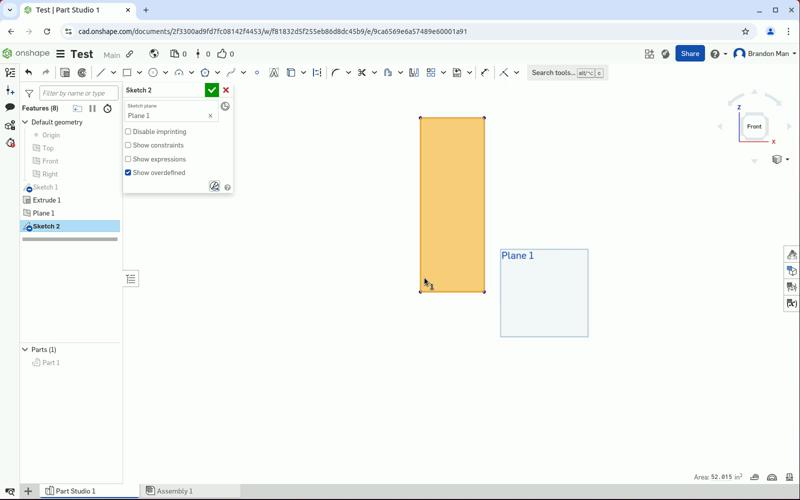
scroll(-6)
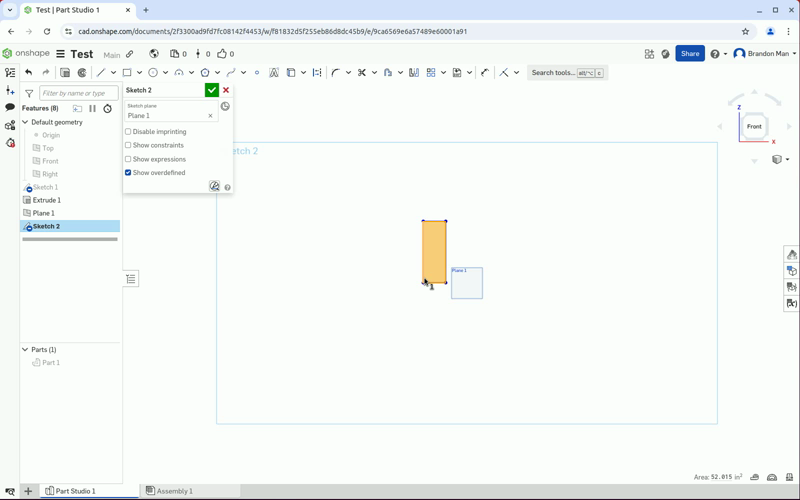
mouse_move(73, 352)
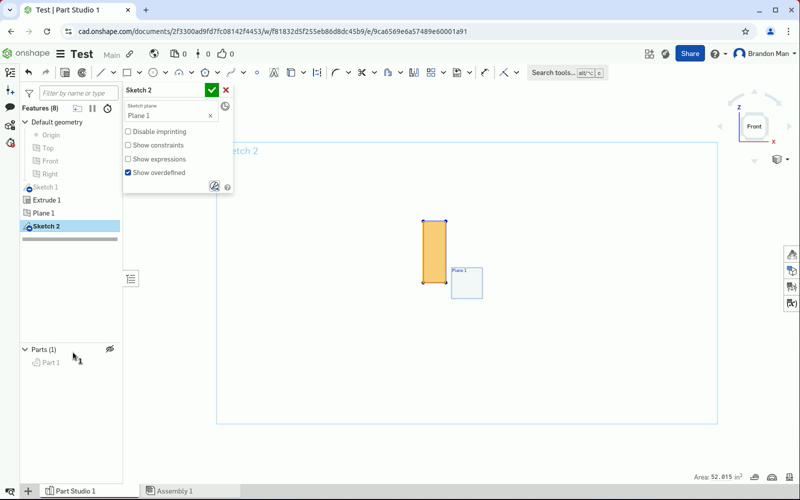
key(shift+y)
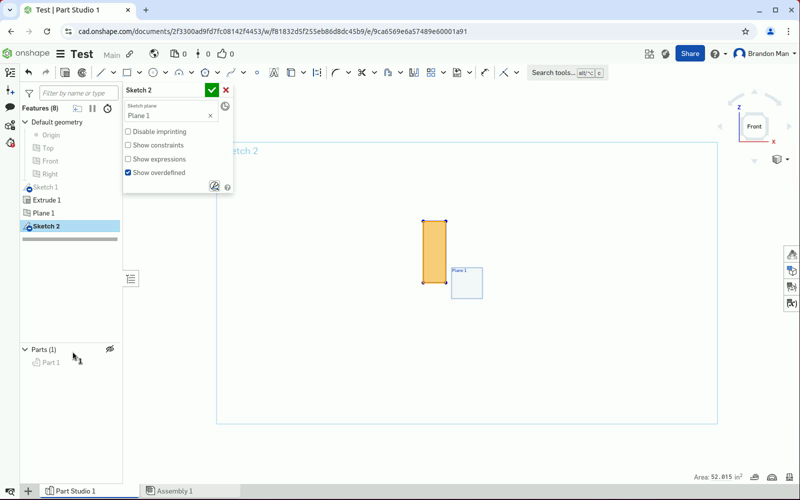
key(shift+e)
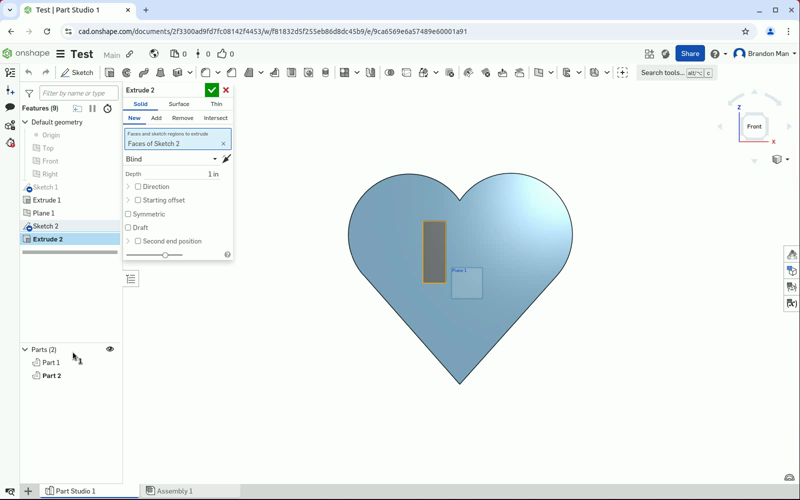
mouse_move(143, 106)
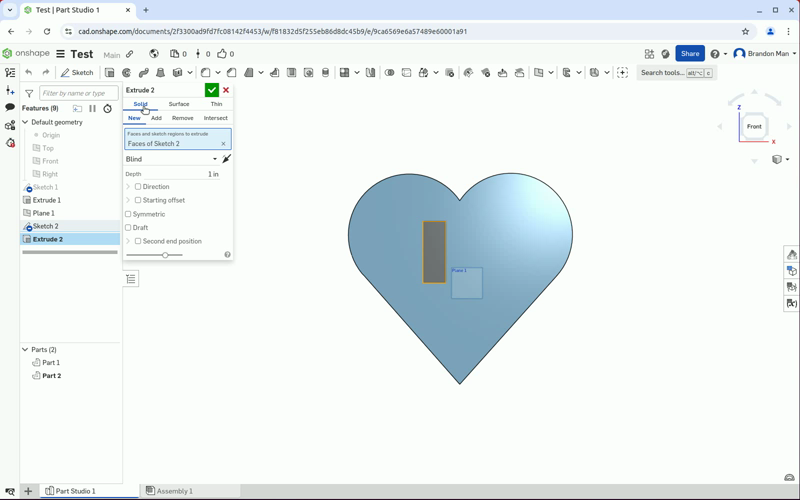
click(143, 106)
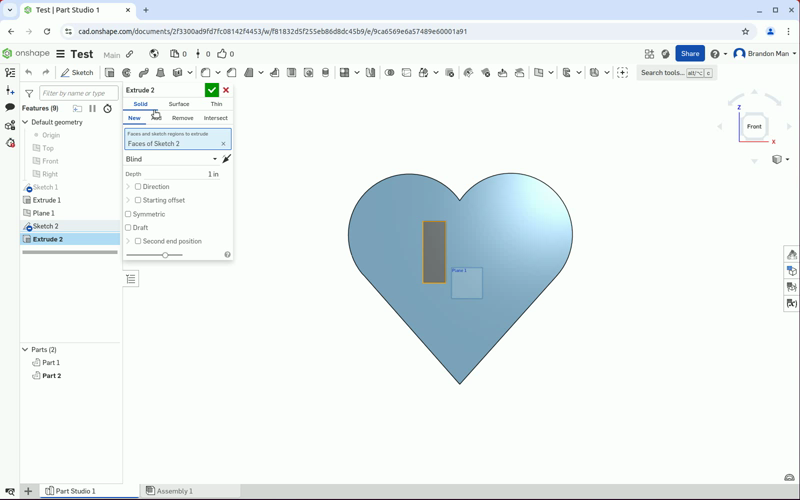
mouse_move(186, 120)
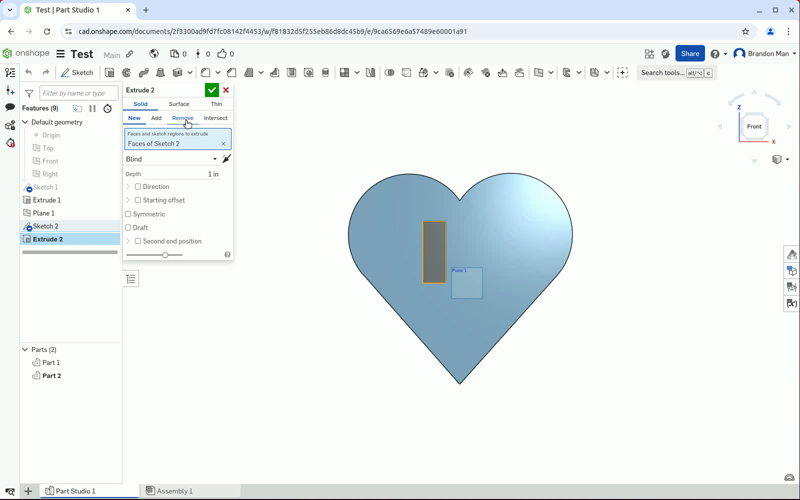
click(186, 120)
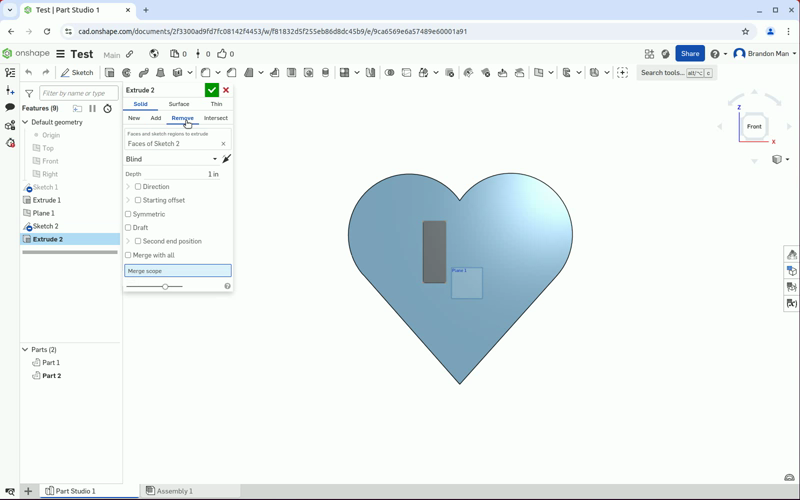
key(tab, 4)
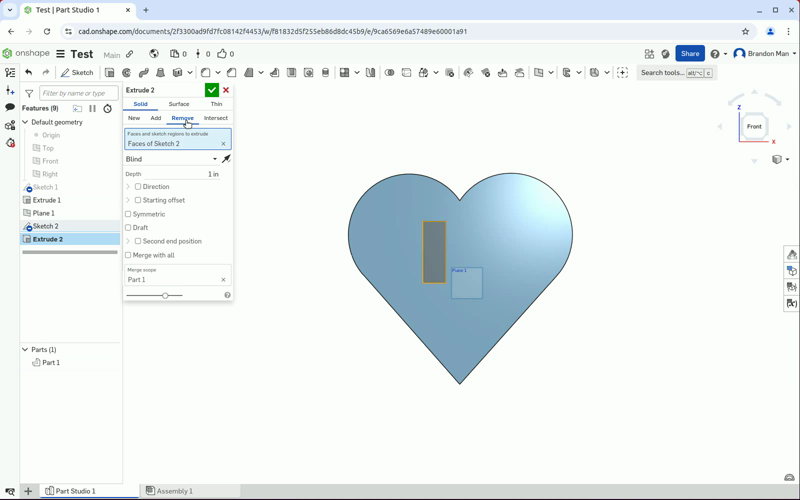
text(30.811)
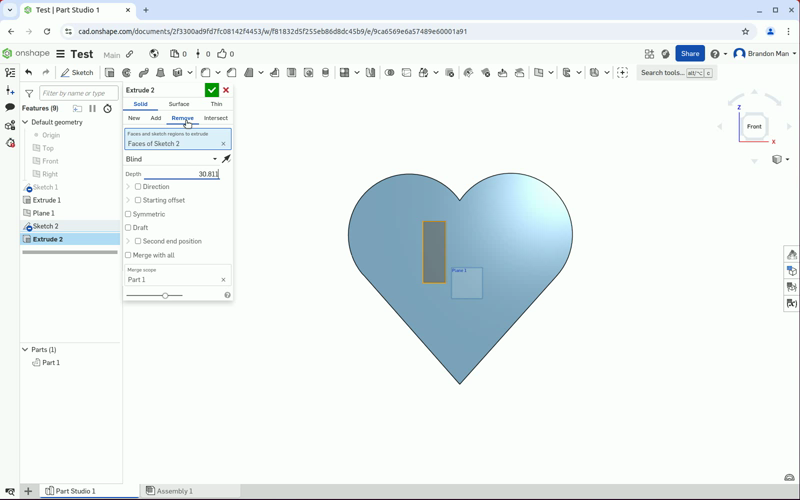
key(tab, 6)
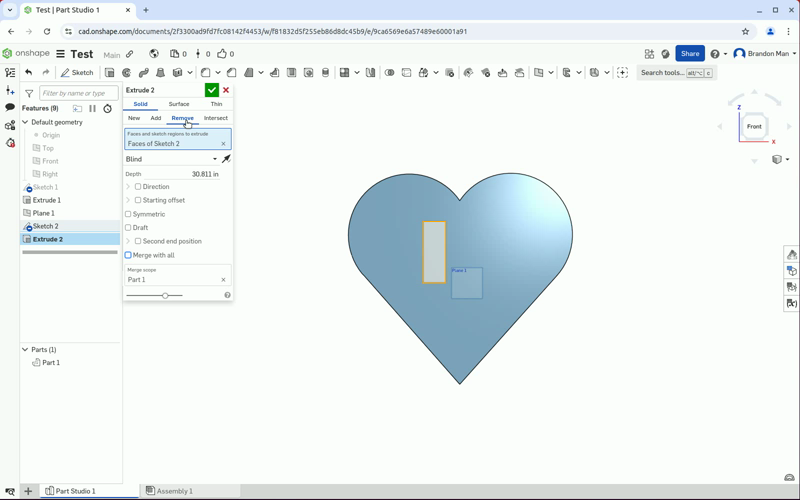
key(space)
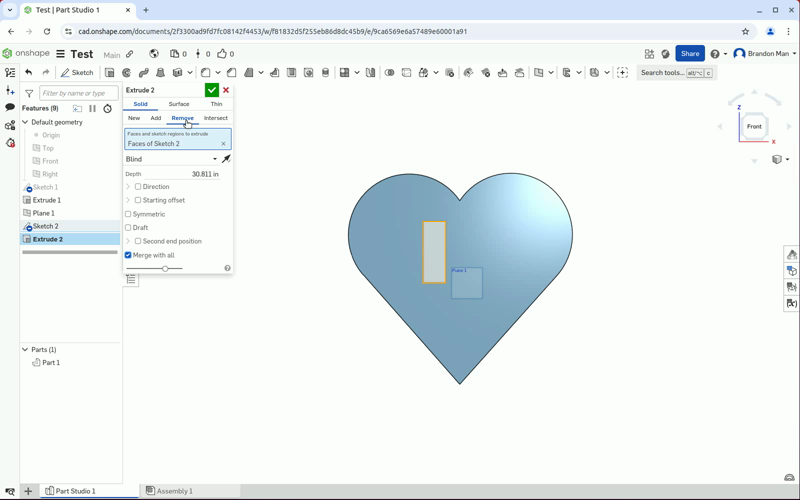
key(enter)
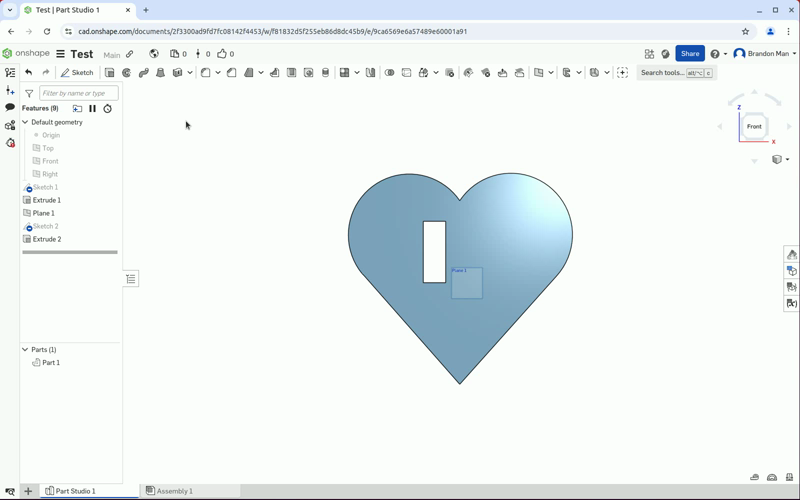
key(shift+h)
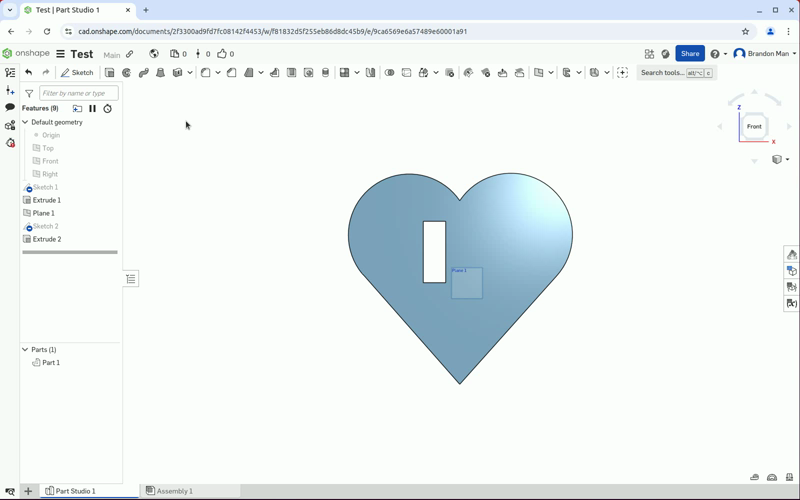
key(shift+h)
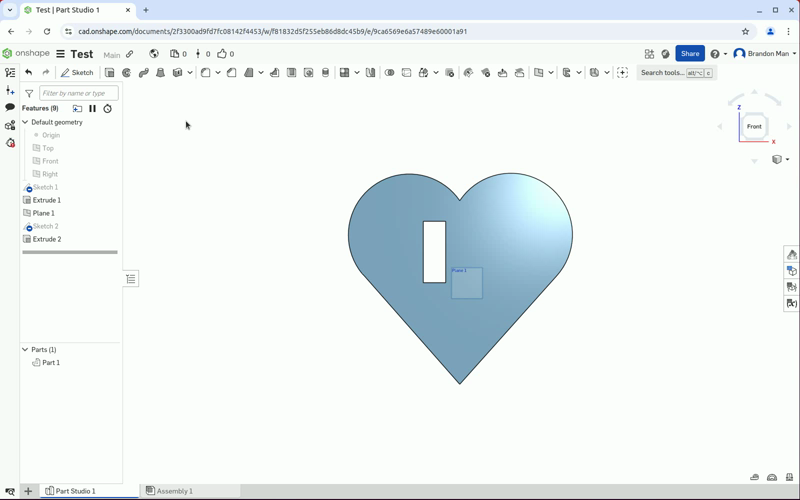
mouse_move(73, 189)
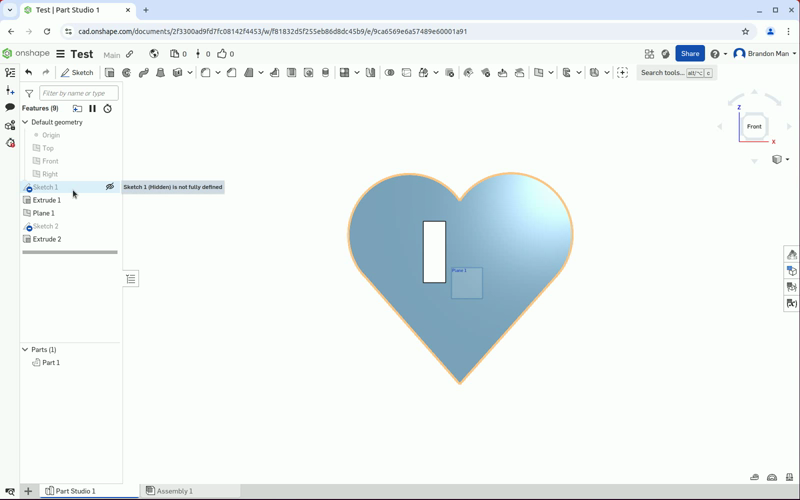
click(73, 189)
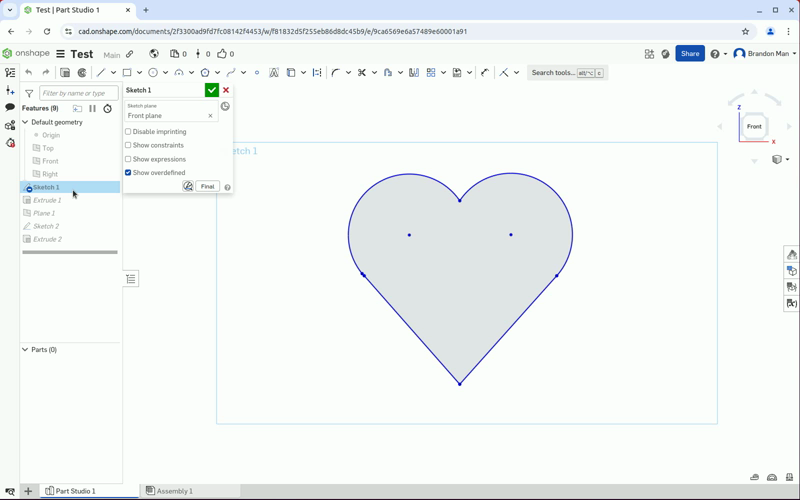
mouse_move(229, 92)
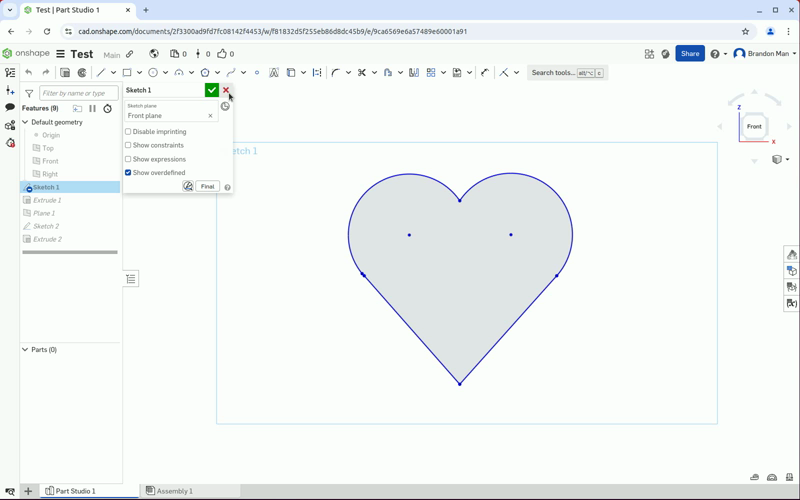
click(229, 92)
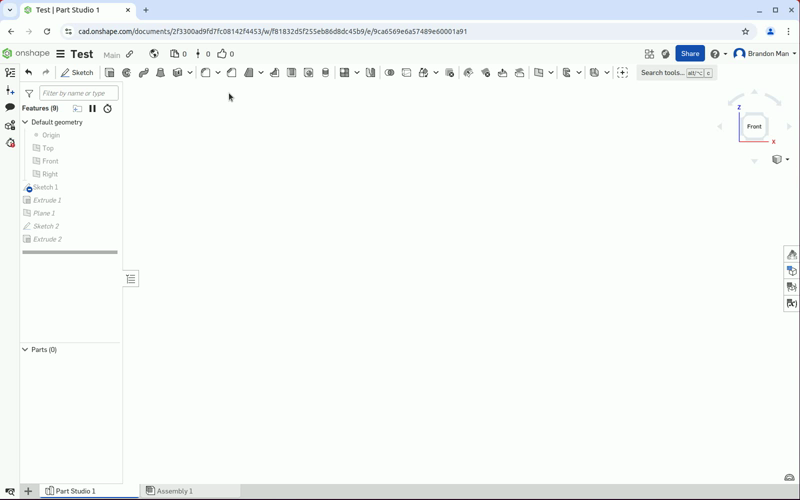
key(shift+s)
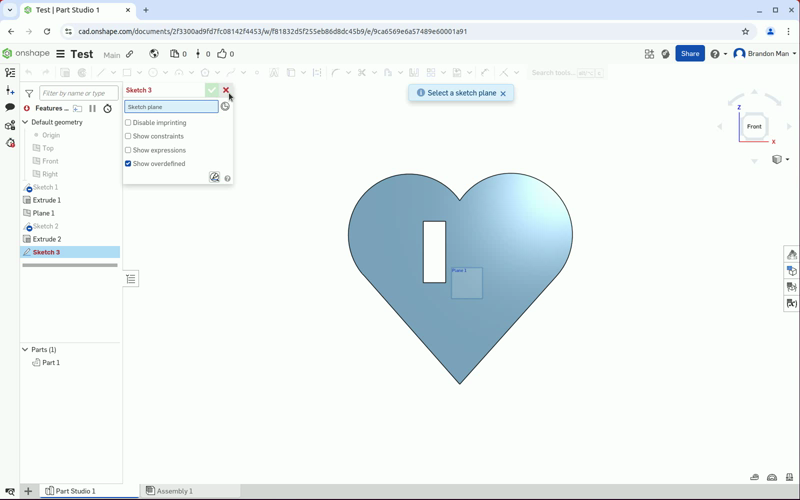
mouse_move(73, 215)
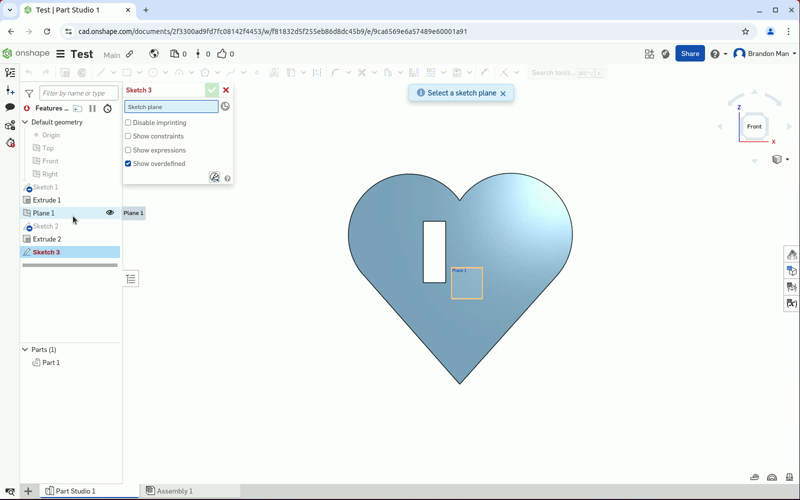
click(73, 215)
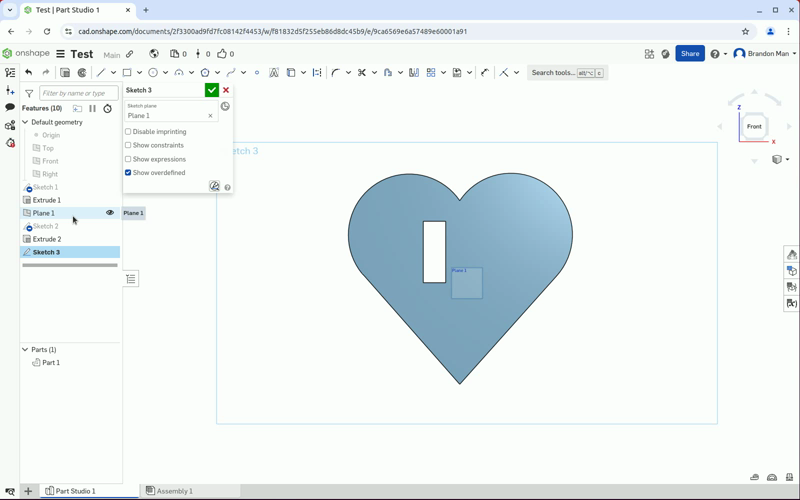
mouse_move(73, 352)
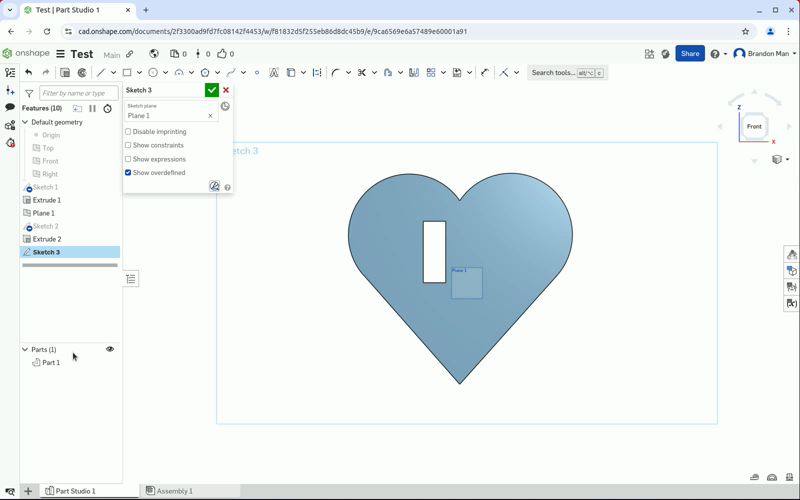
key(y)
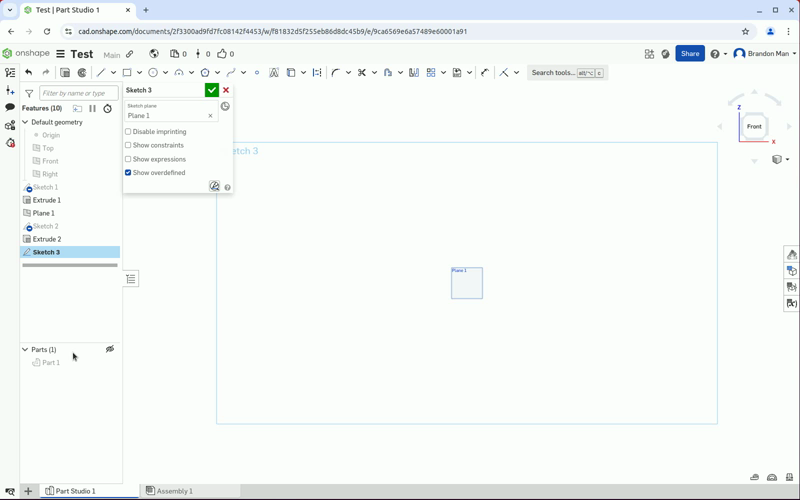
key(l)
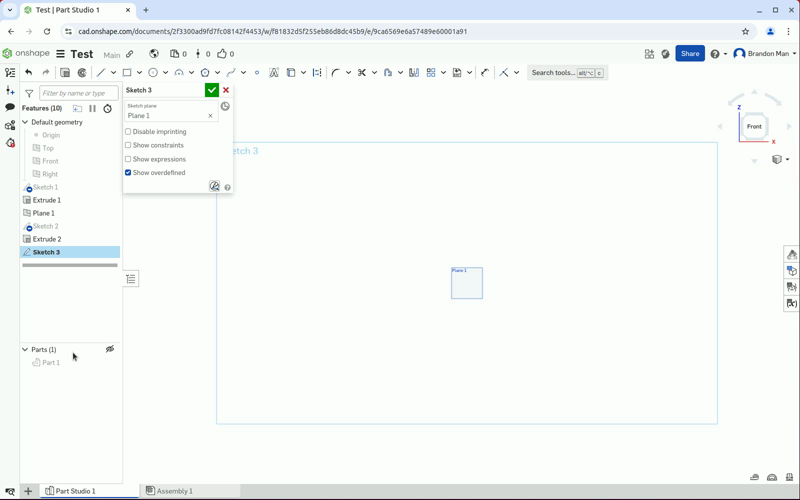
key_down(shift)
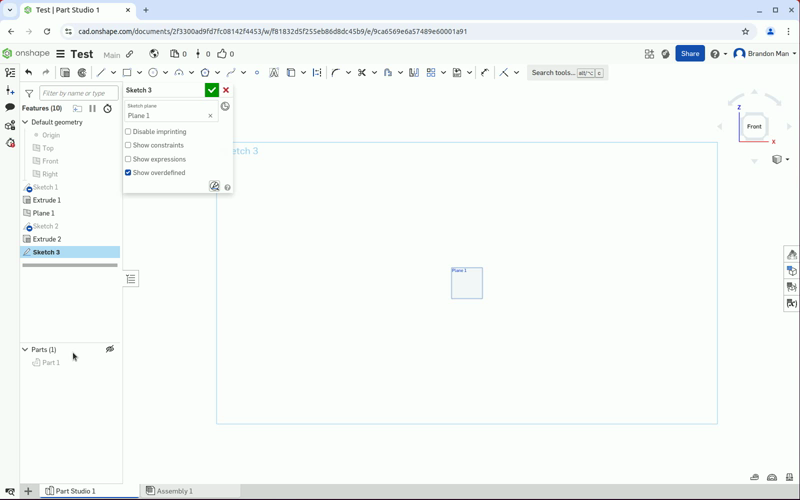
mouse_move(476, 282)
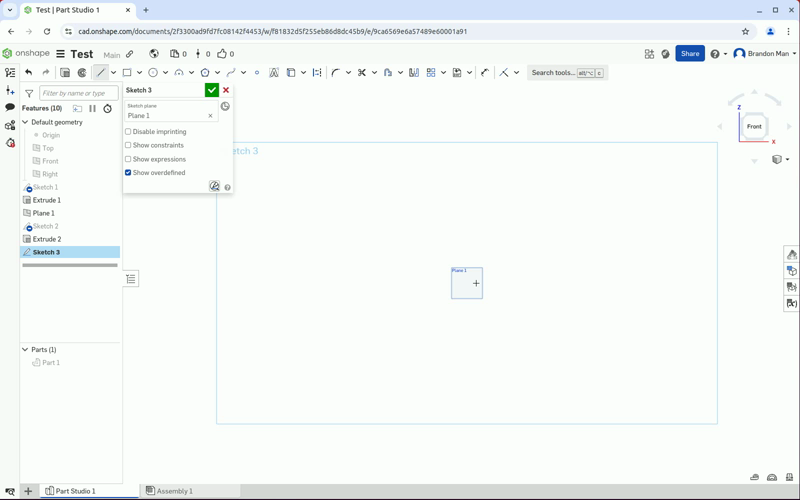
click(476, 282)
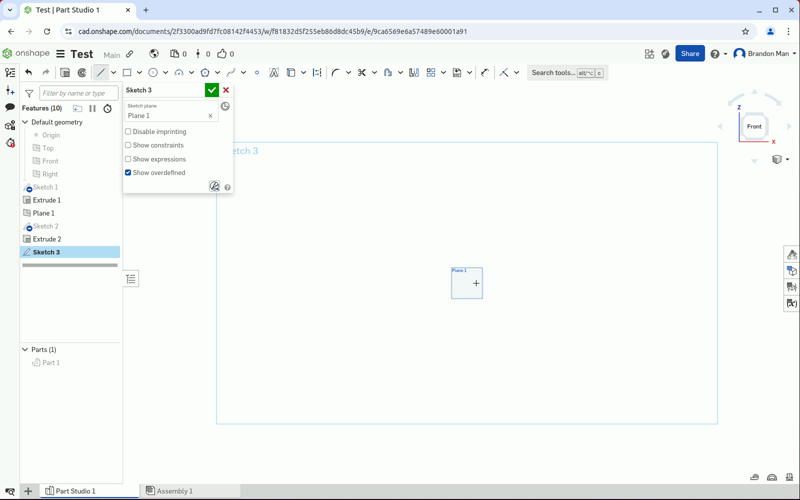
key_up(shift)
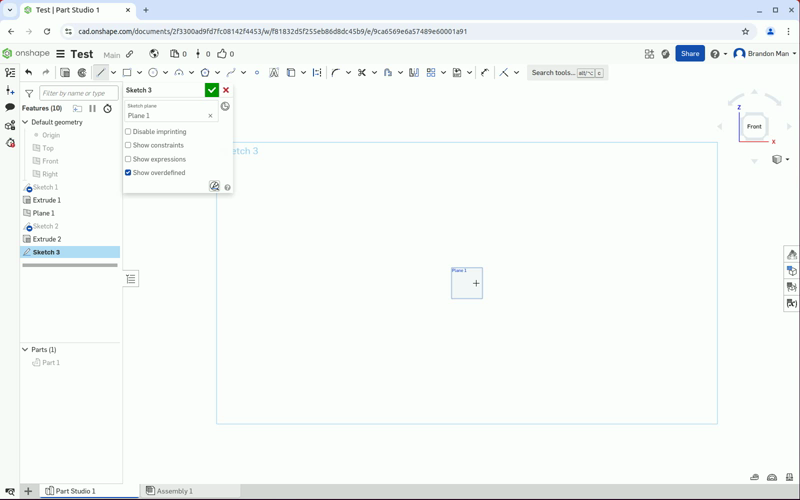
key_down(shift)
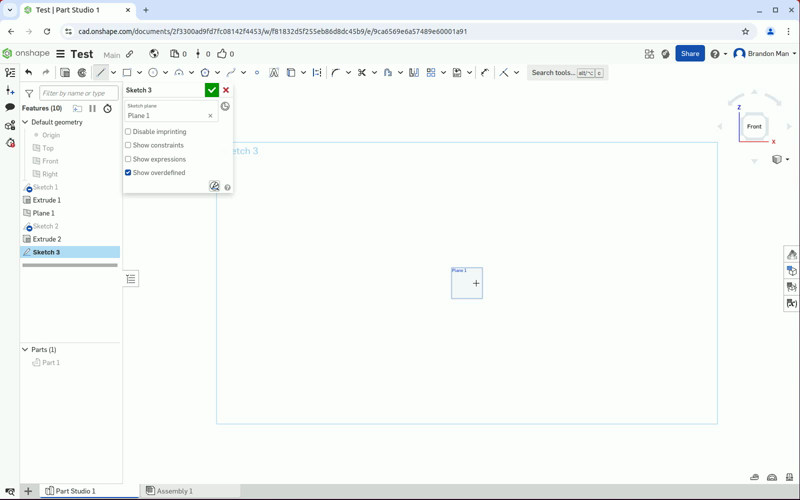
mouse_move(506, 282)
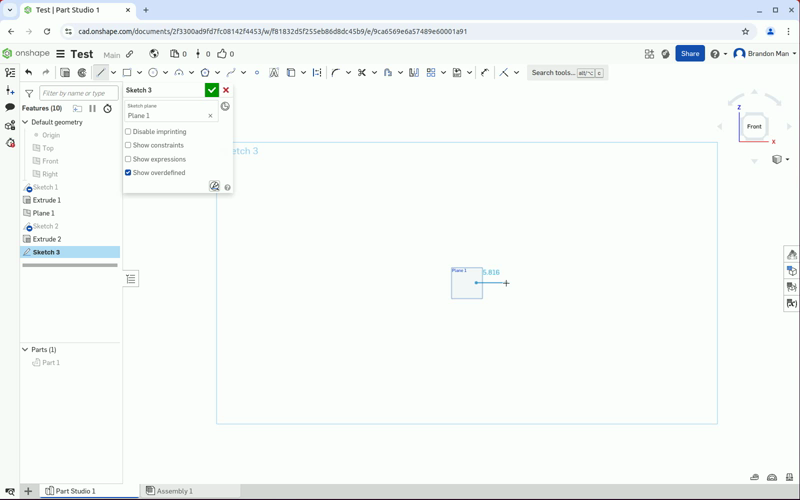
mouse_move(498, 282)
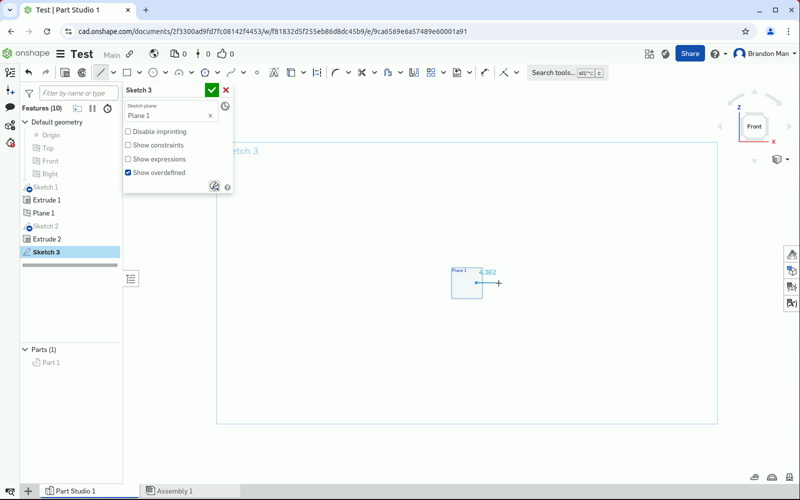
click(498, 282)
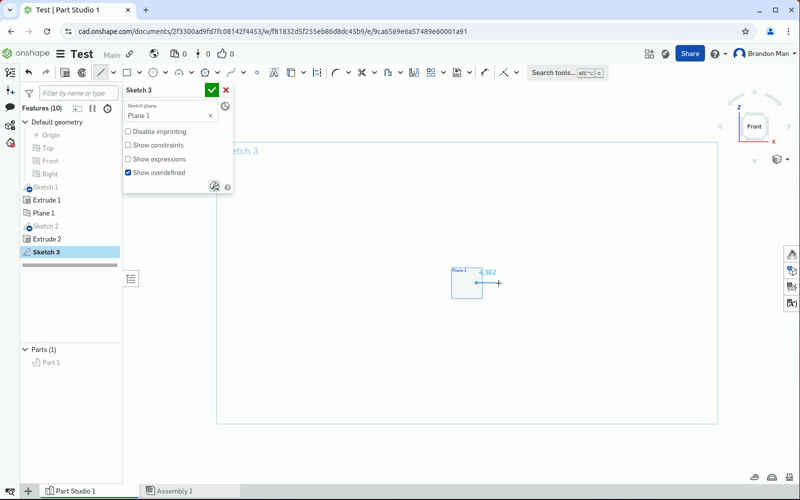
key_up(shift)
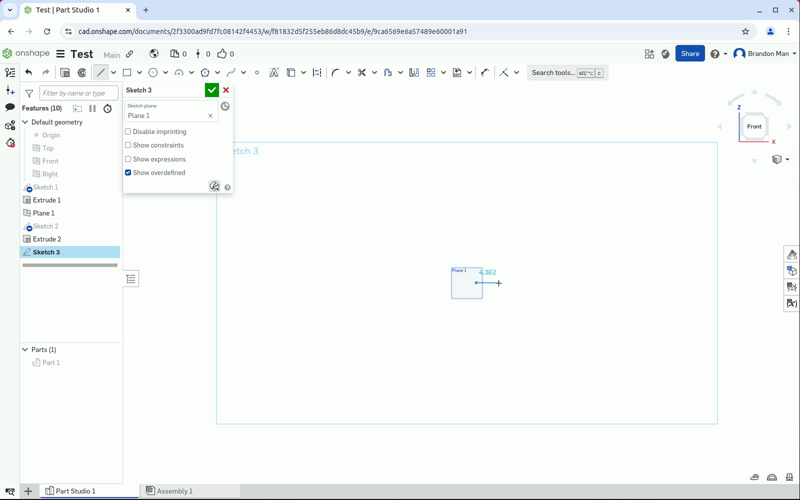
key_down(shift)
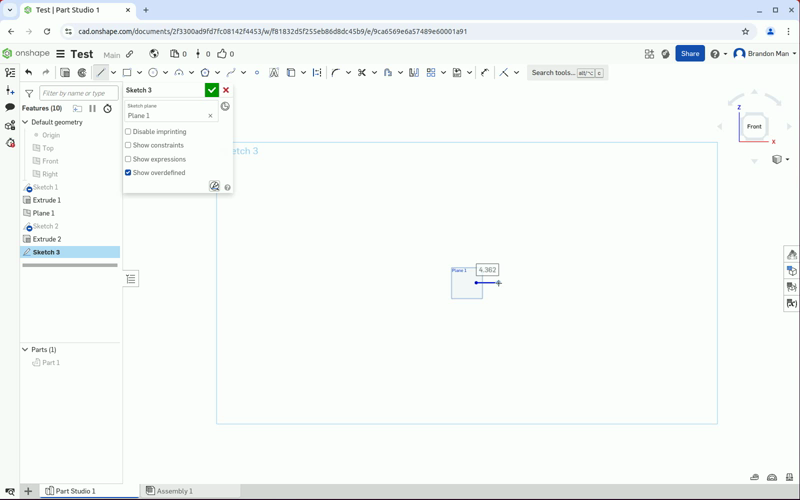
mouse_move(498, 221)
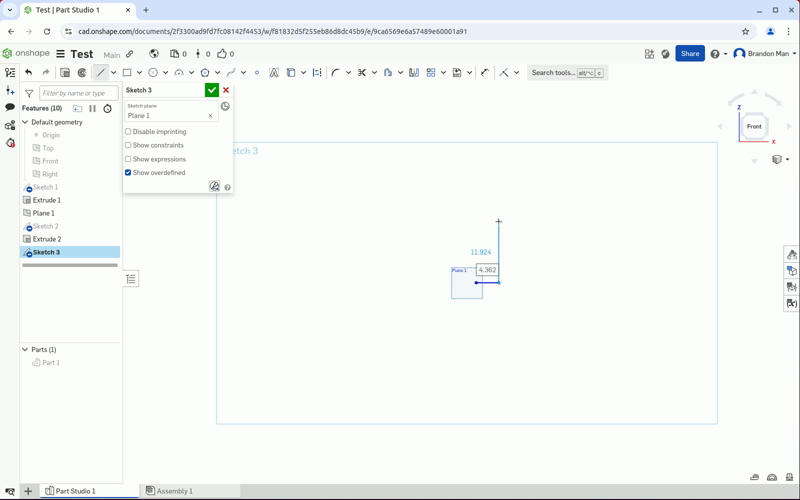
click(498, 221)
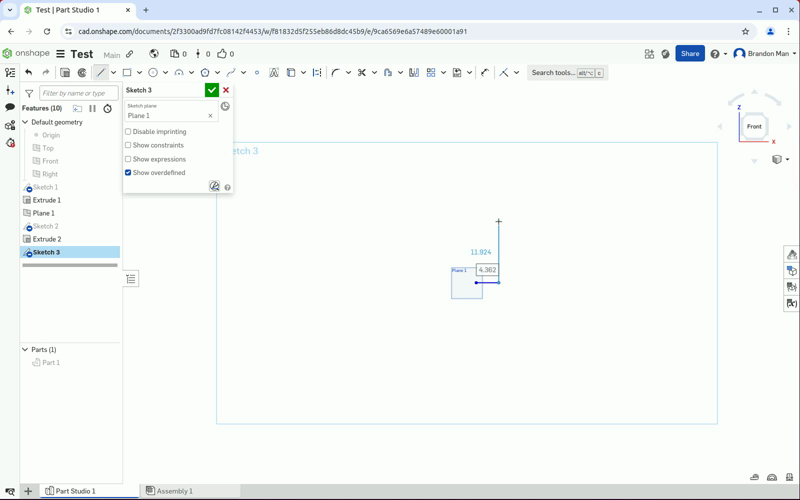
key_up(shift)
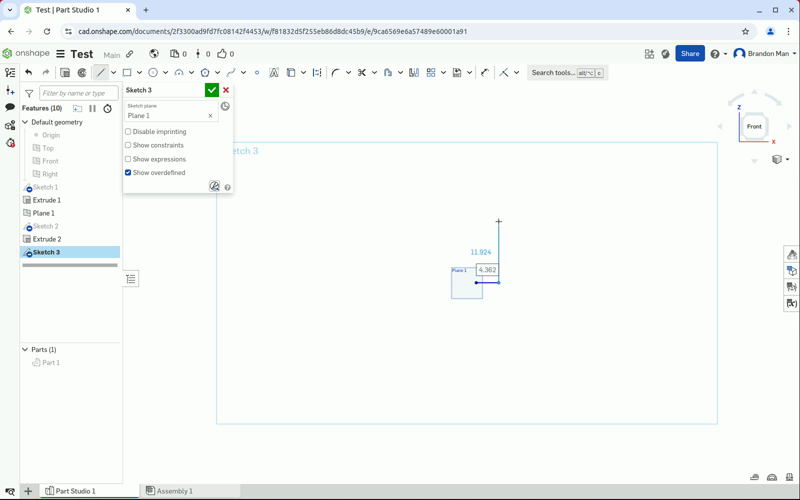
key_down(shift)
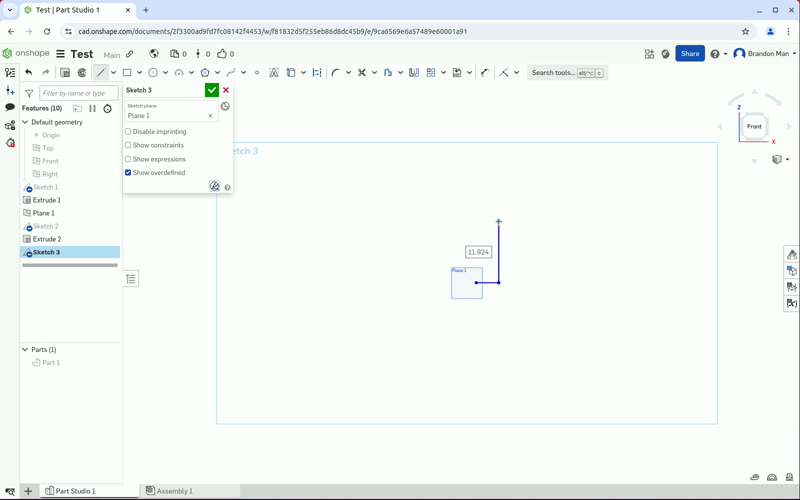
mouse_move(528, 221)
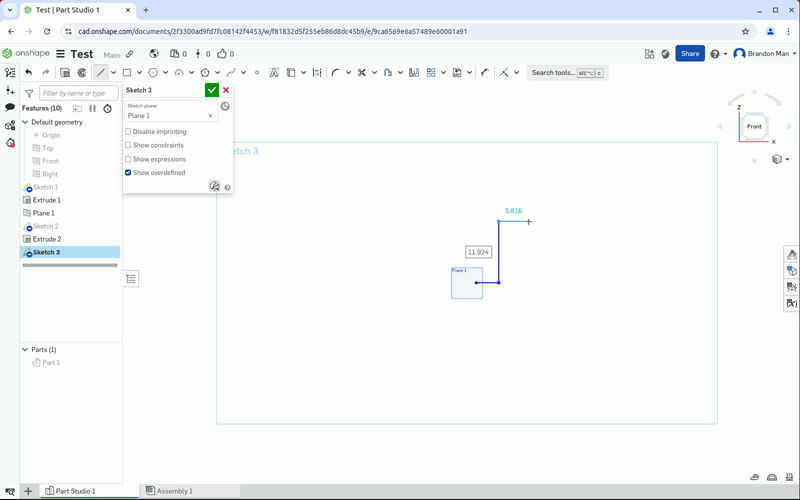
mouse_move(476, 221)
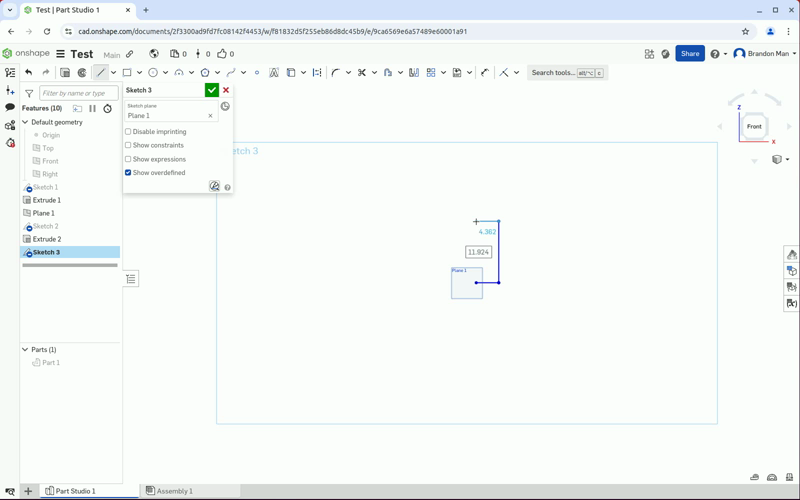
click(476, 221)
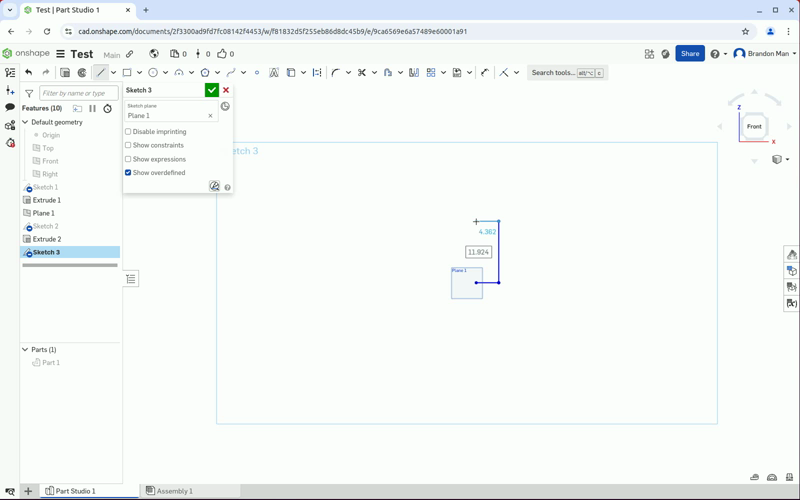
key_up(shift)
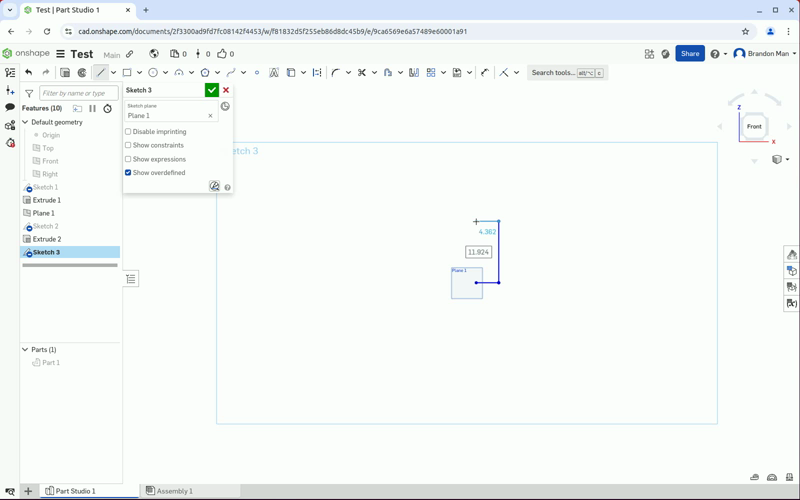
key_down(shift)
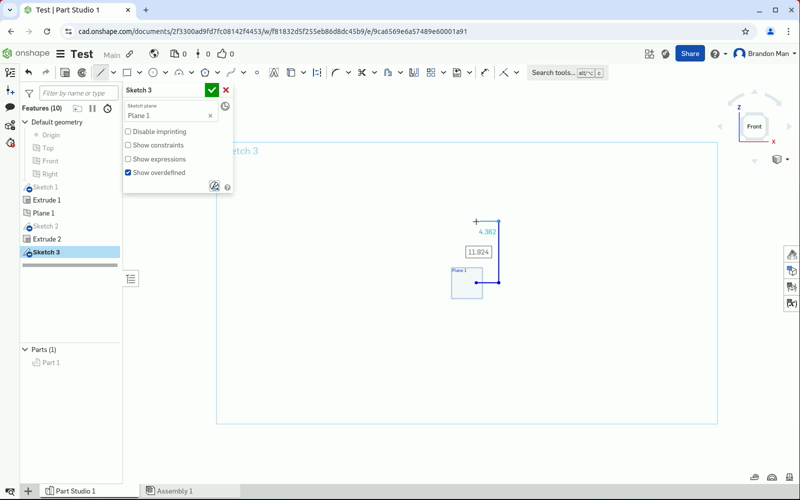
mouse_move(476, 282)
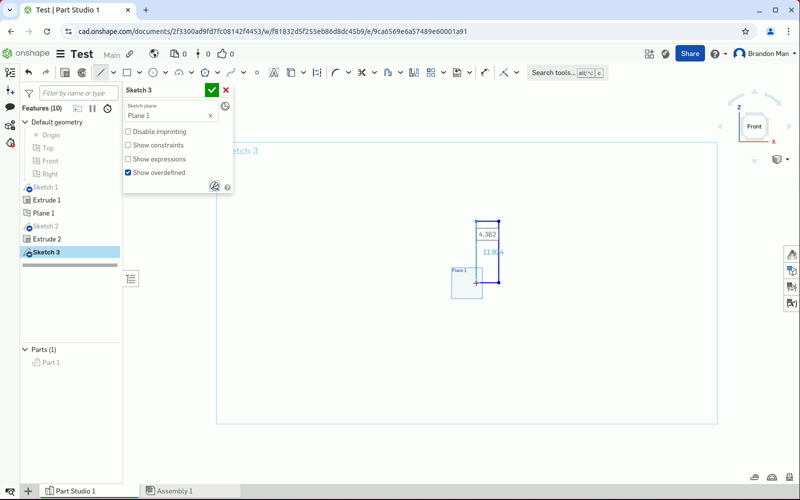
key_up(shift)
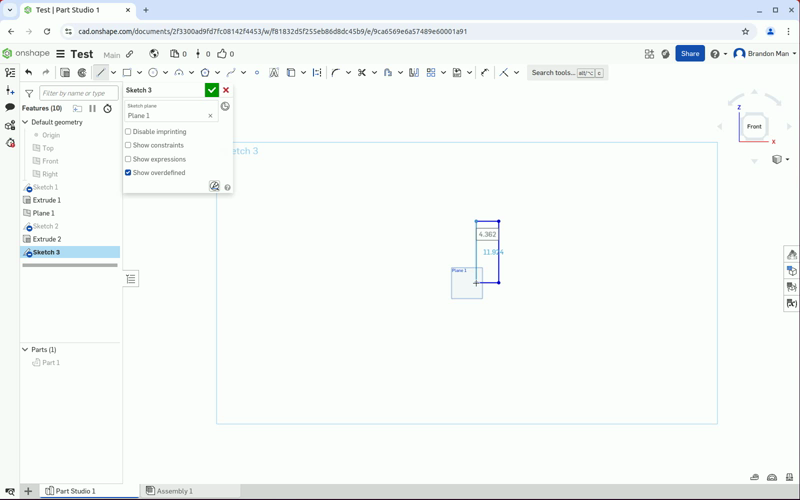
click(476, 282)
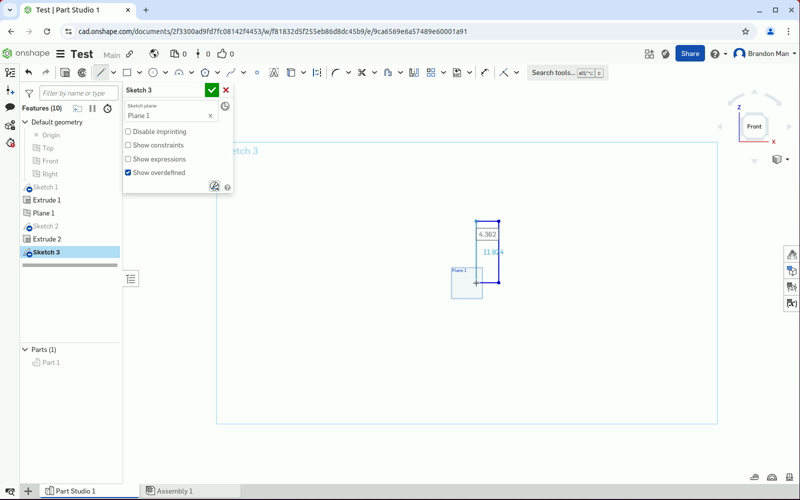
key(esc)
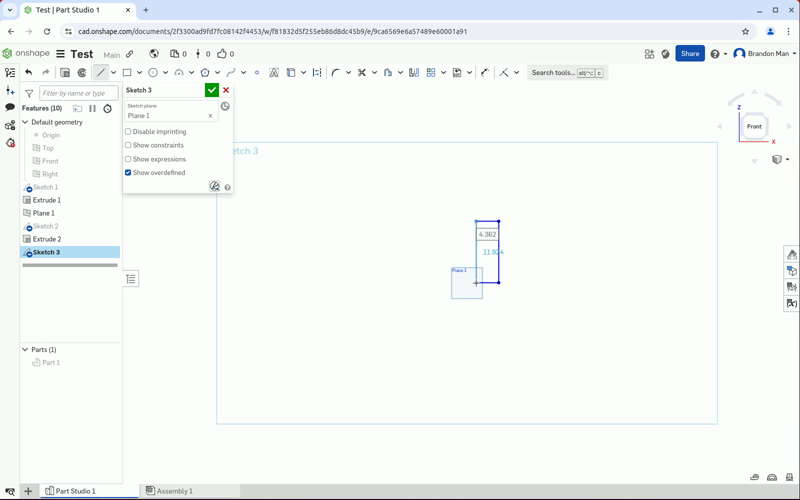
mouse_move(481, 276)
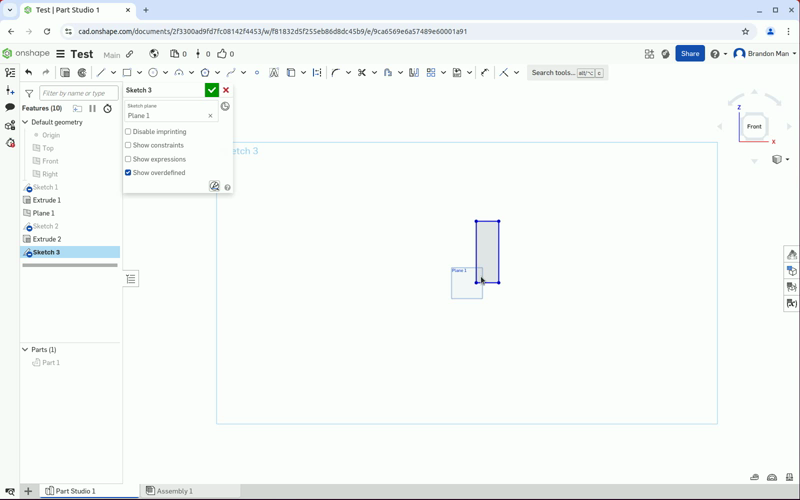
scroll(6)
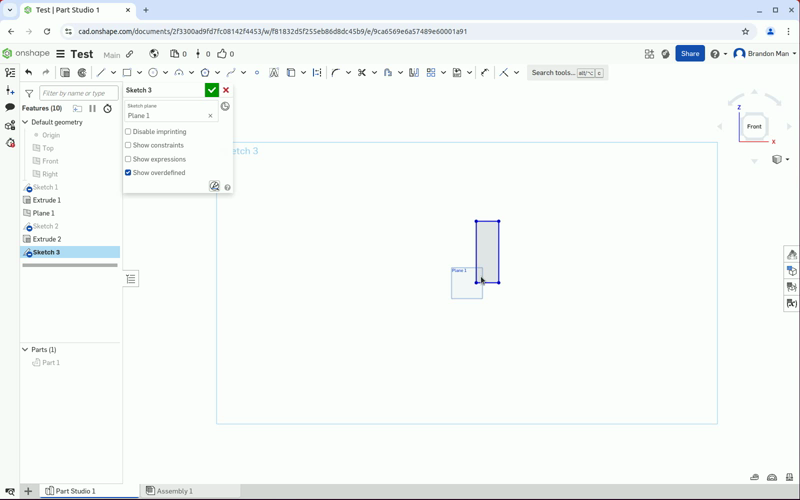
scroll(6)
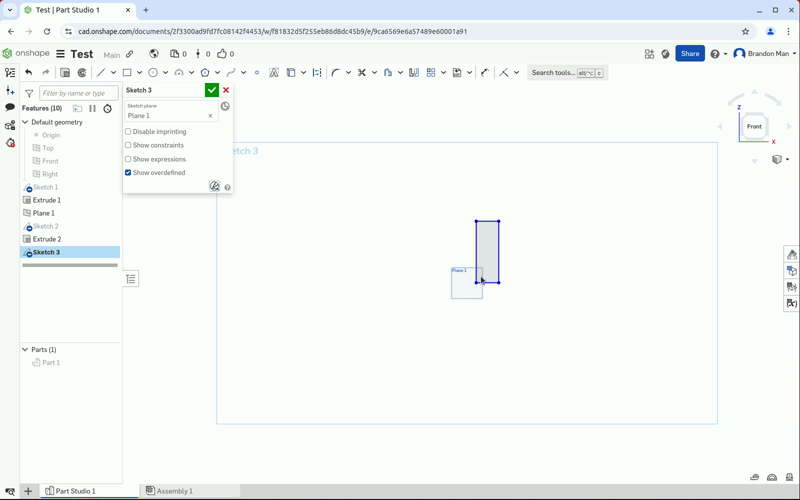
scroll(6)
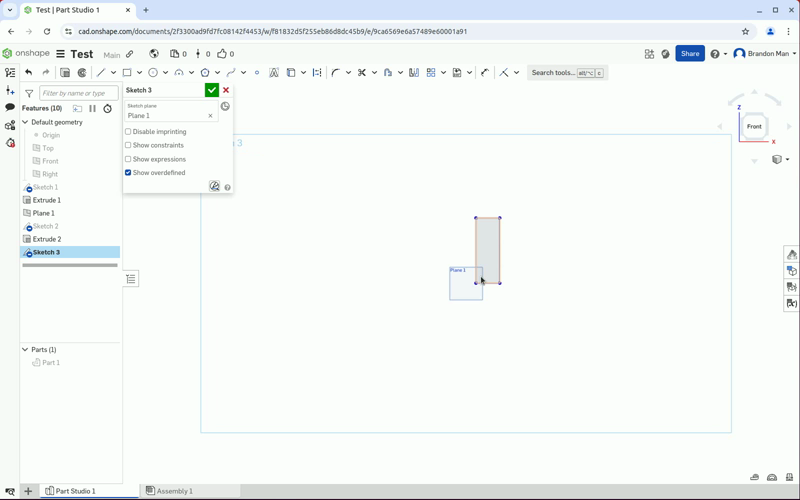
scroll(6)
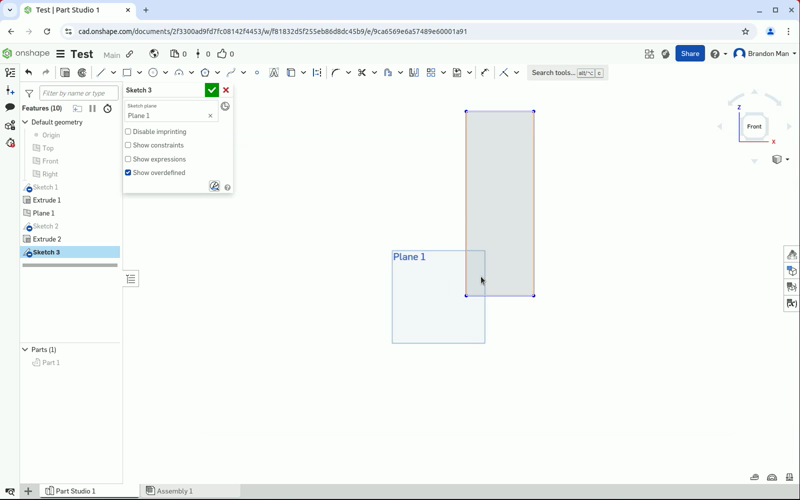
scroll(6)
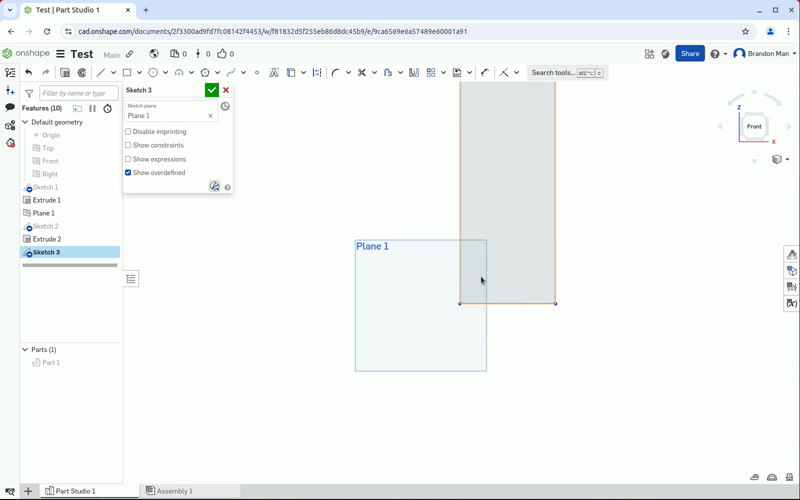
scroll(6)
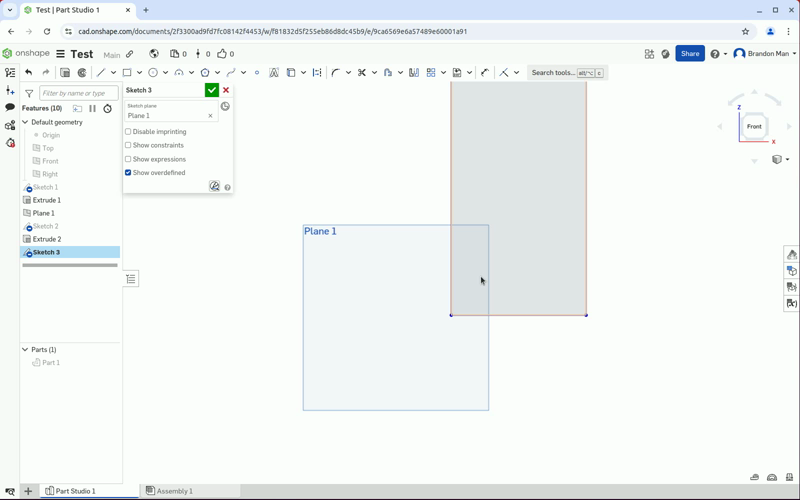
scroll(6)
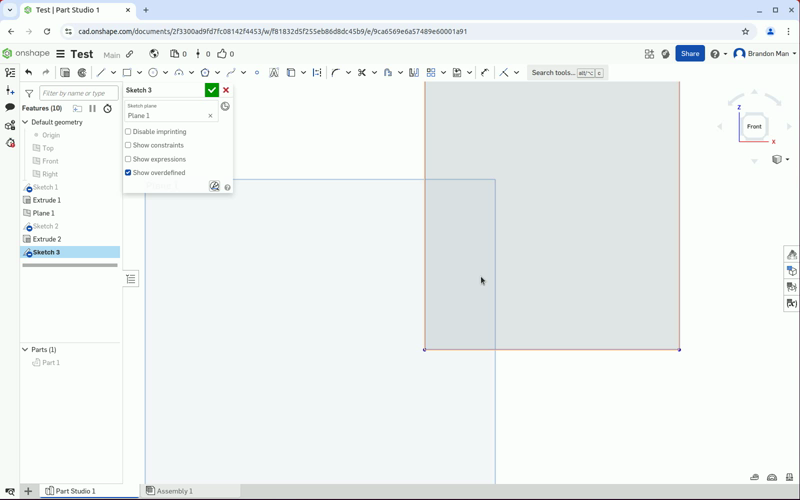
click(481, 276)
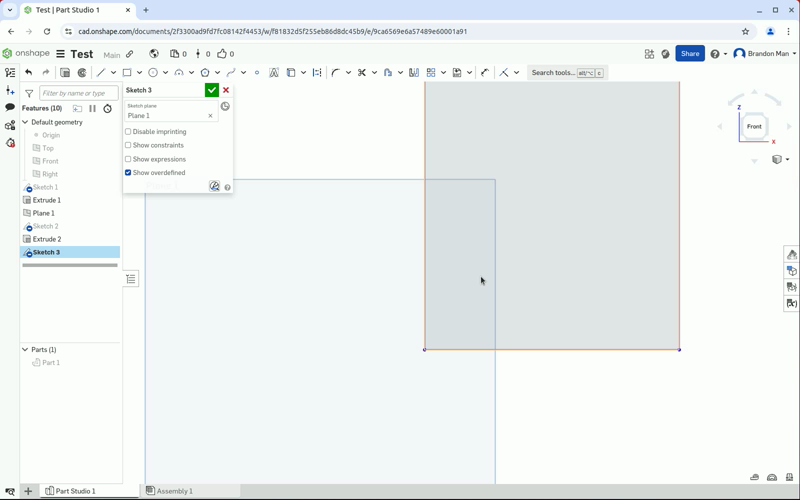
scroll(-6)
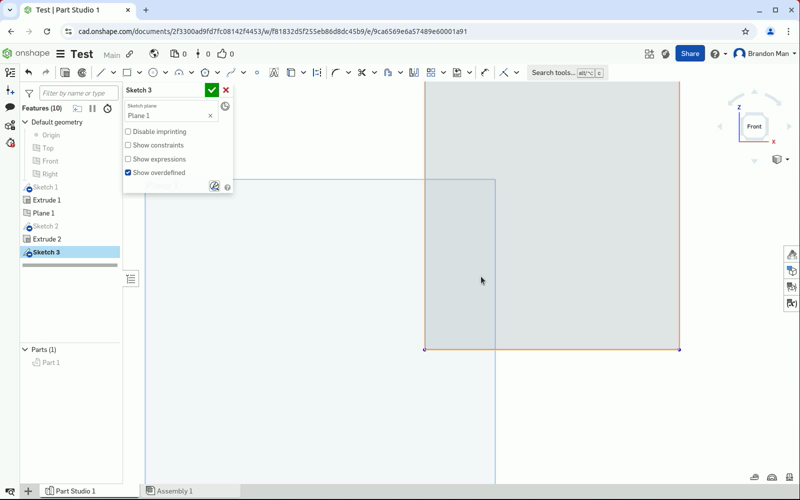
scroll(-6)
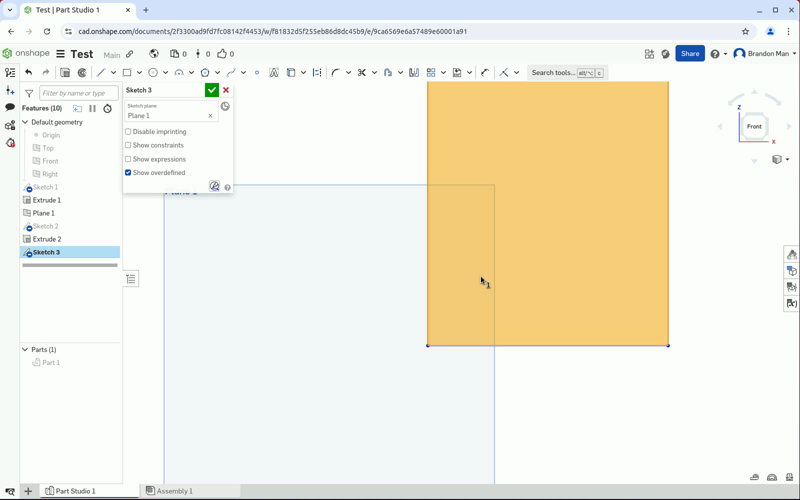
scroll(-6)
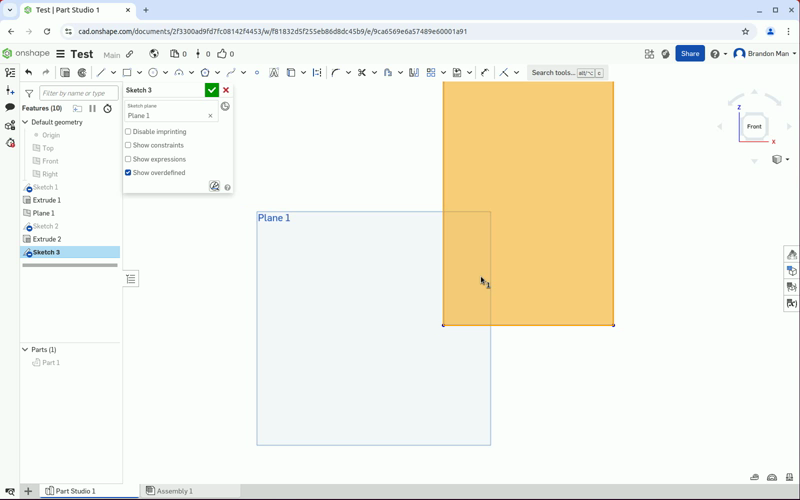
scroll(-6)
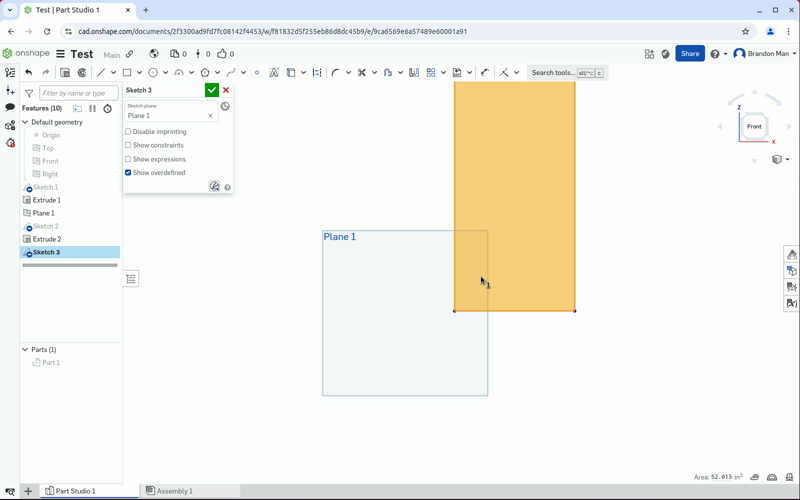
scroll(-6)
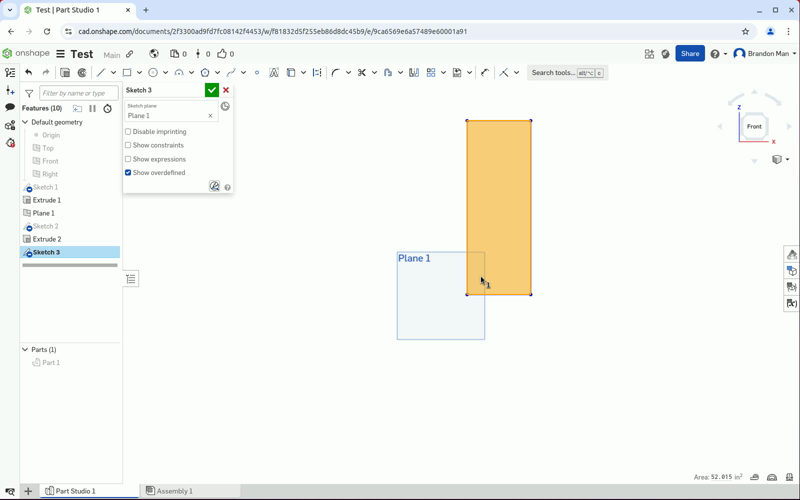
scroll(-6)
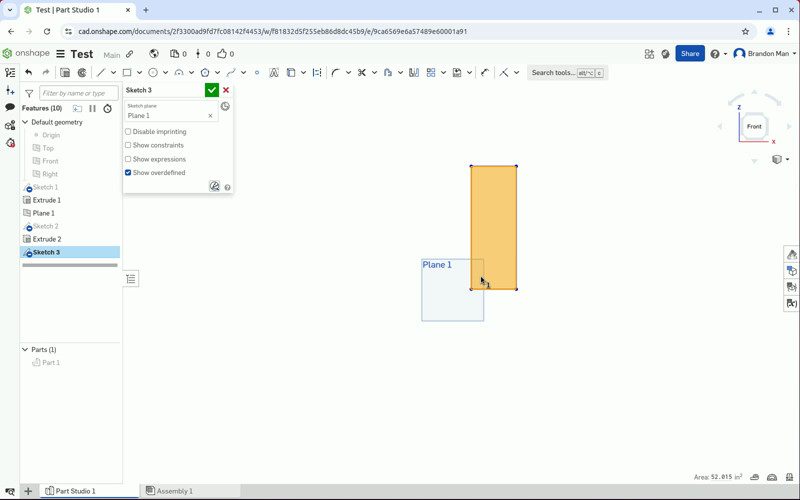
scroll(-6)
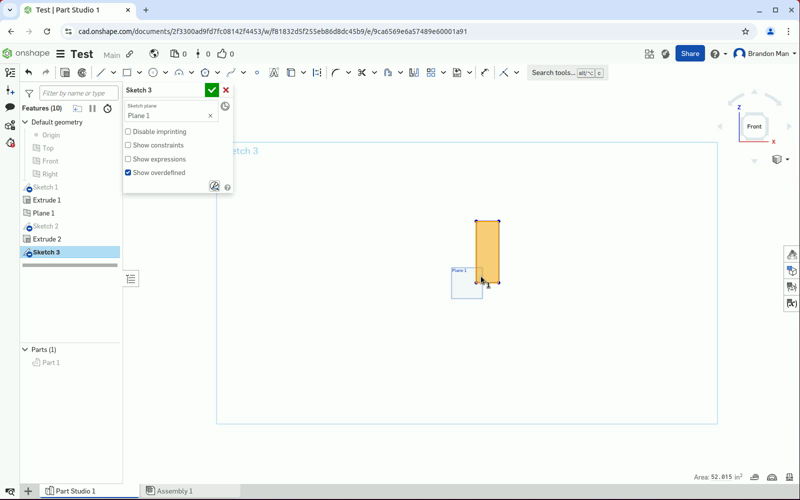
mouse_move(73, 352)
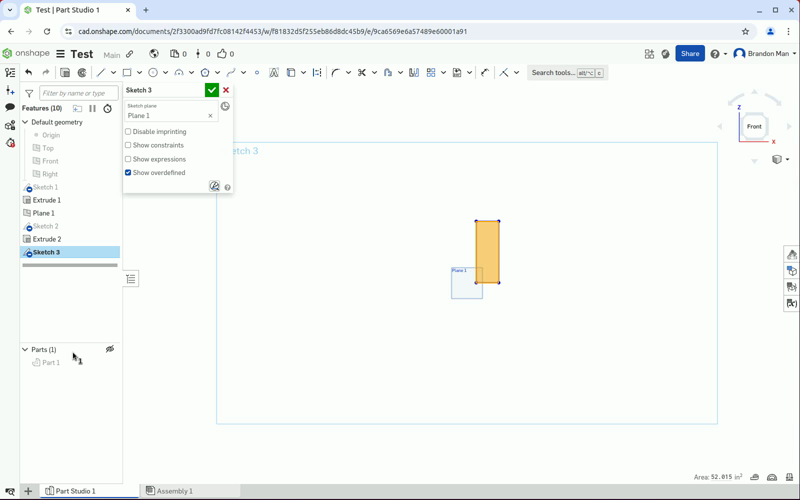
key(shift+y)
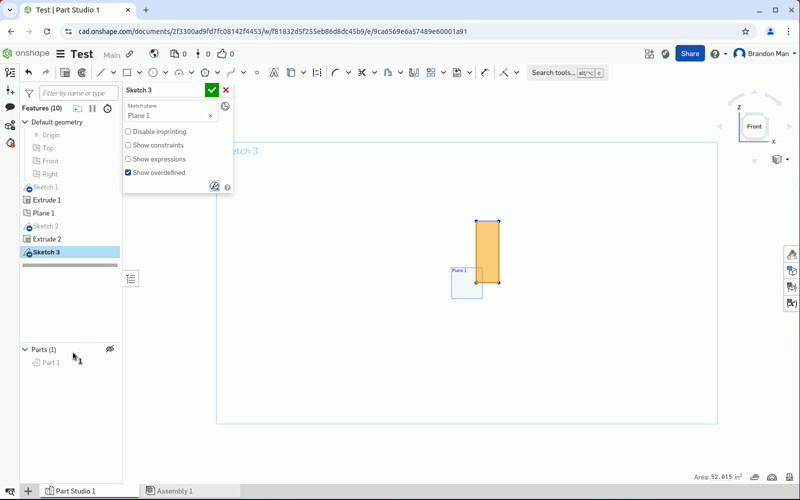
key(shift+e)
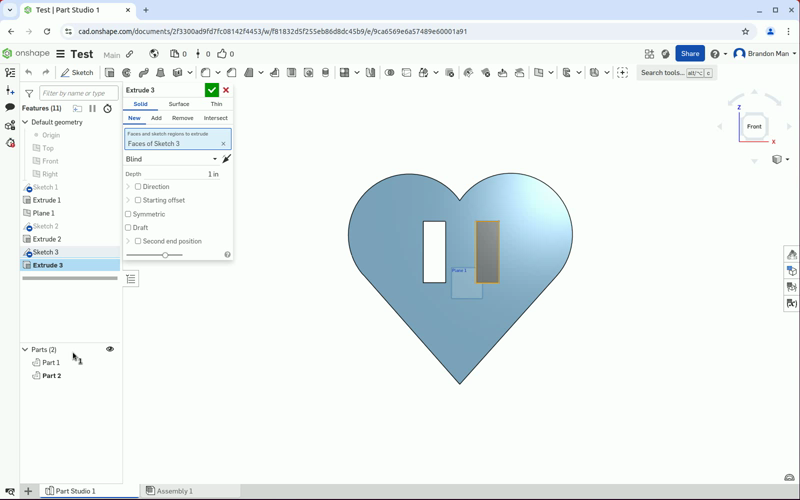
mouse_move(143, 106)
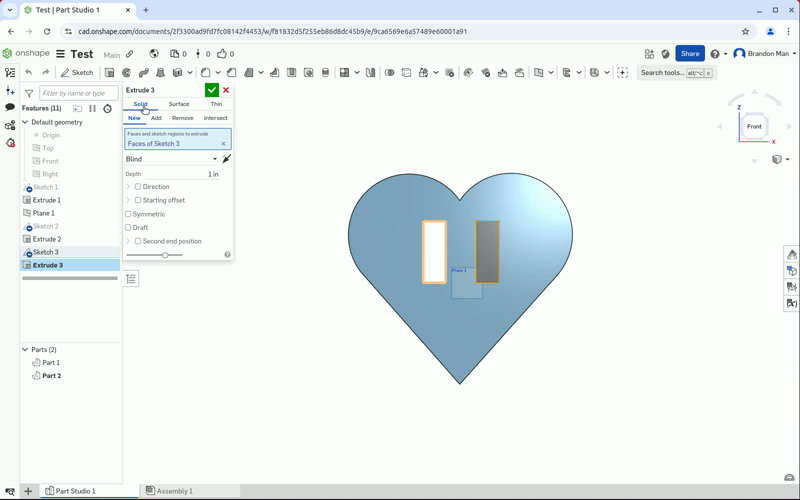
click(143, 106)
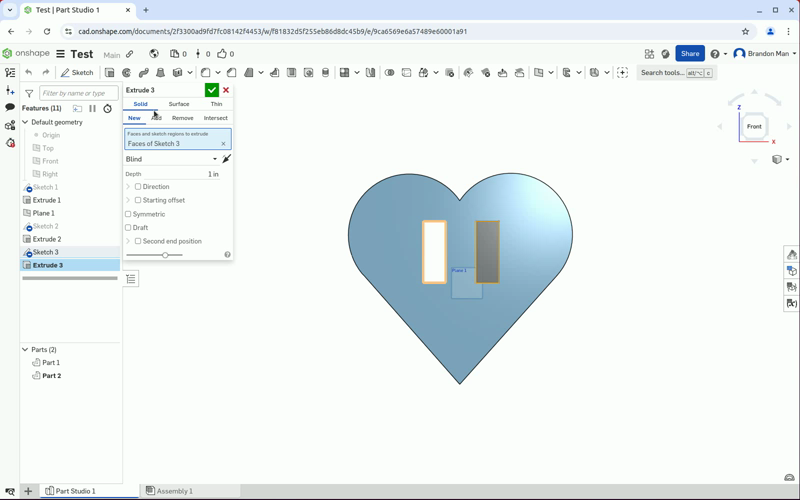
mouse_move(186, 120)
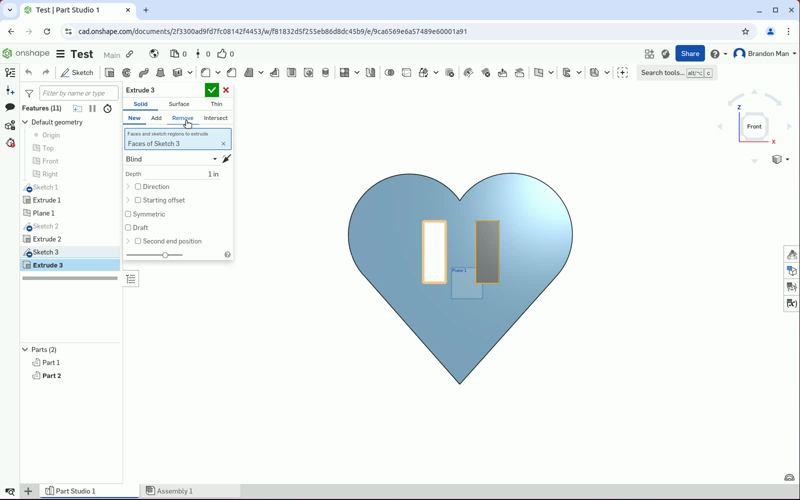
click(186, 120)
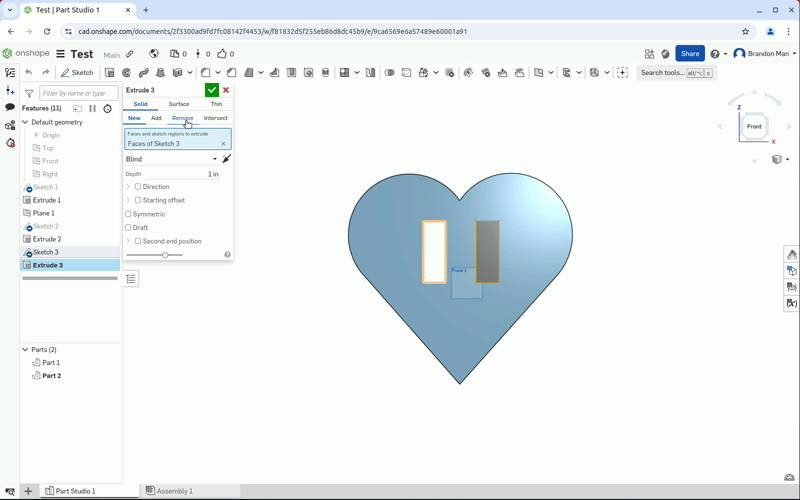
key(tab, 4)
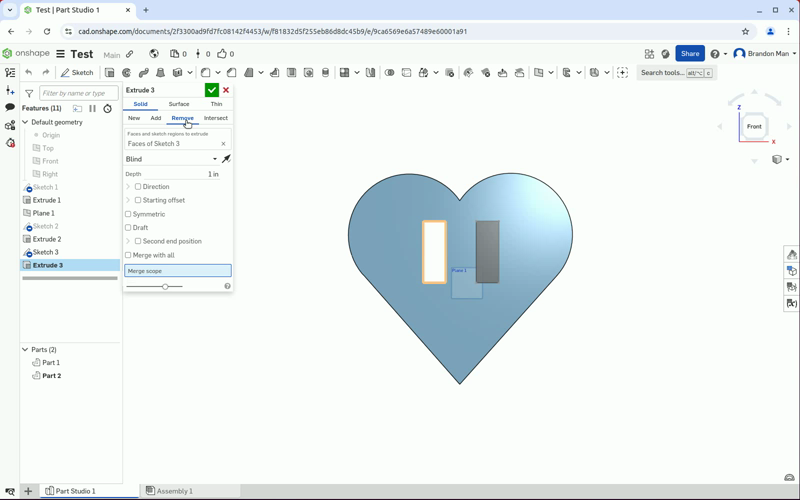
text(30.811)
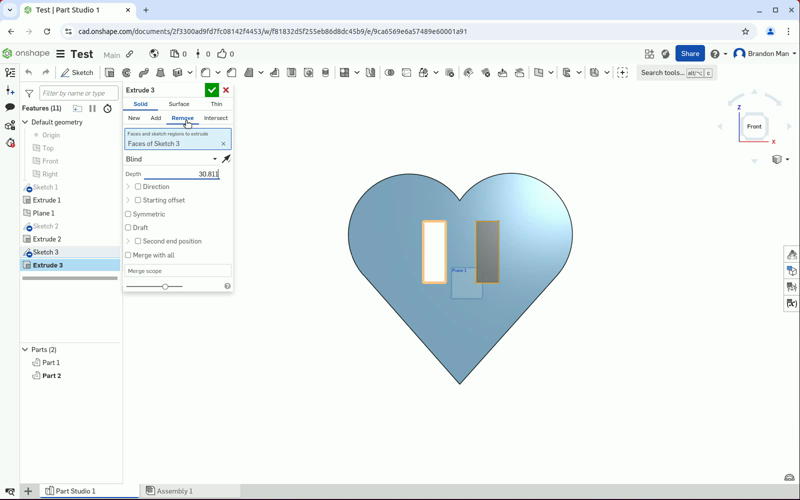
key(tab, 6)
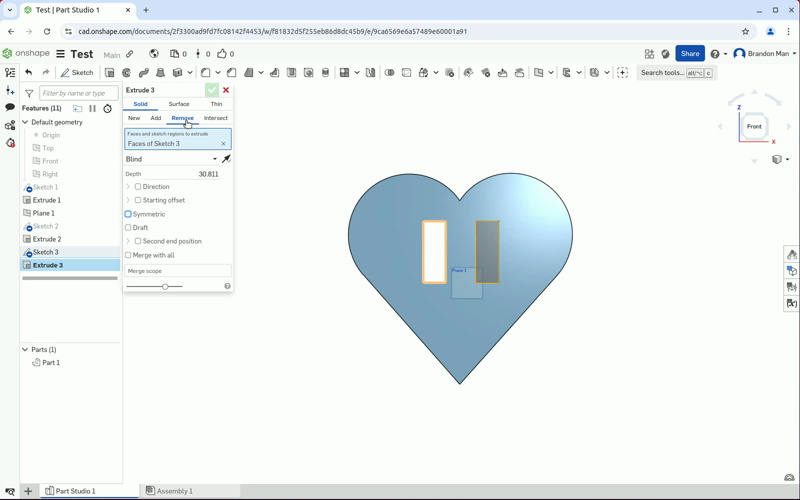
key(space)
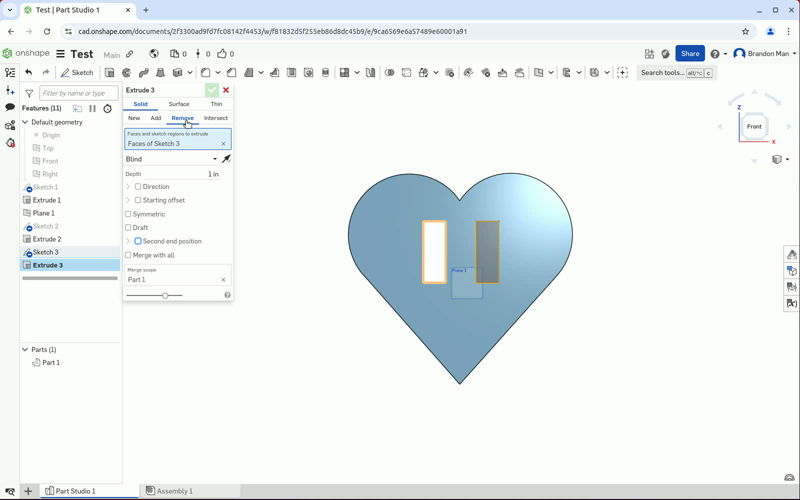
key(enter)
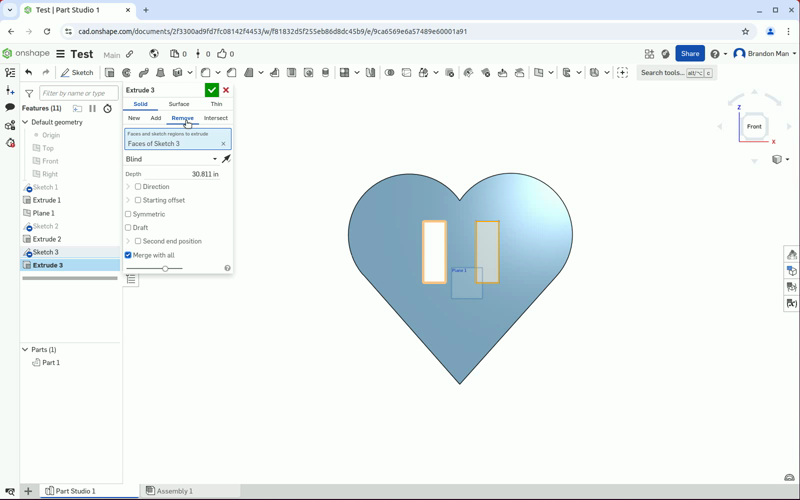
key(shift+h)
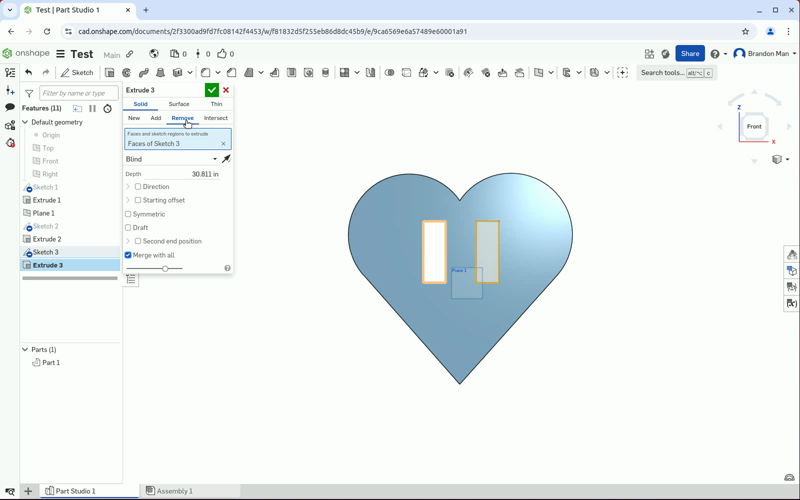
key(shift+h)
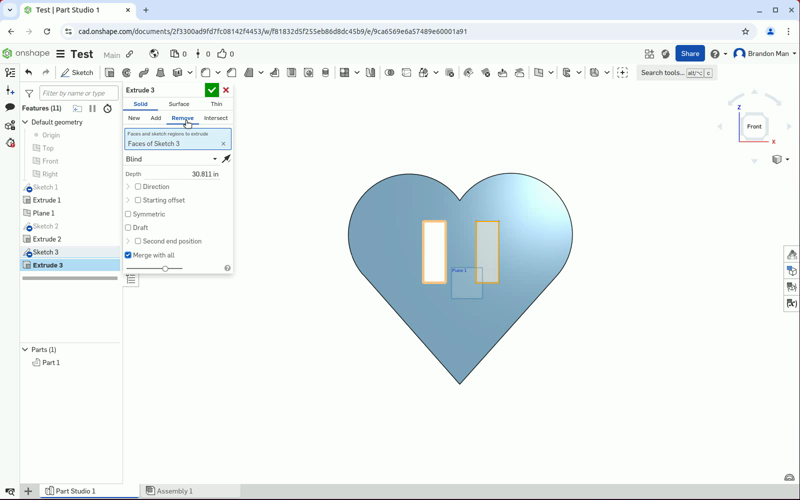
key(shift+7)
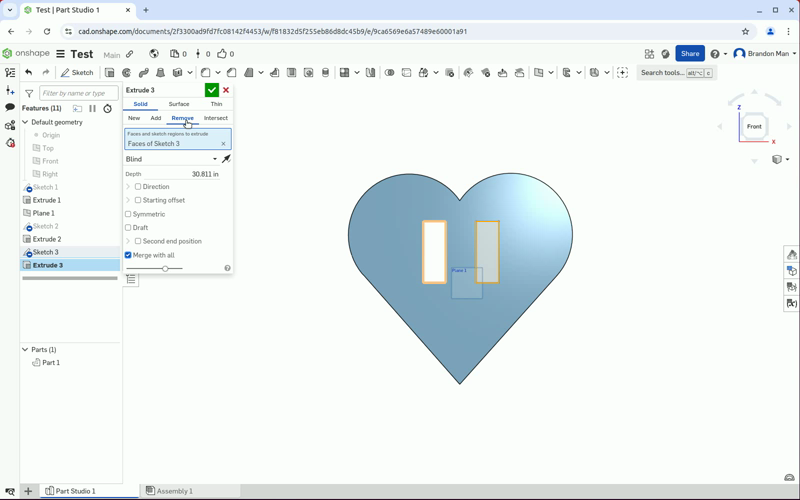
key(left, 2)
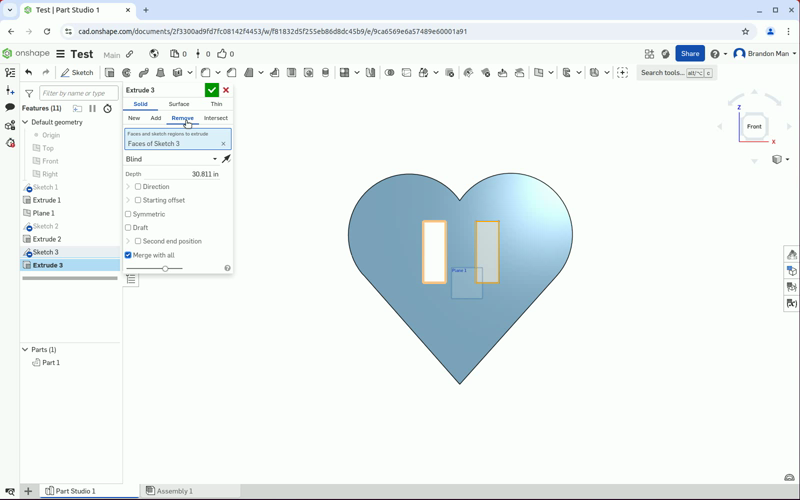
key(down, 2)
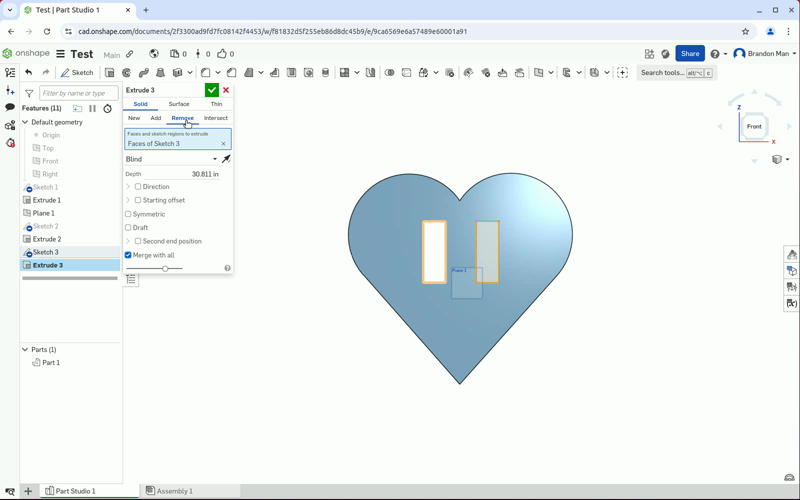
key(up, 2)
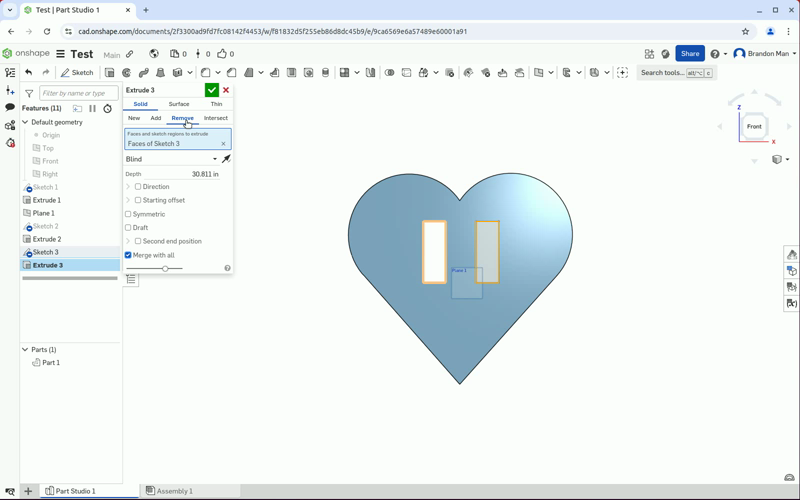
key(right, 2)
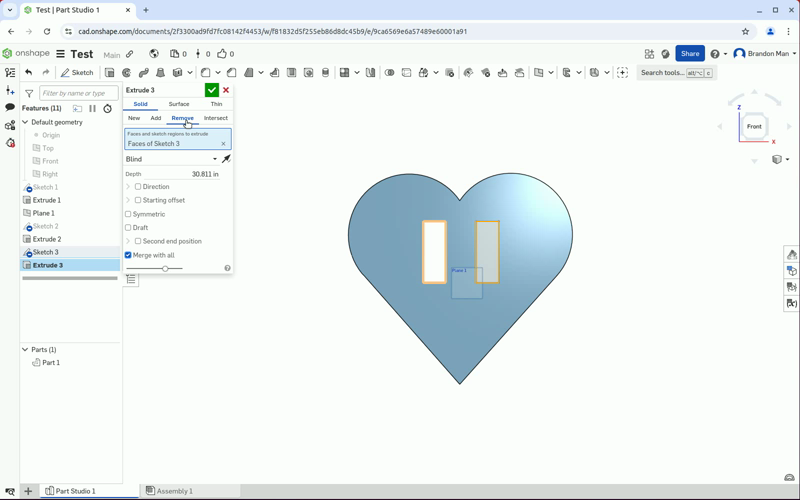
mouse_move(73, 189)
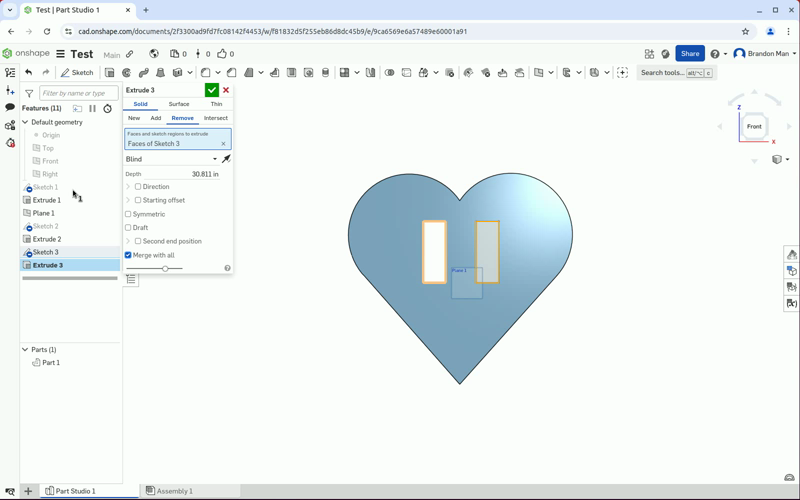
click(73, 189)